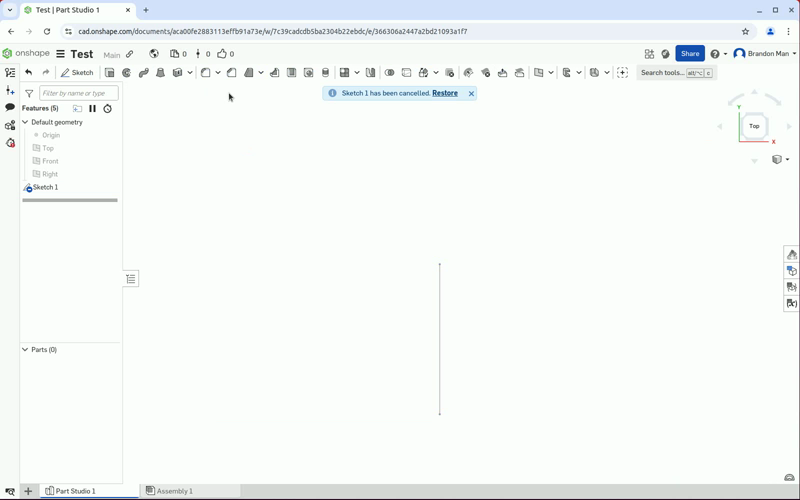
key(shift+h)
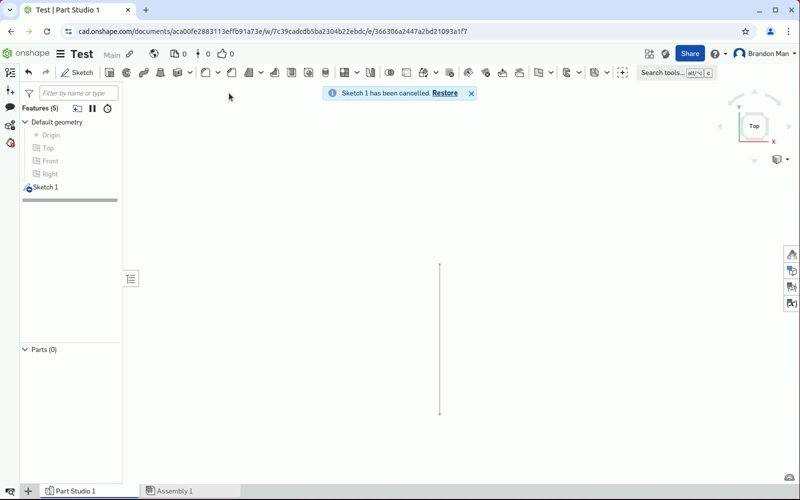
key(shift+s)
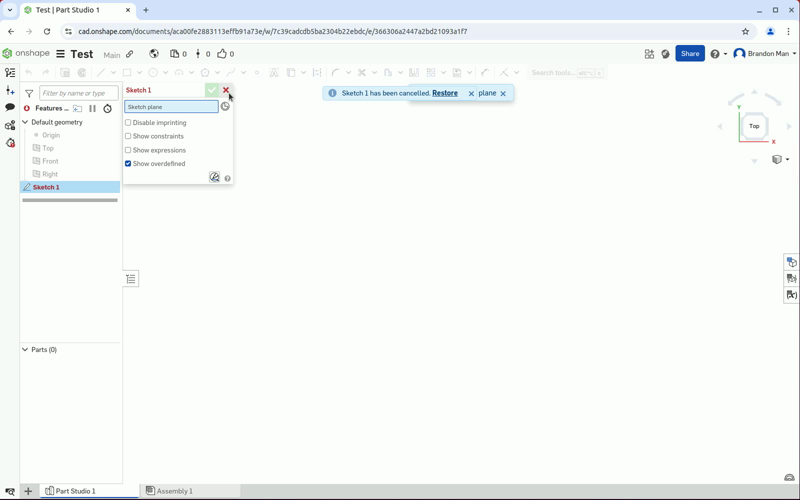
mouse_move(73, 150)
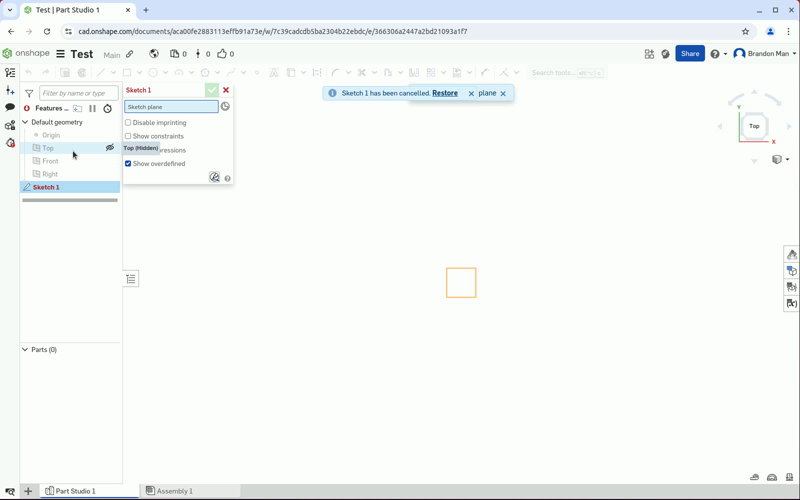
click(73, 150)
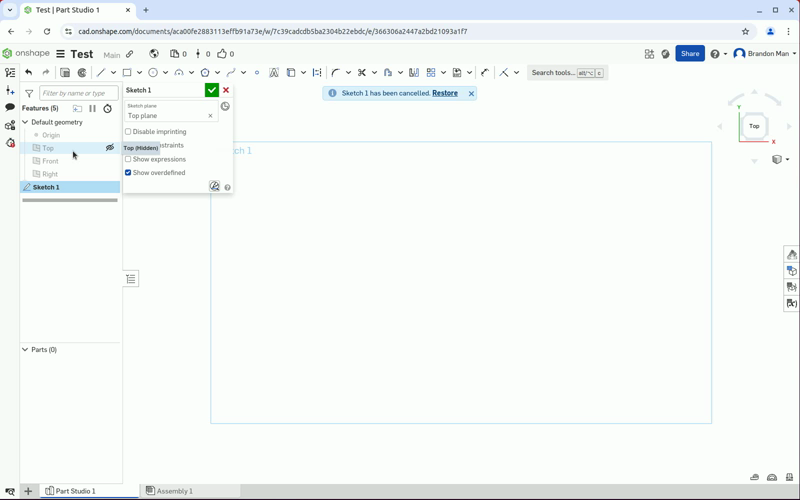
mouse_move(73, 352)
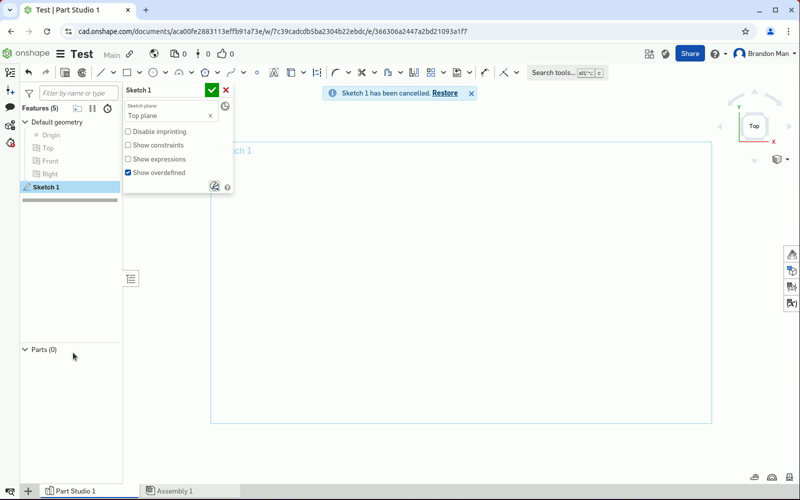
key(y)
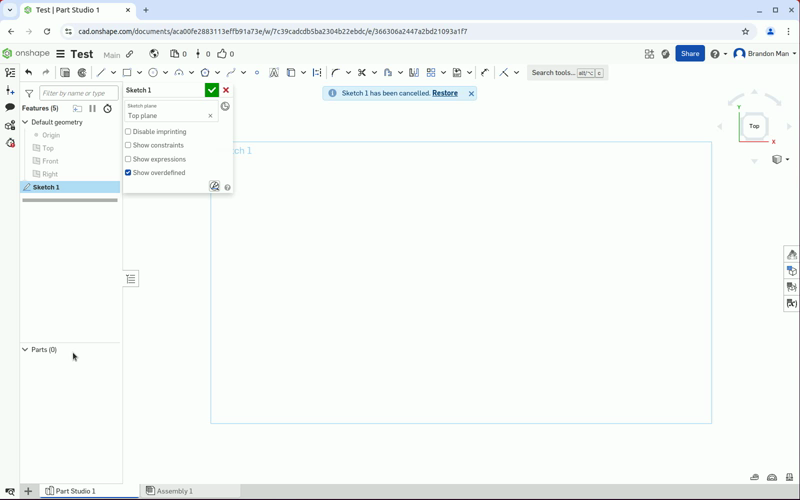
key(l)
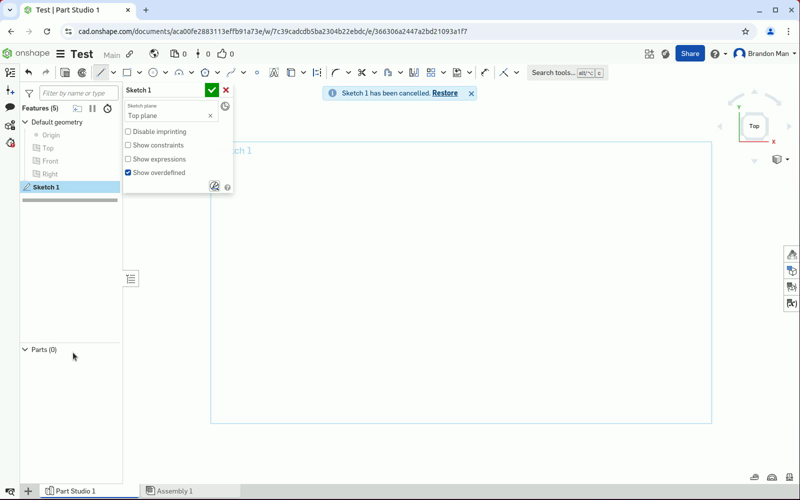
key_down(shift)
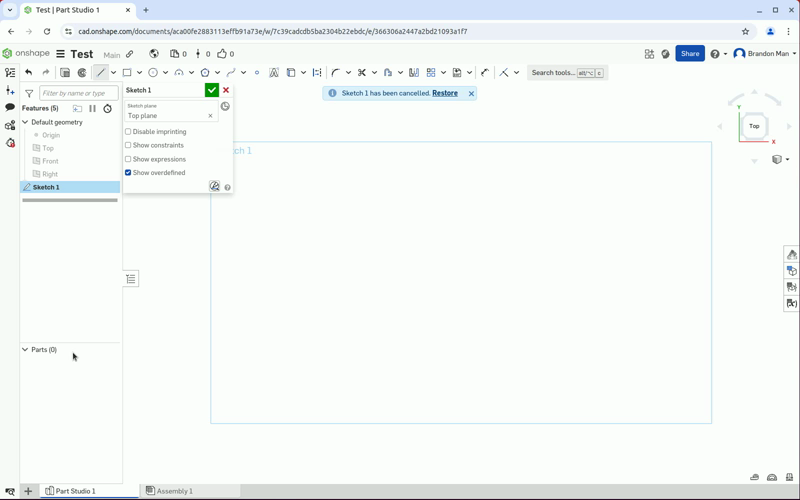
mouse_move(355, 386)
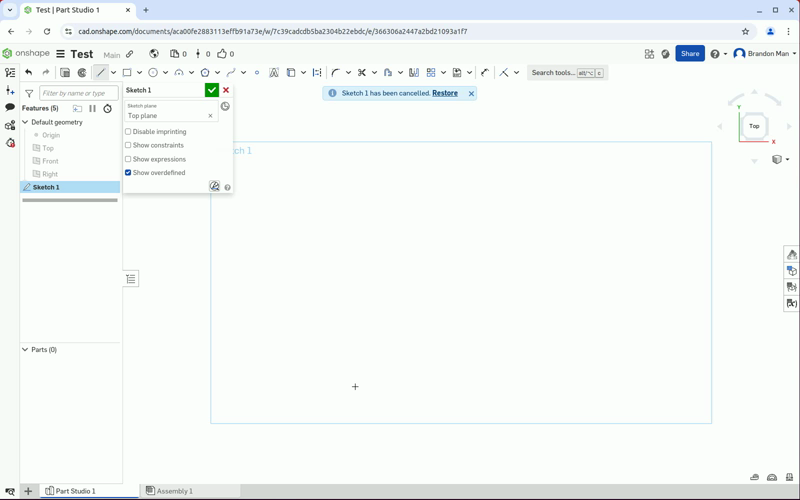
click(355, 386)
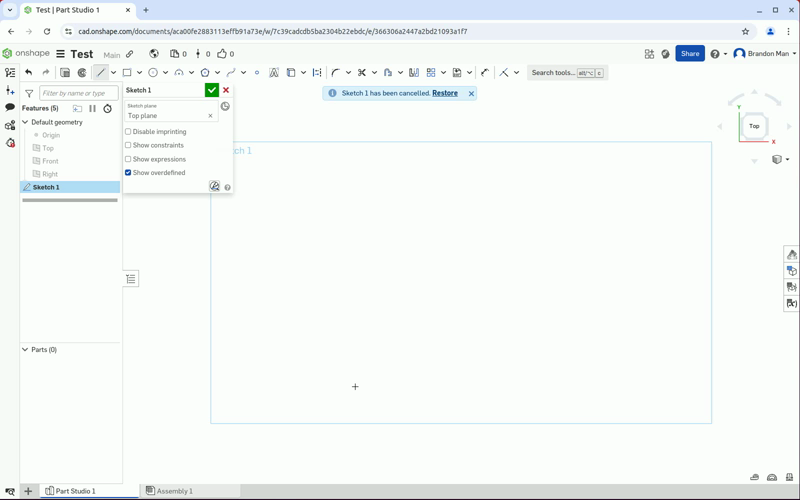
key_up(shift)
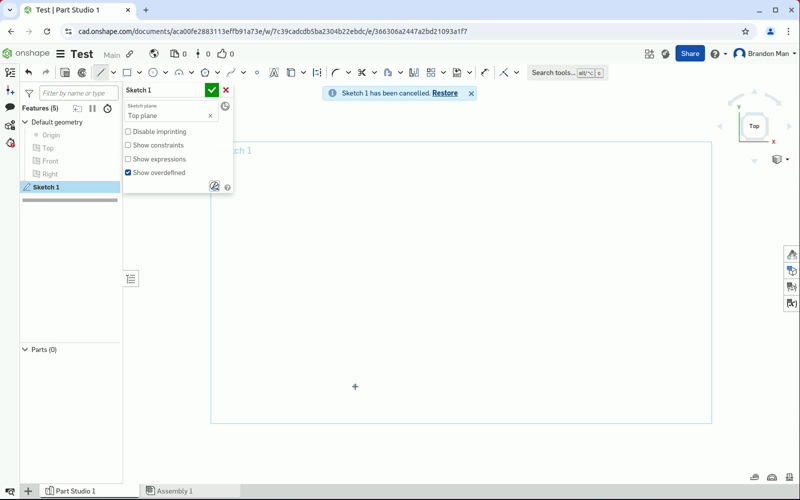
key_down(shift)
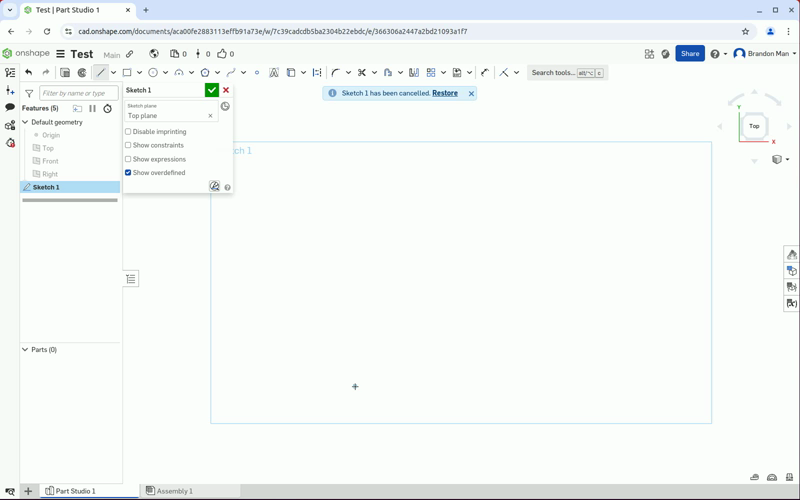
mouse_move(570, 386)
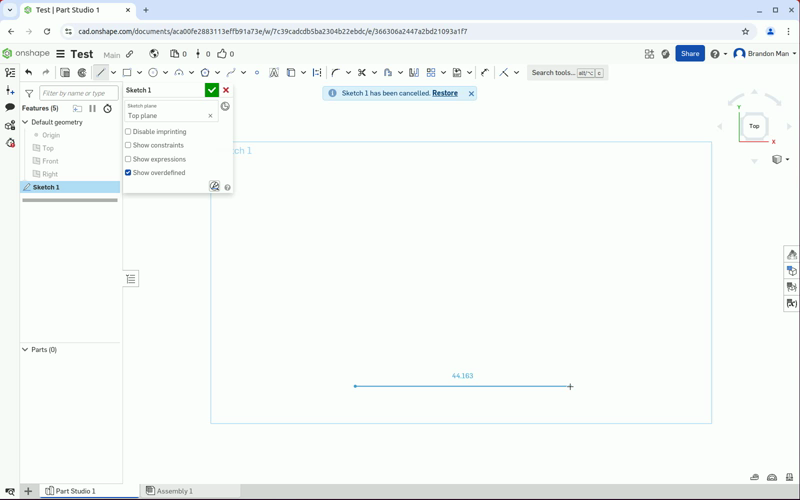
click(570, 386)
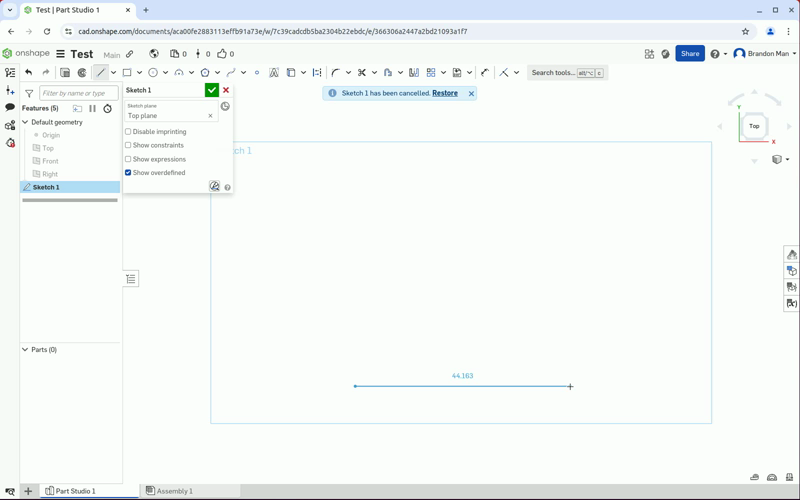
key_up(shift)
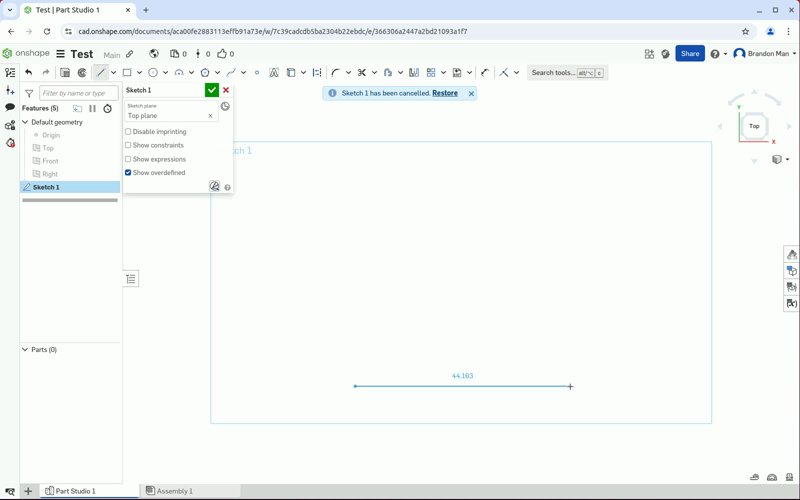
key_down(shift)
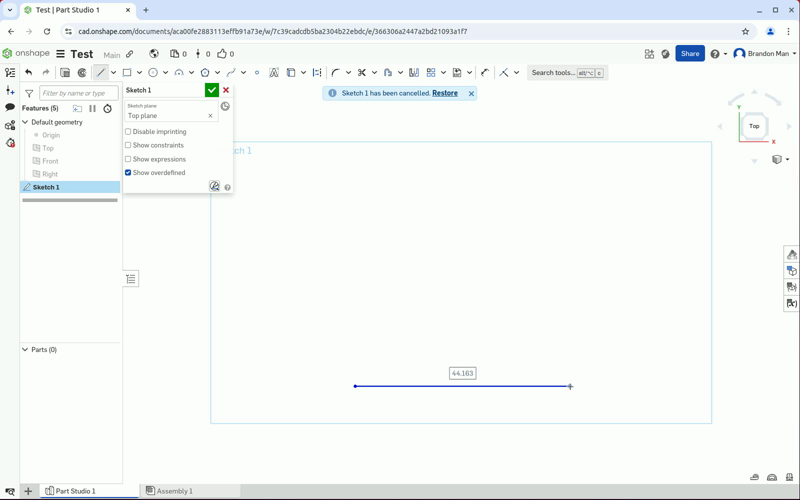
mouse_move(570, 171)
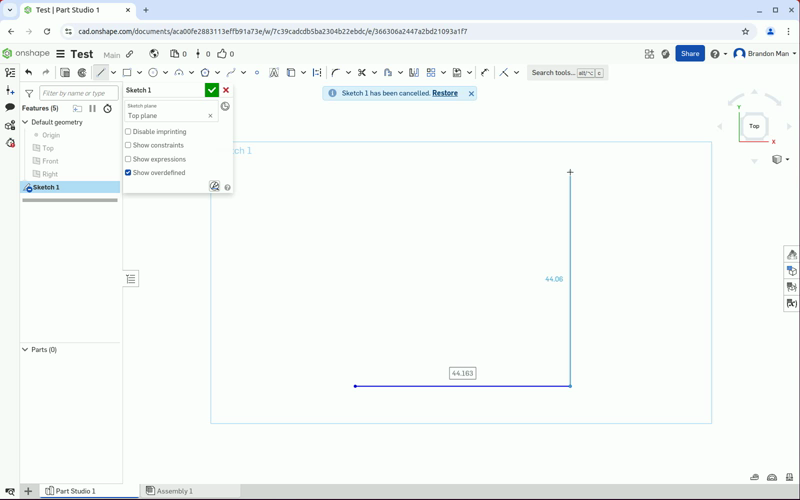
click(570, 171)
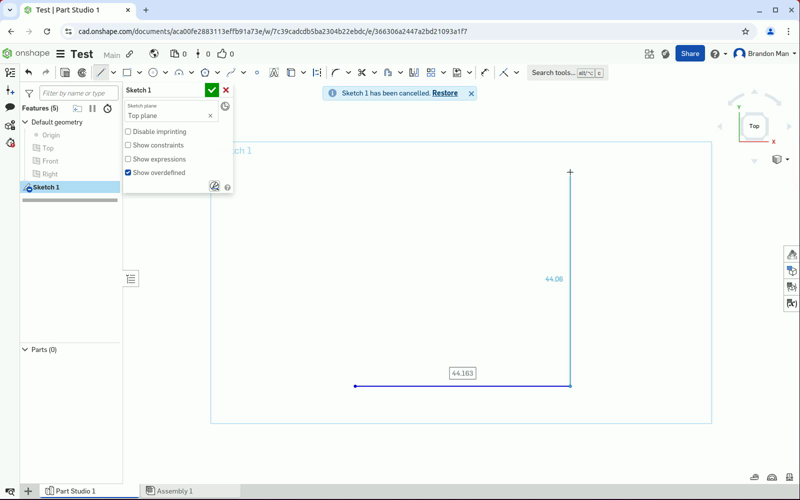
key_up(shift)
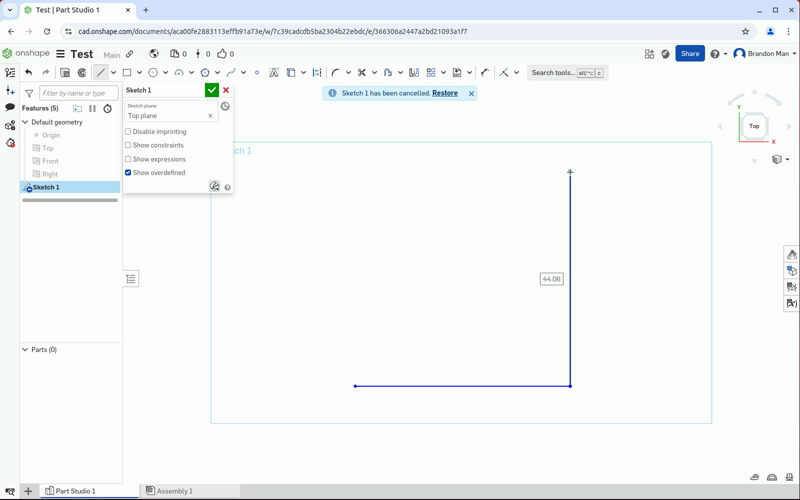
key_down(shift)
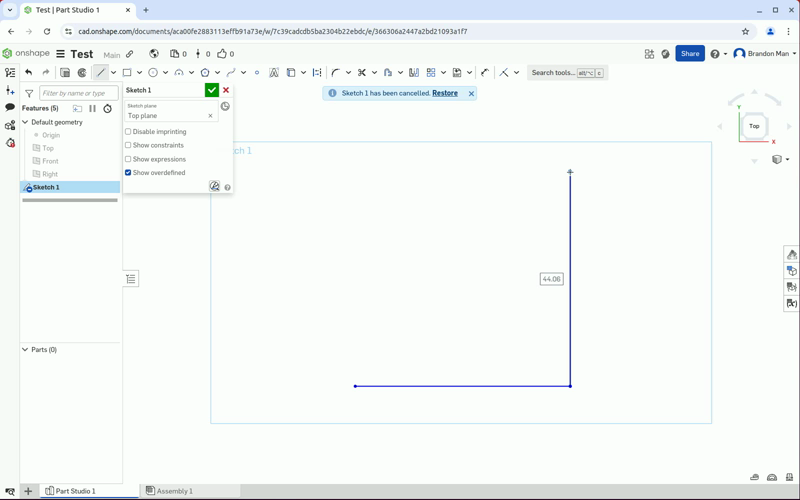
mouse_move(355, 171)
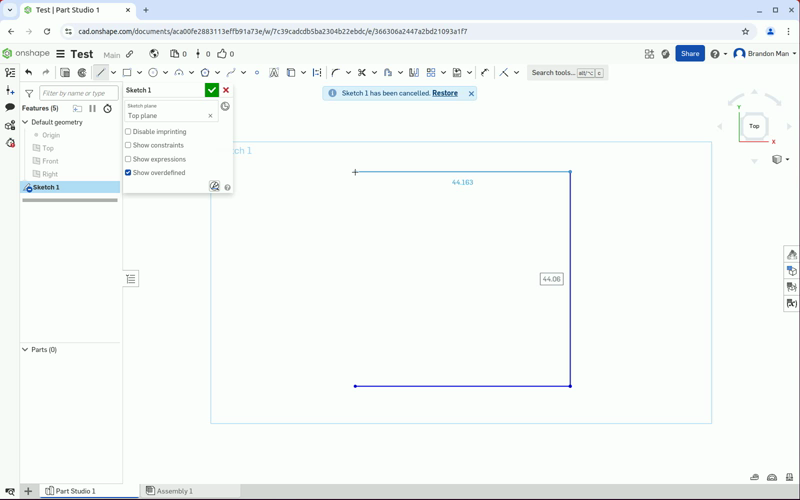
click(355, 171)
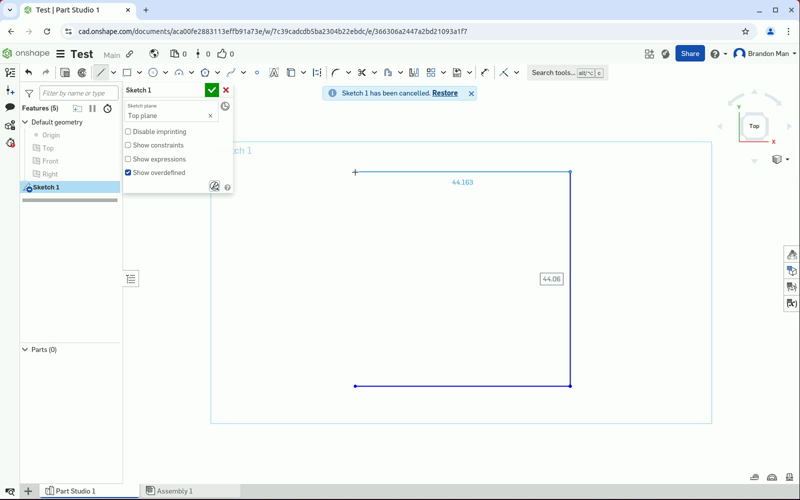
key_up(shift)
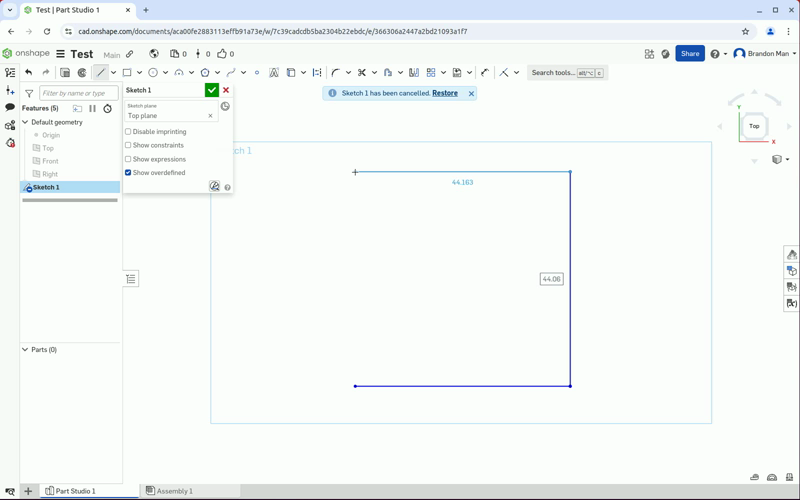
key_down(shift)
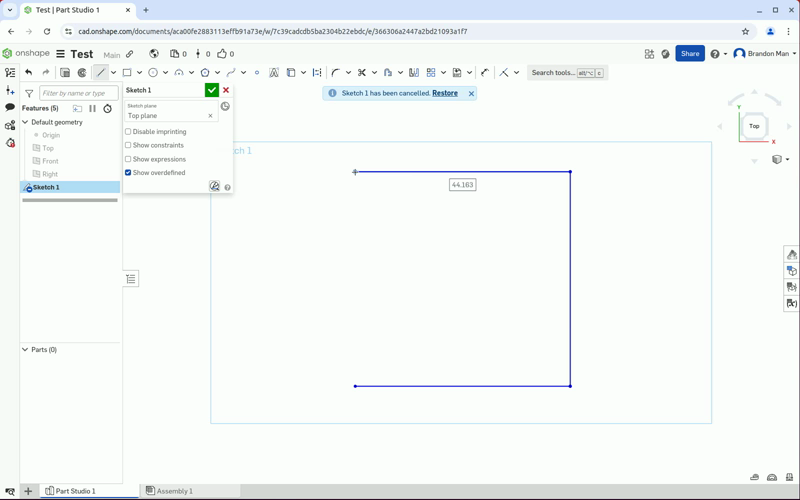
mouse_move(355, 386)
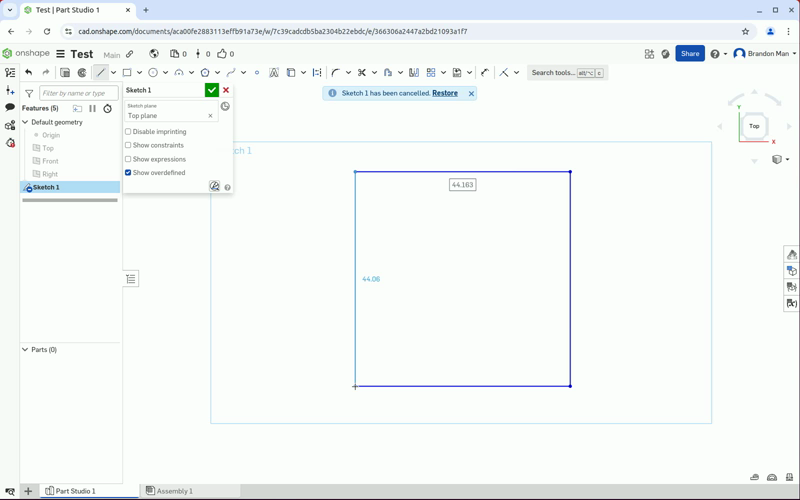
key_up(shift)
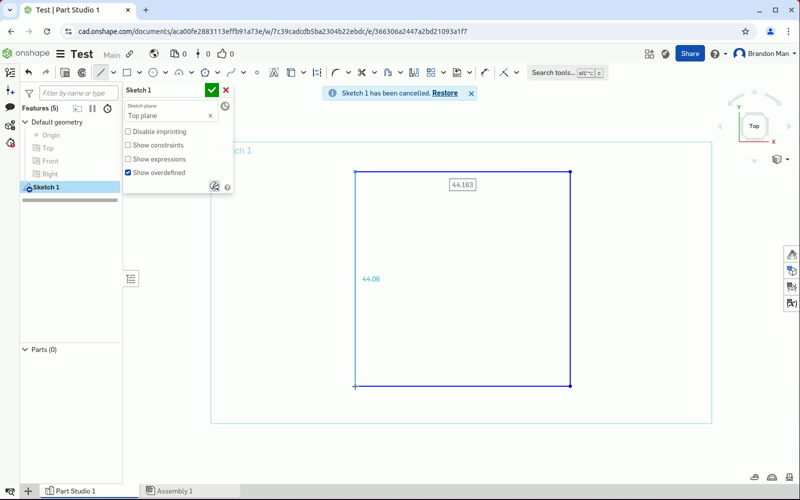
click(355, 386)
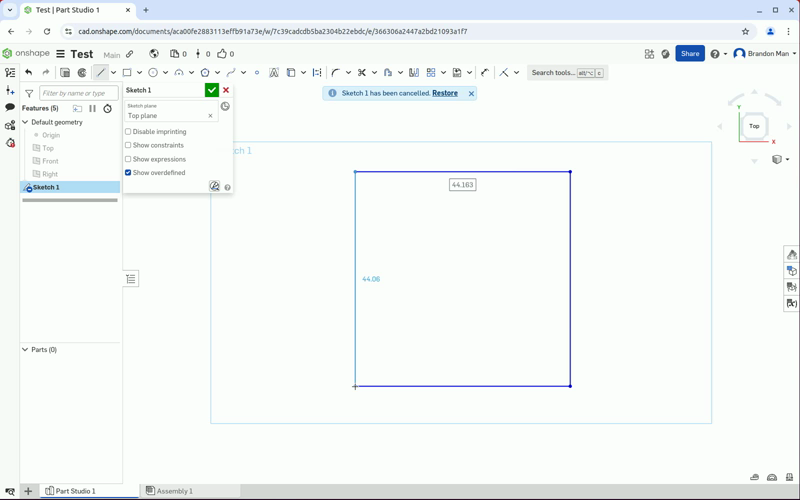
key(esc)
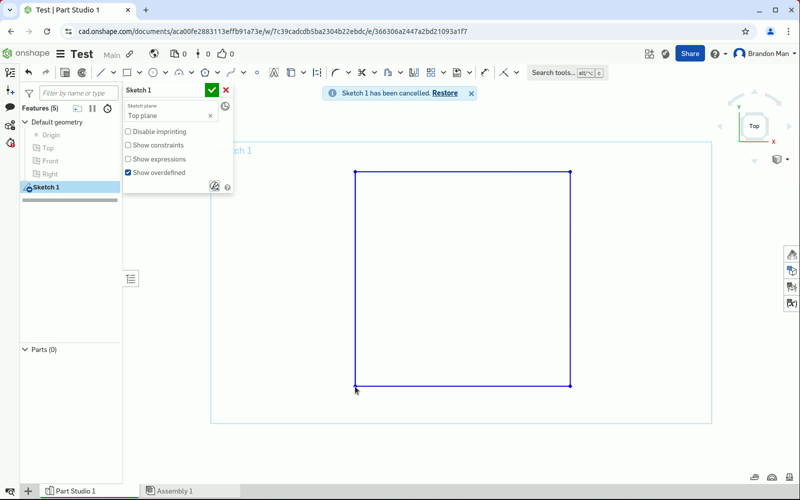
mouse_move(414, 323)
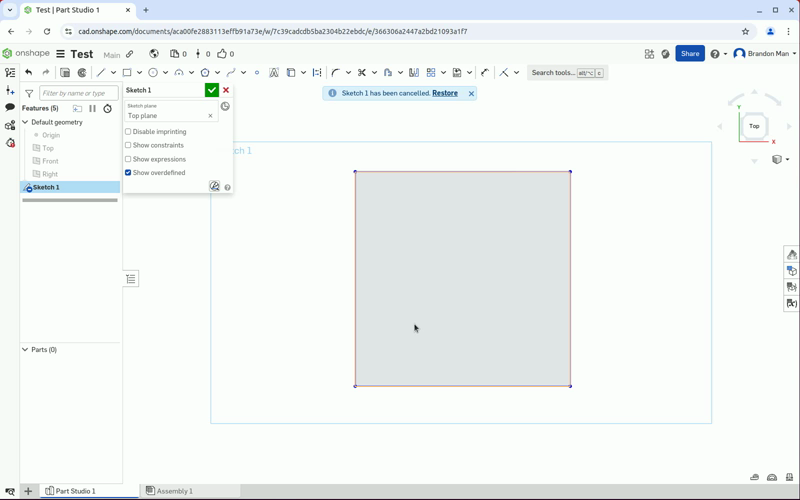
click(414, 323)
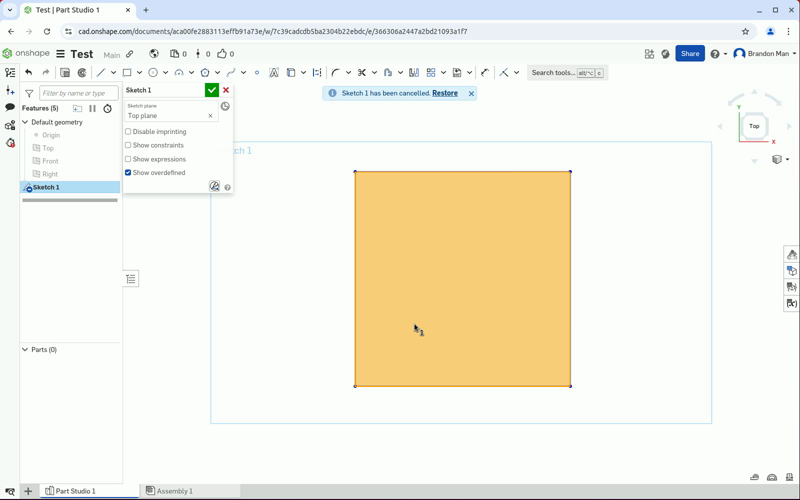
mouse_move(73, 352)
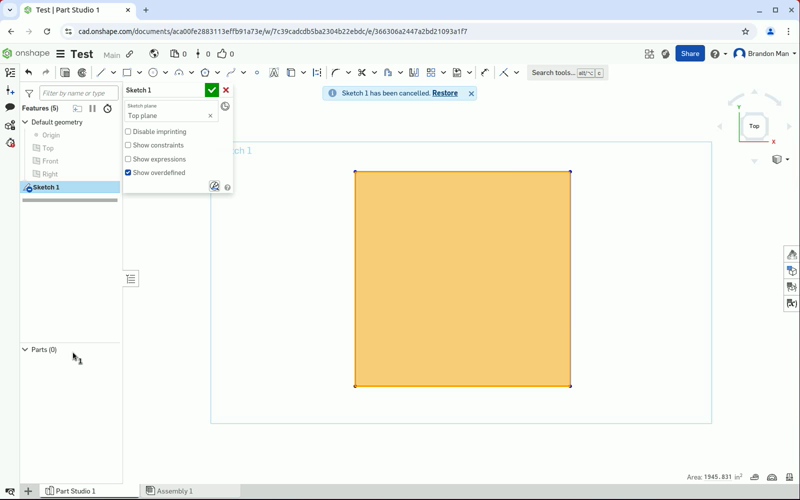
key(shift+y)
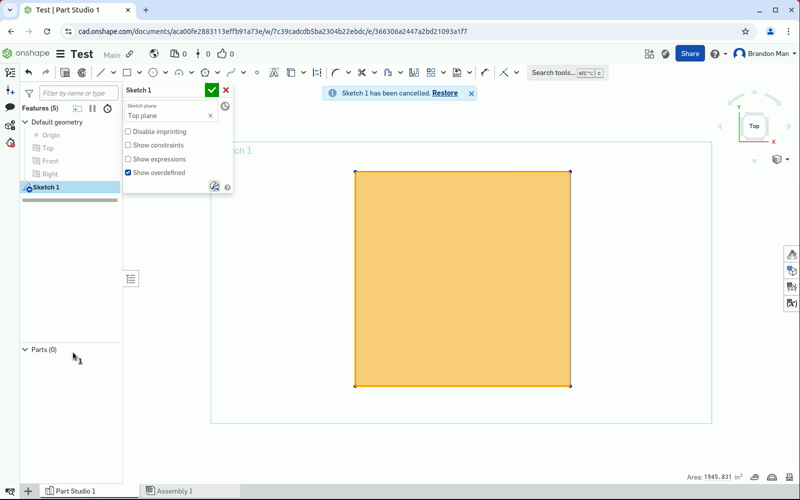
key(shift+e)
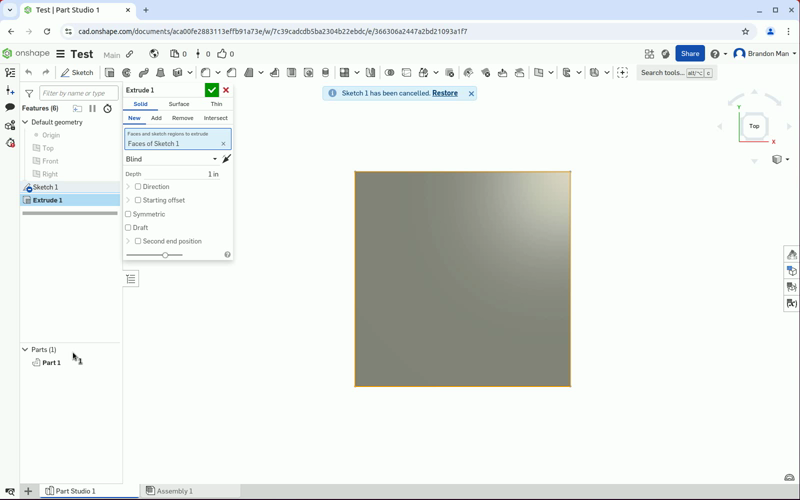
mouse_move(143, 106)
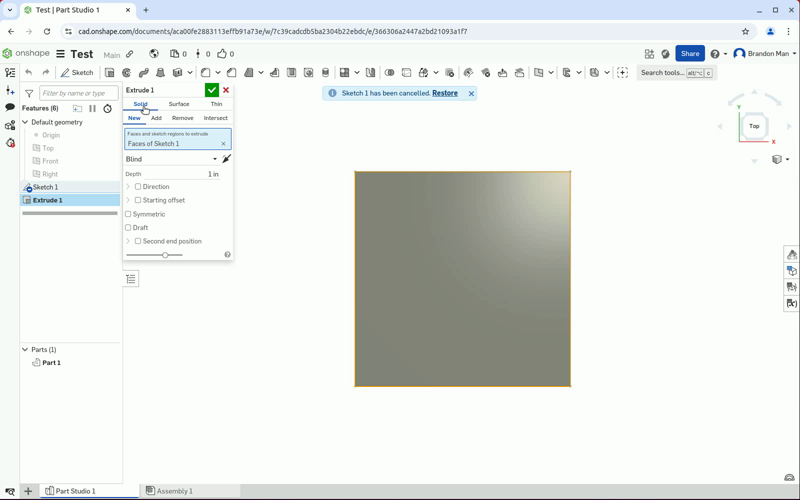
click(143, 106)
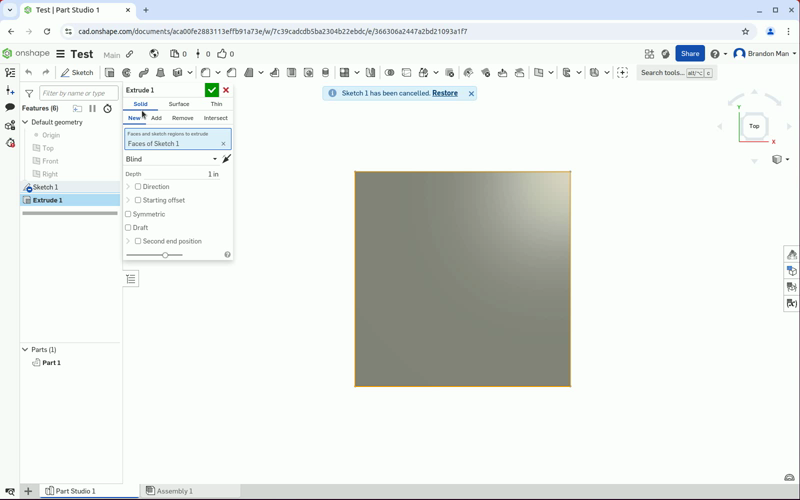
mouse_move(137, 120)
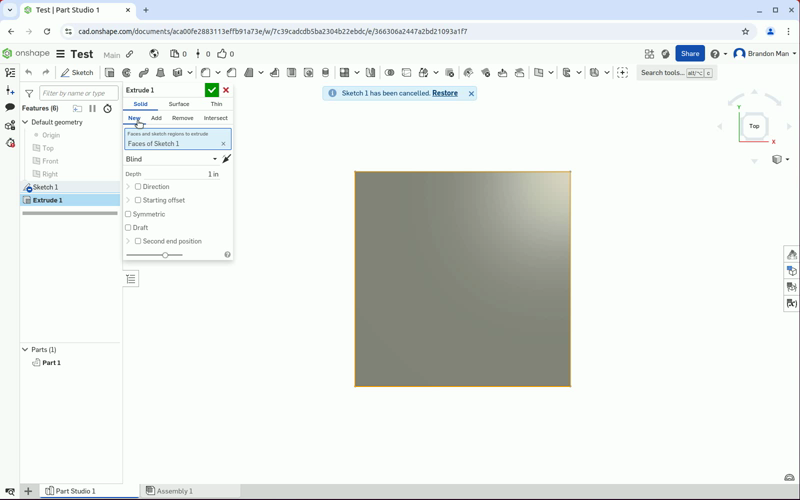
click(137, 120)
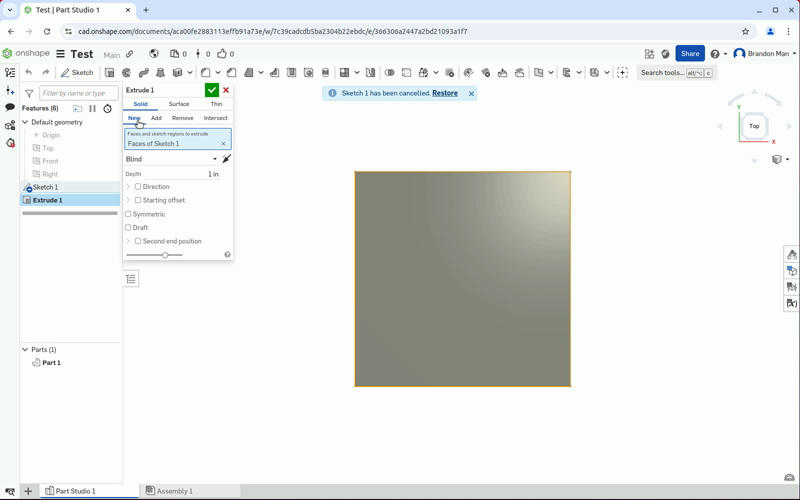
key(tab, 4)
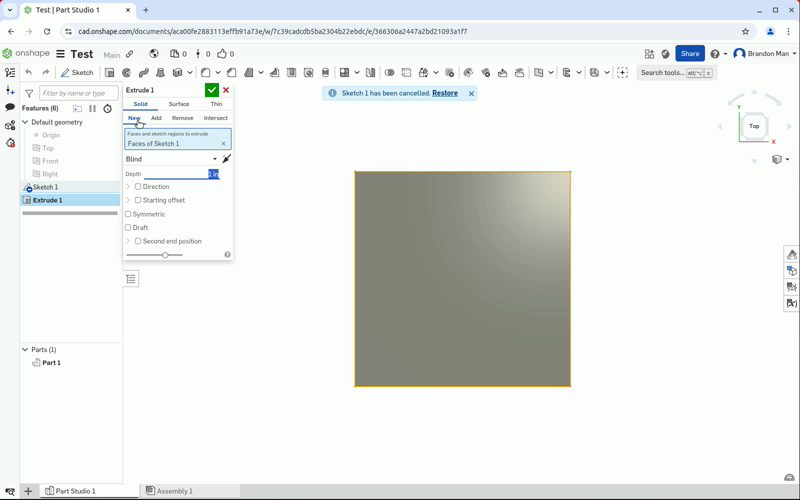
text(1.444)
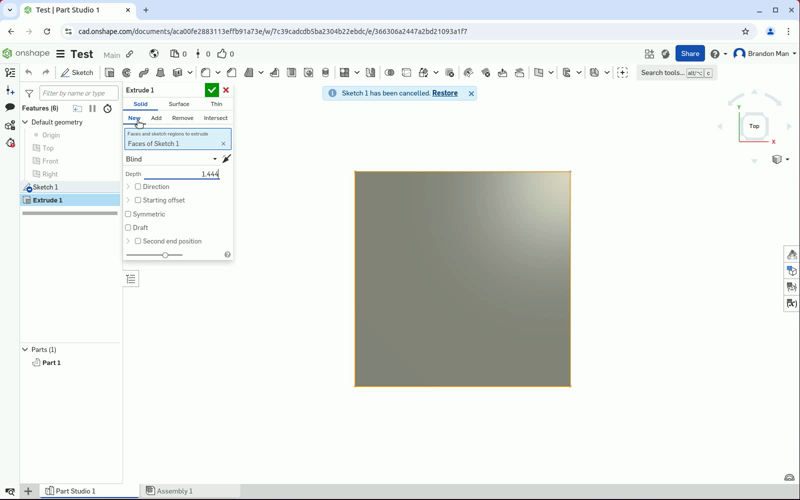
key(enter)
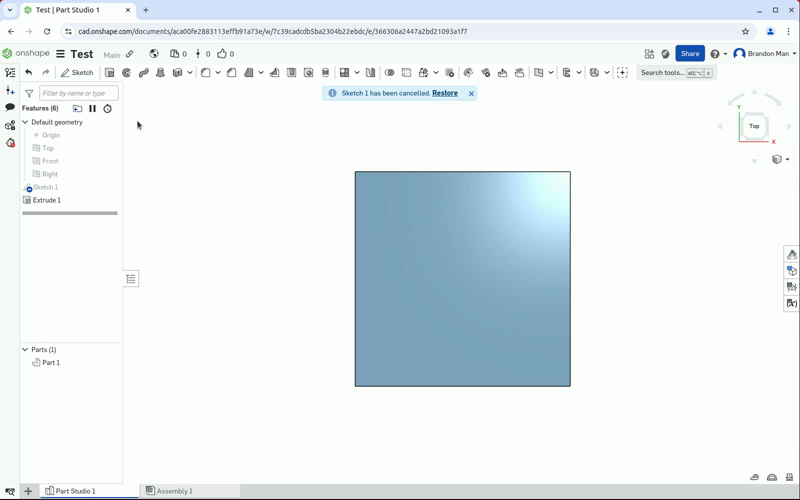
key(shift+h)
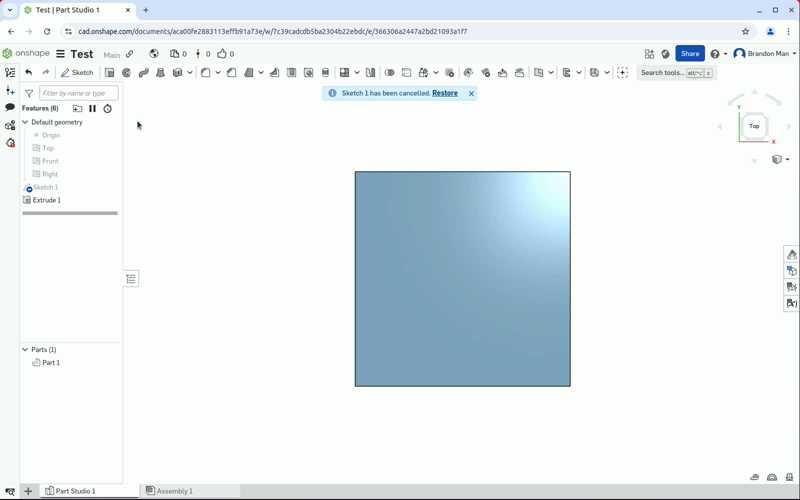
key(shift+h)
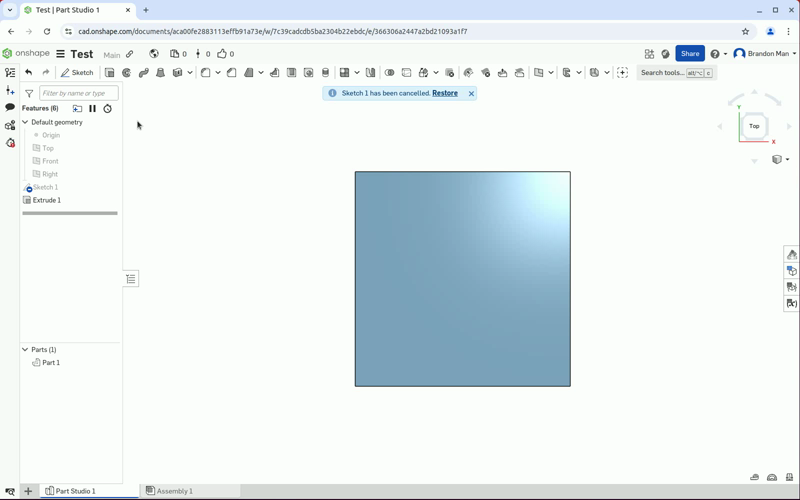
mouse_move(73, 189)
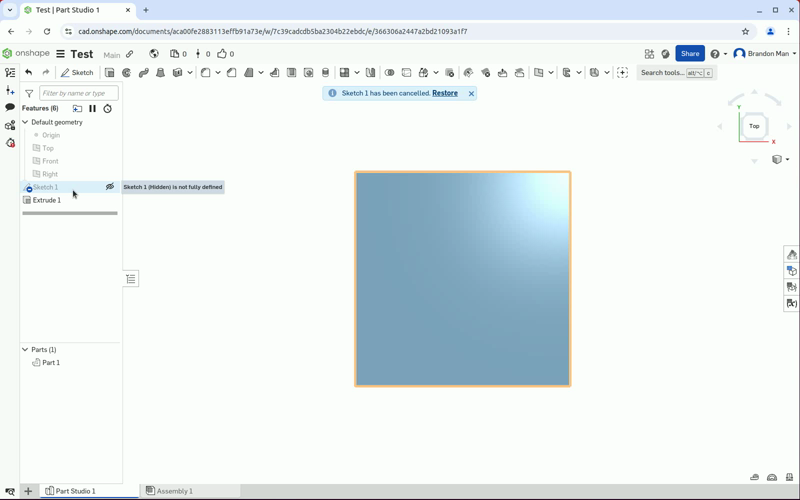
click(73, 189)
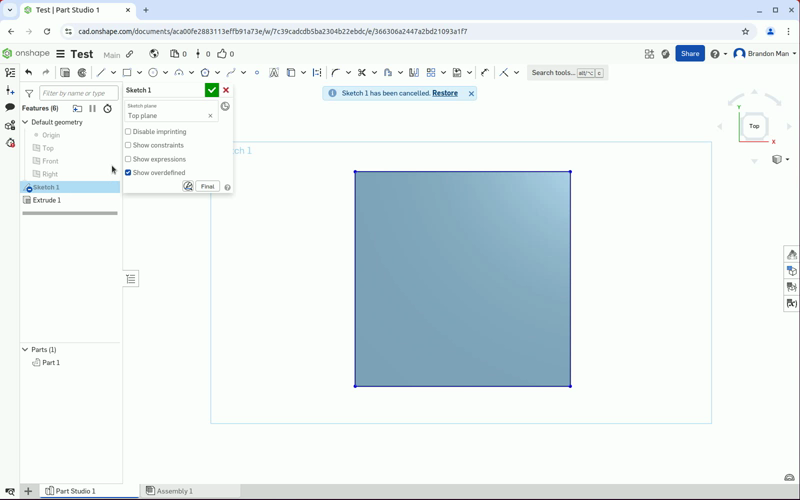
mouse_move(229, 92)
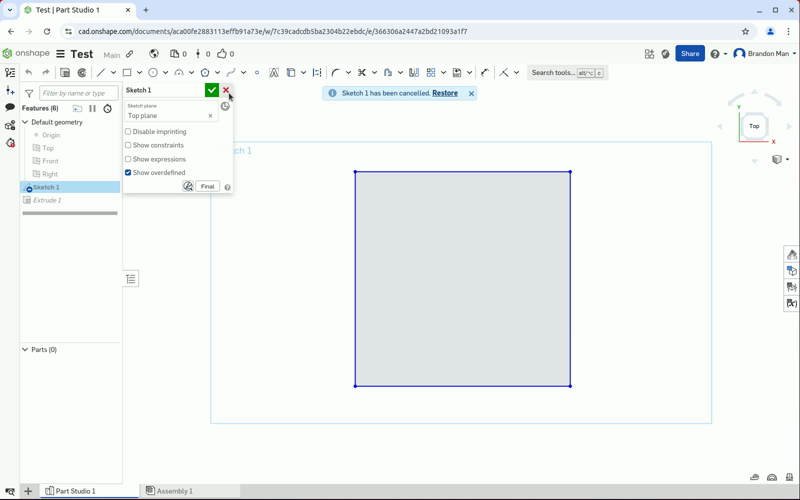
click(229, 92)
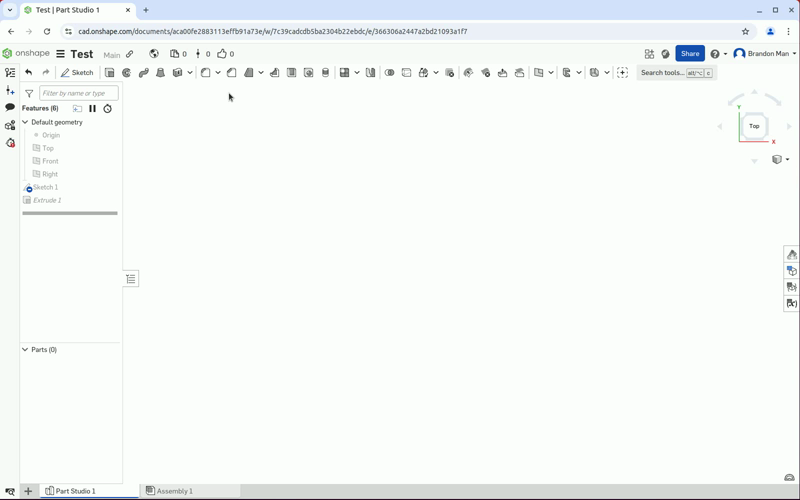
mouse_move(541, 75)
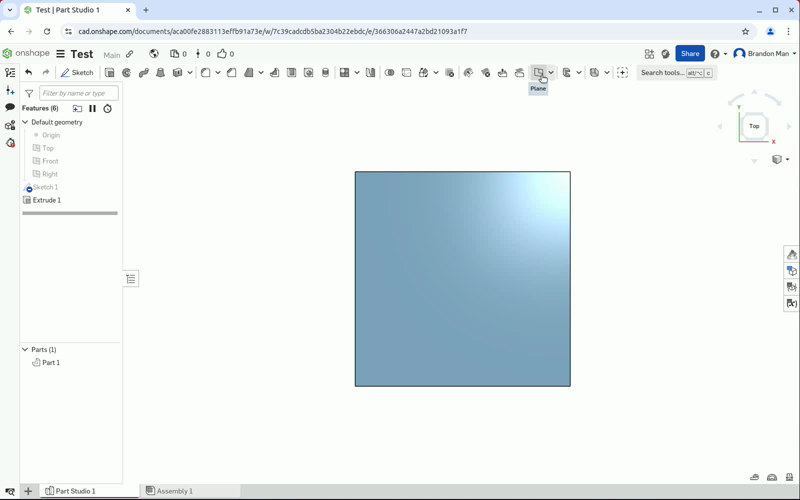
click(541, 75)
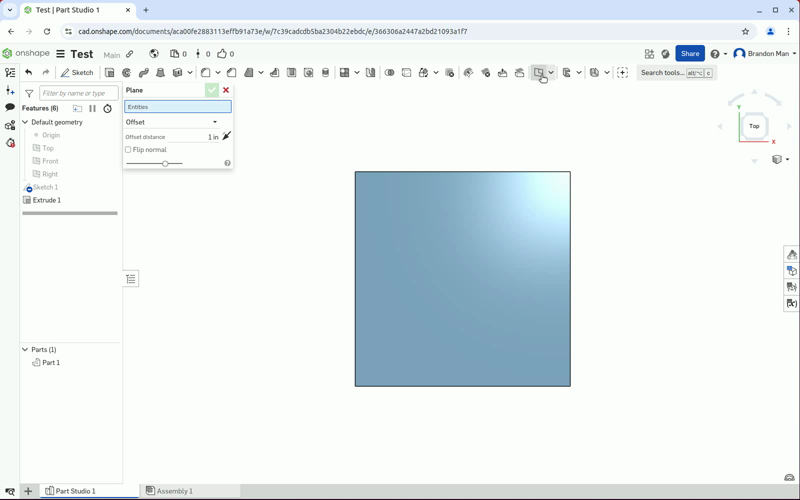
mouse_move(73, 150)
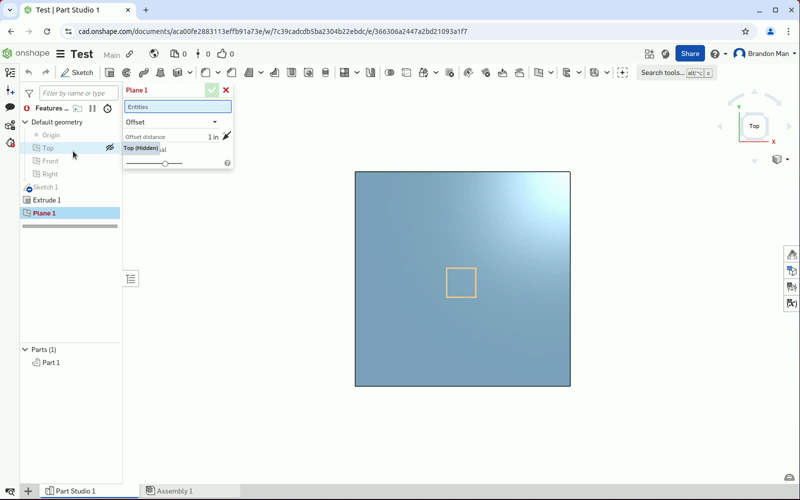
click(73, 150)
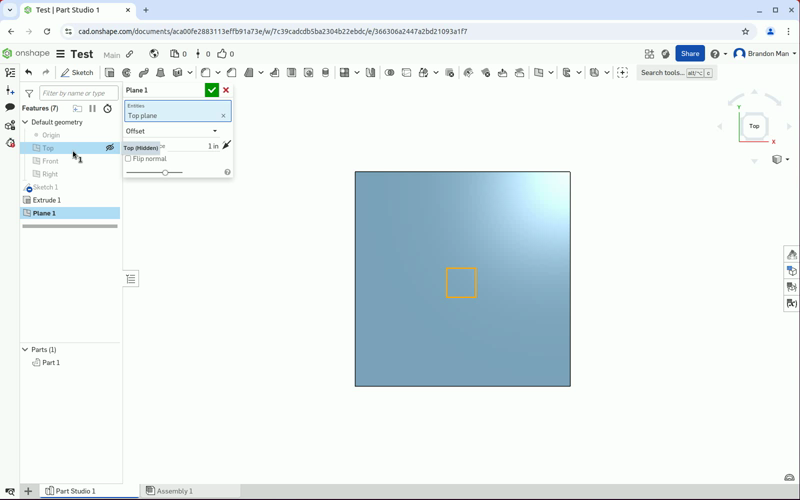
key(tab, 2)
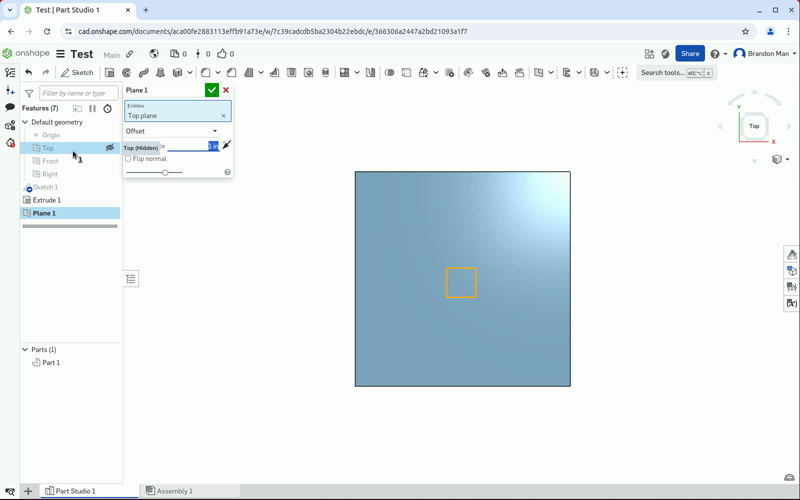
text(1.448)
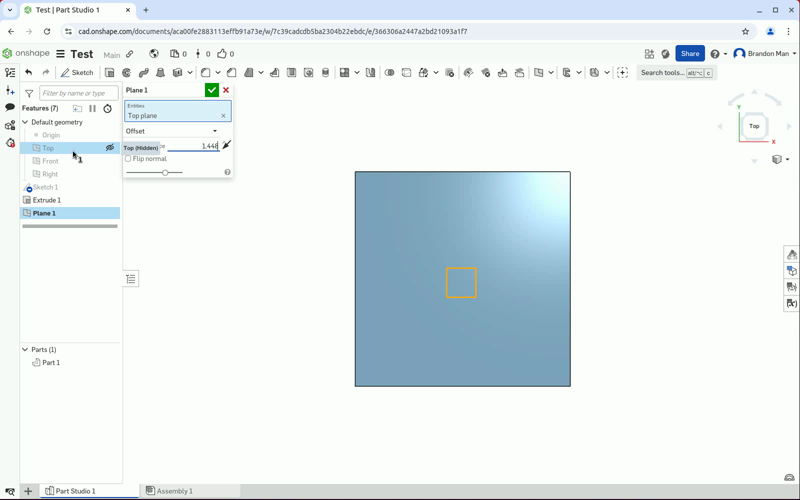
key(enter, 2)
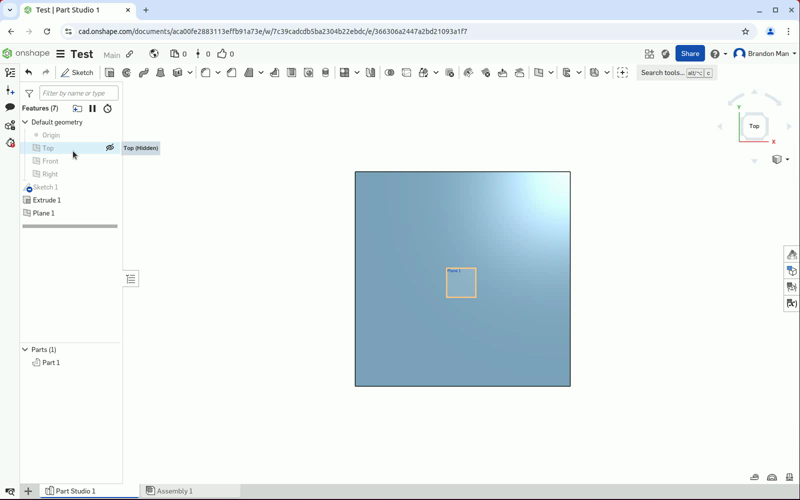
key(shift+s)
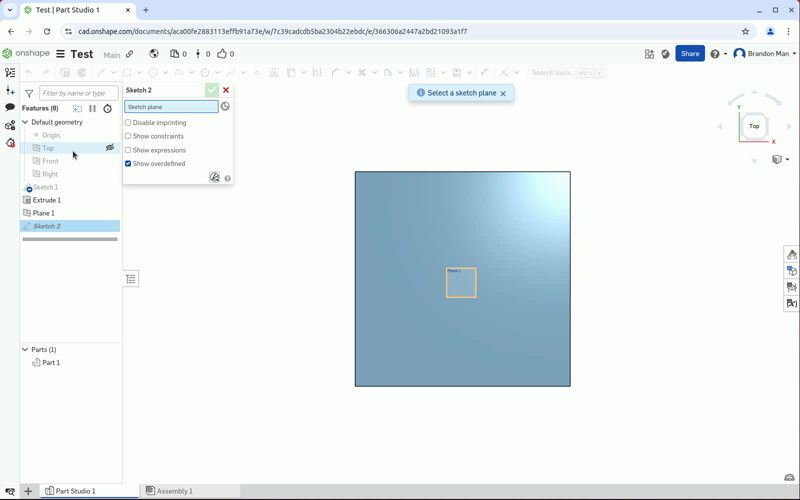
mouse_move(73, 215)
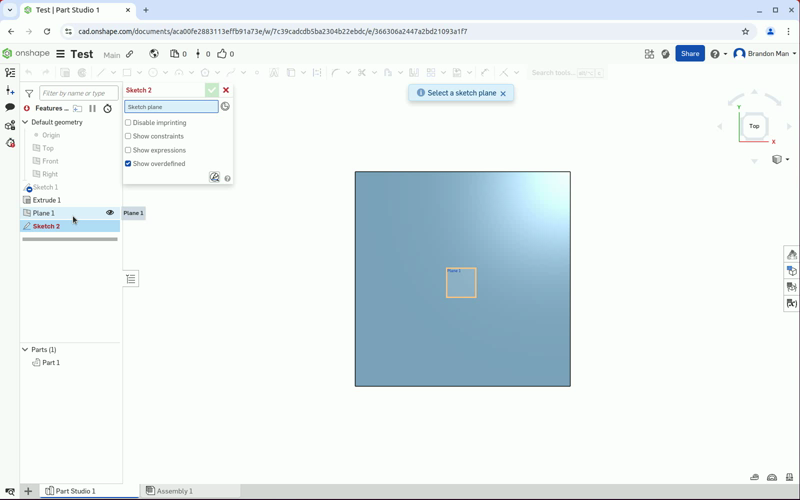
click(73, 215)
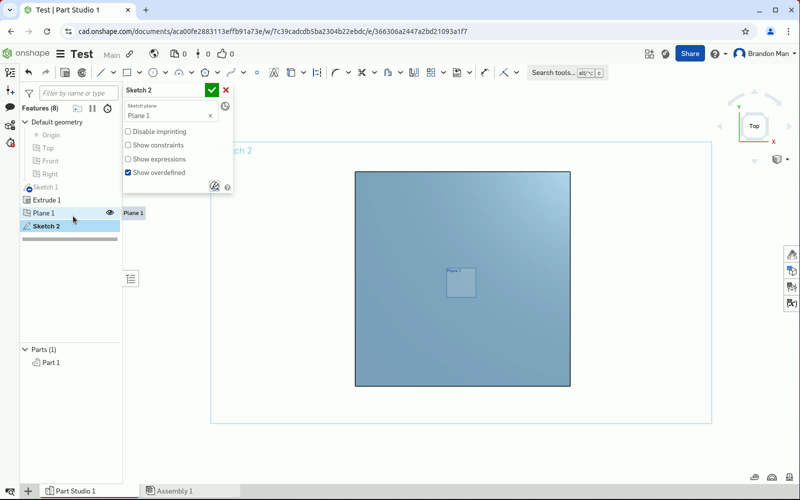
mouse_move(73, 352)
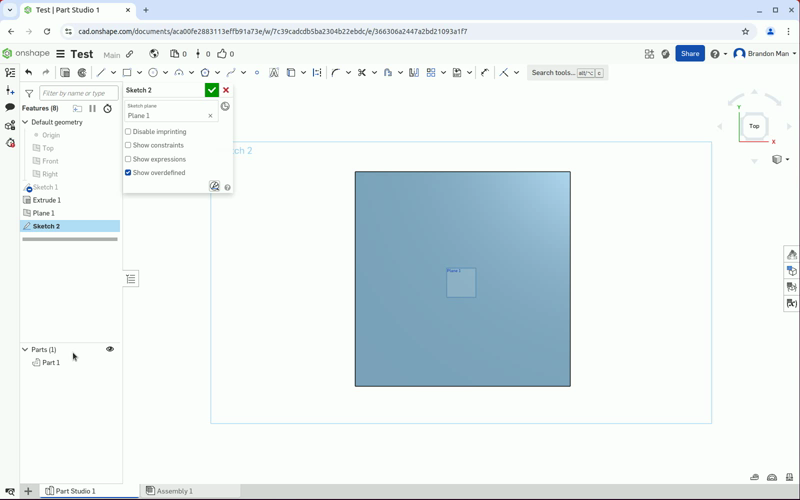
key(y)
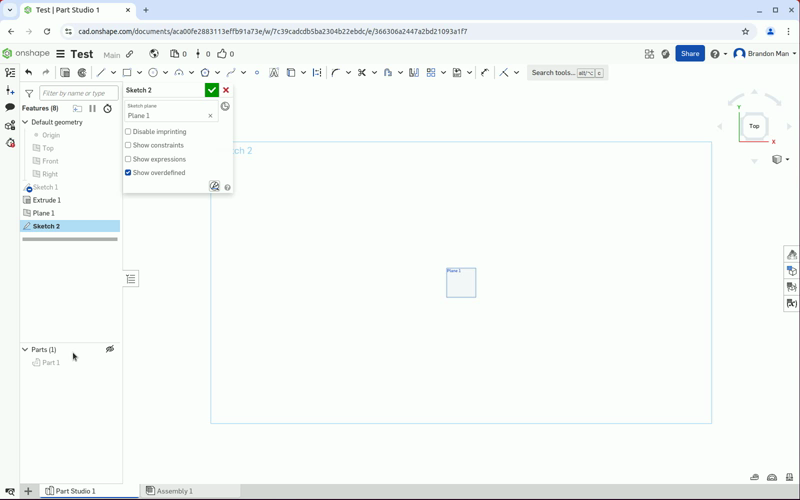
key(l)
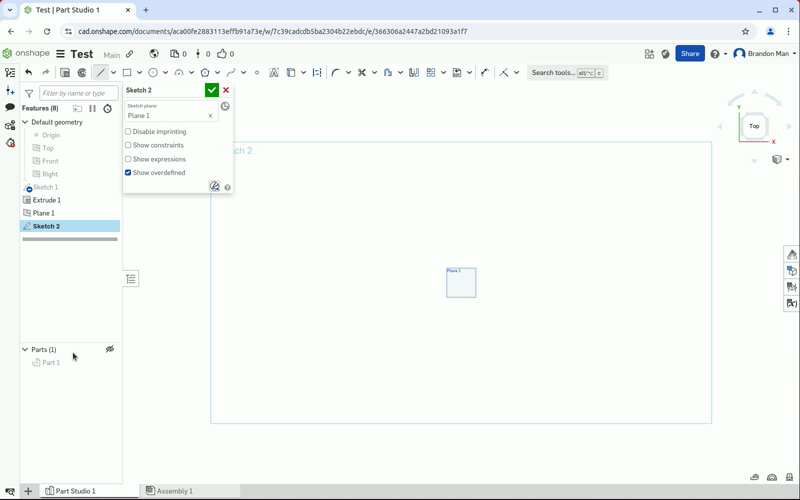
key_down(shift)
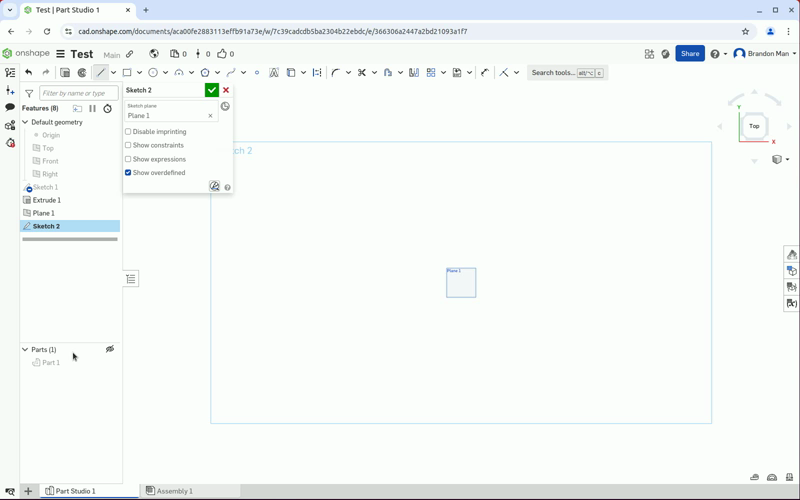
mouse_move(419, 213)
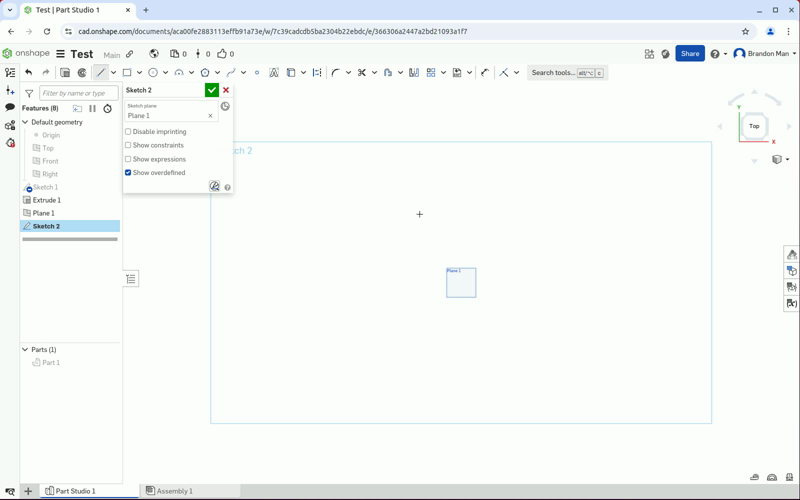
click(419, 213)
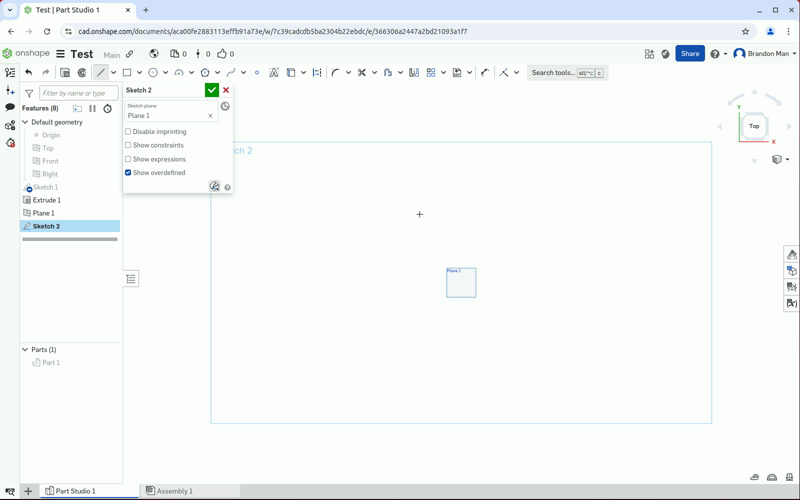
key_up(shift)
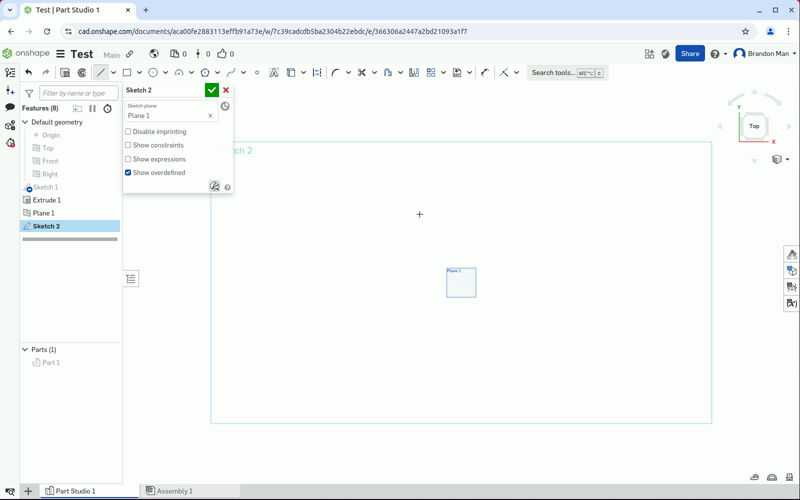
key_down(shift)
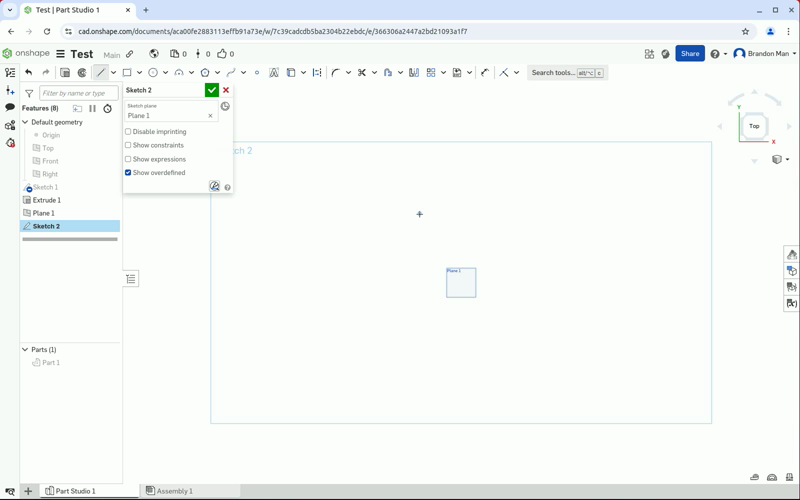
mouse_move(570, 213)
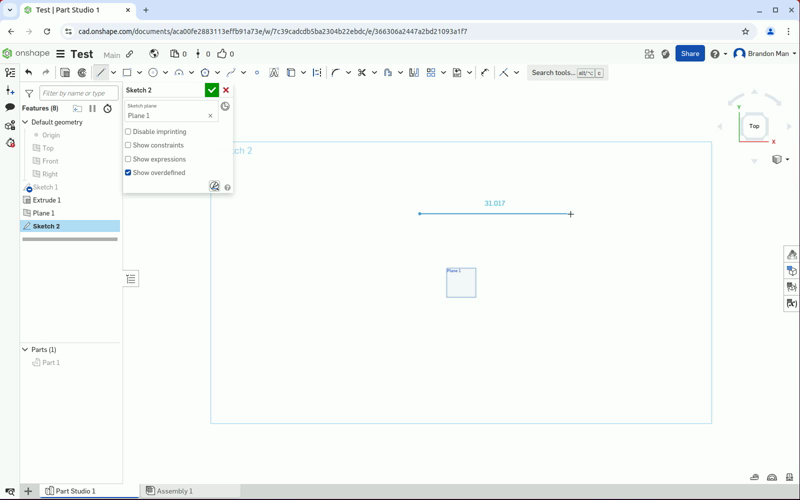
click(570, 213)
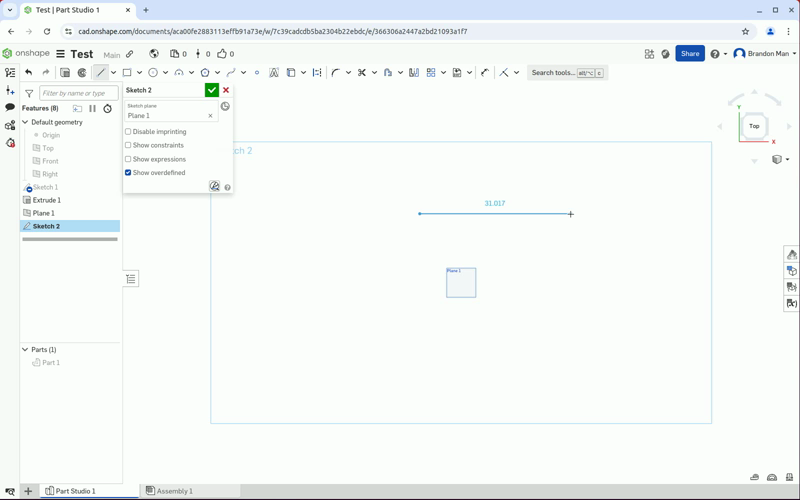
key_up(shift)
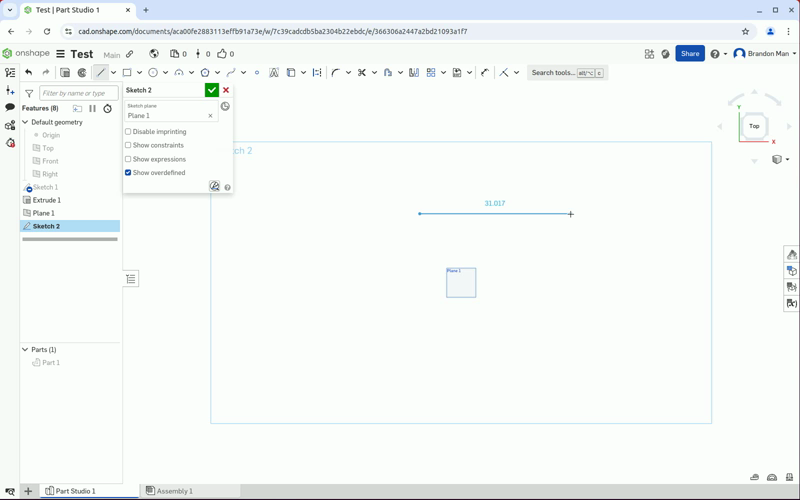
key_down(shift)
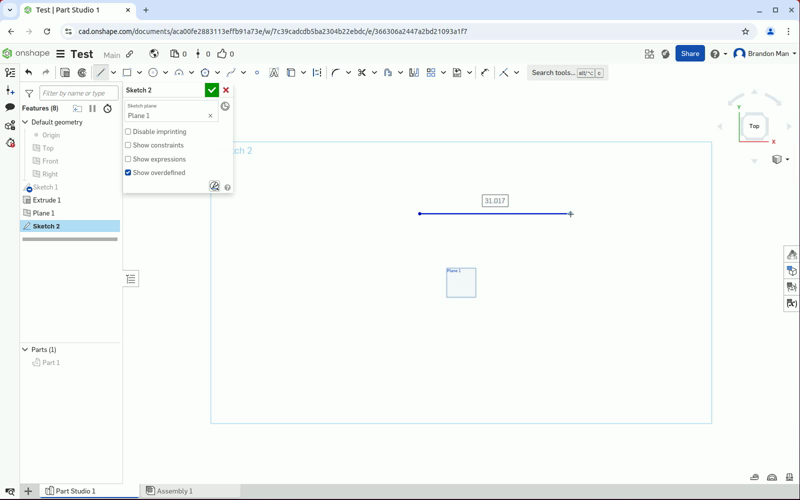
mouse_move(589, 213)
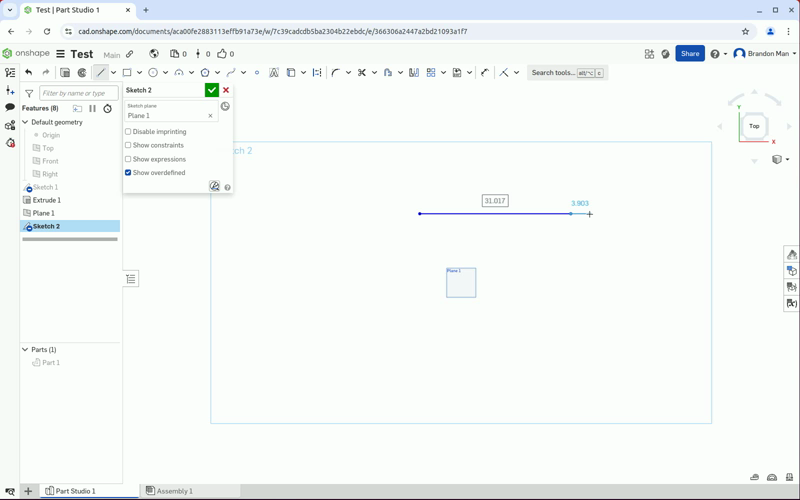
mouse_move(570, 170)
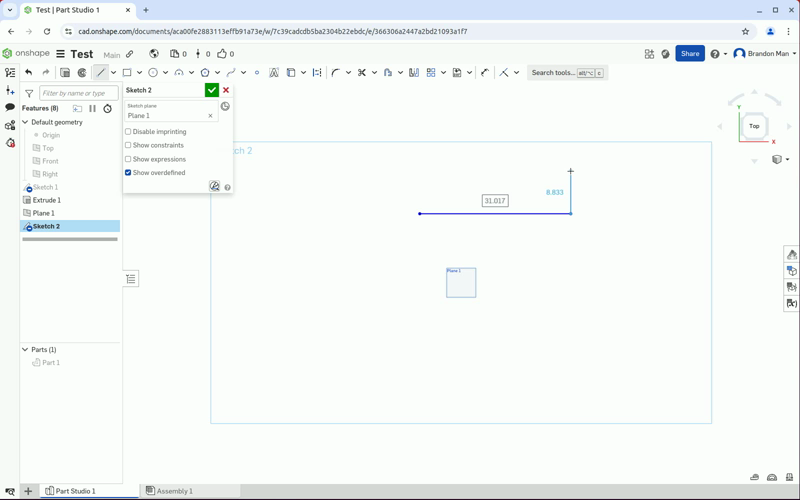
click(570, 170)
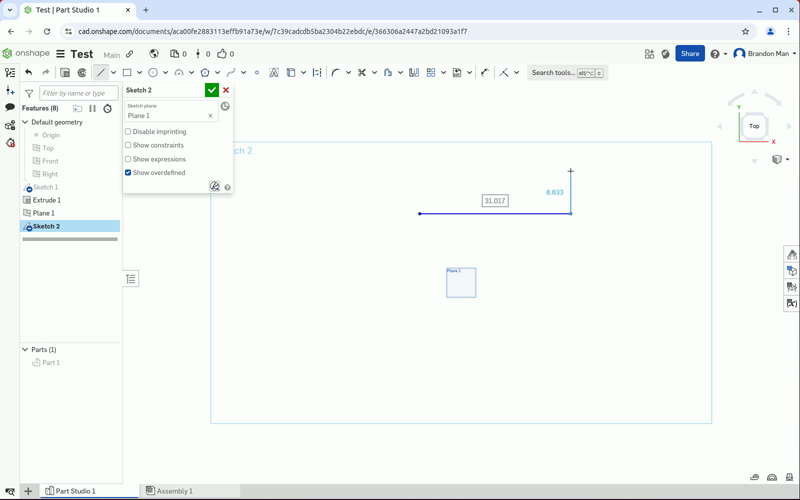
key_up(shift)
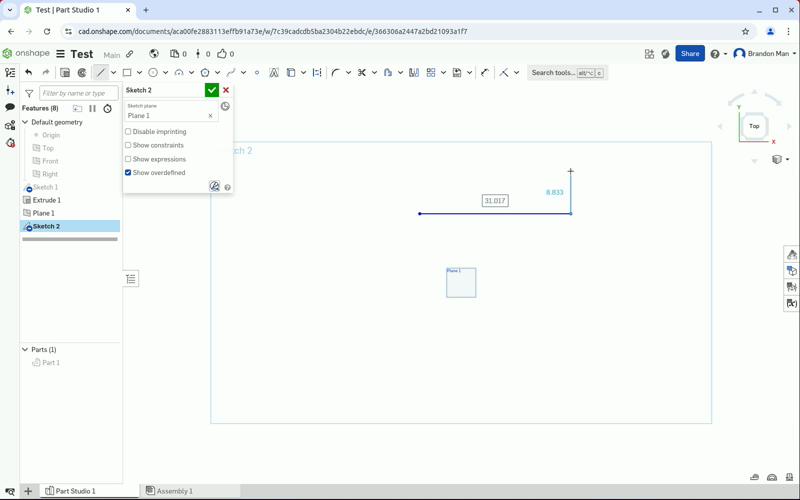
key_down(shift)
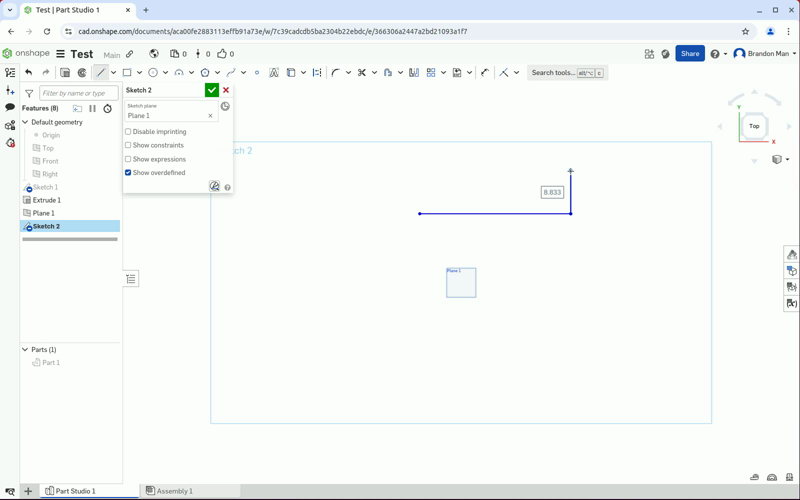
mouse_move(419, 170)
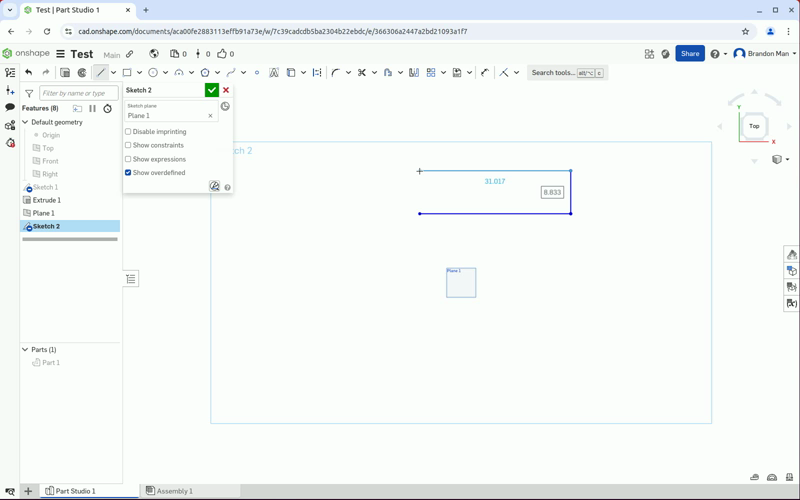
click(419, 170)
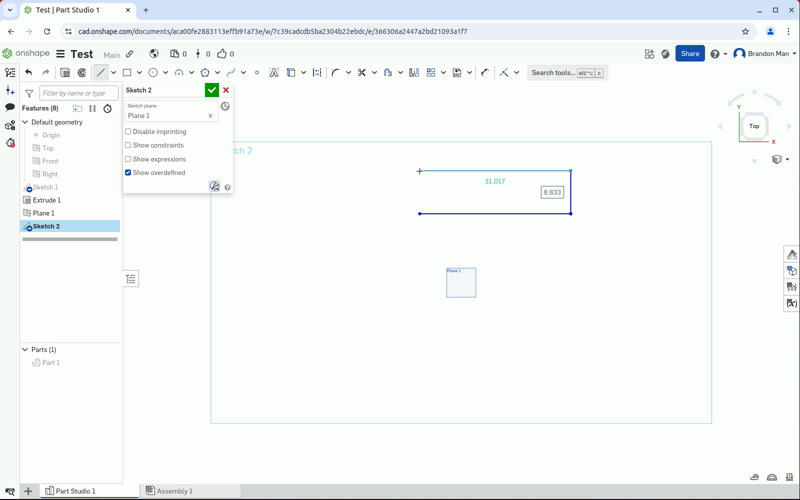
key_up(shift)
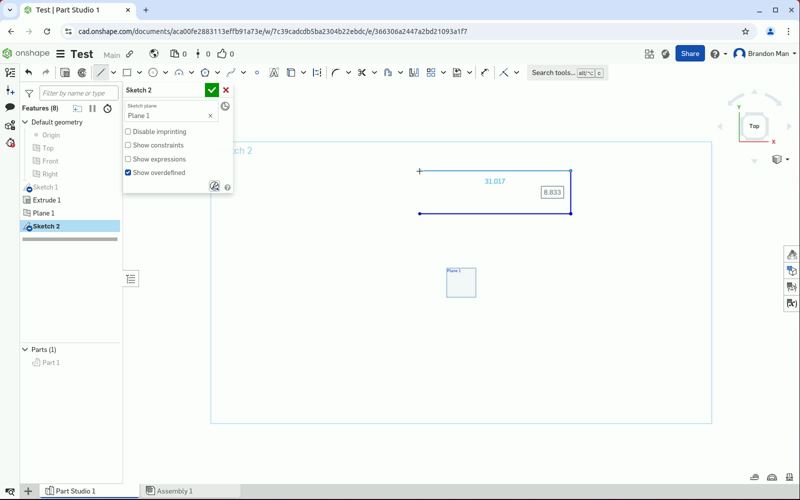
mouse_move(449, 170)
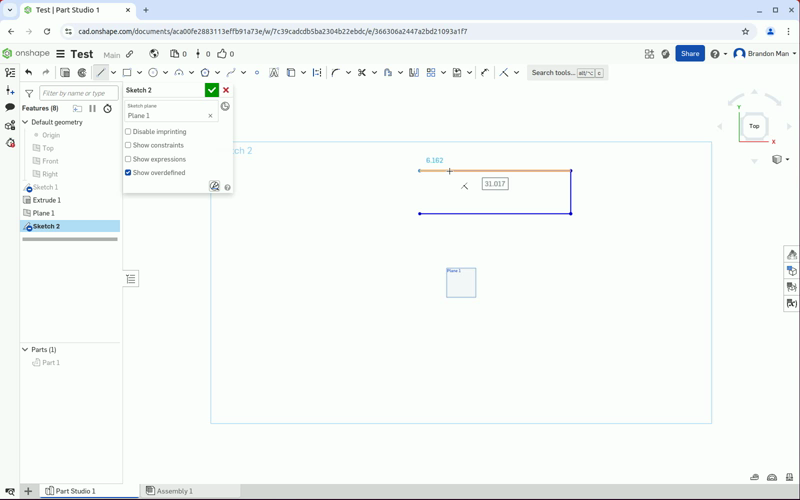
key_down(shift)
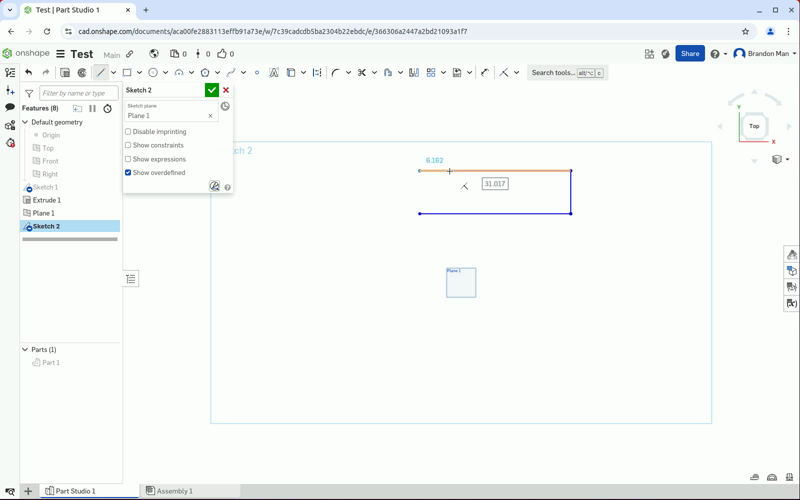
mouse_move(419, 213)
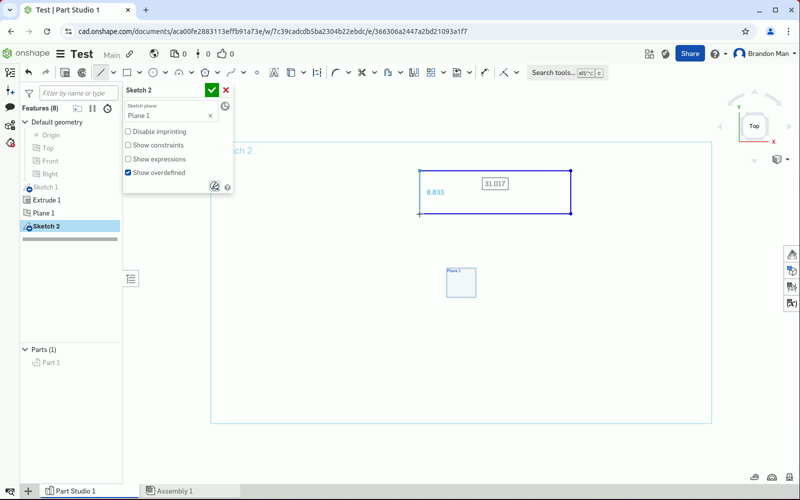
key_up(shift)
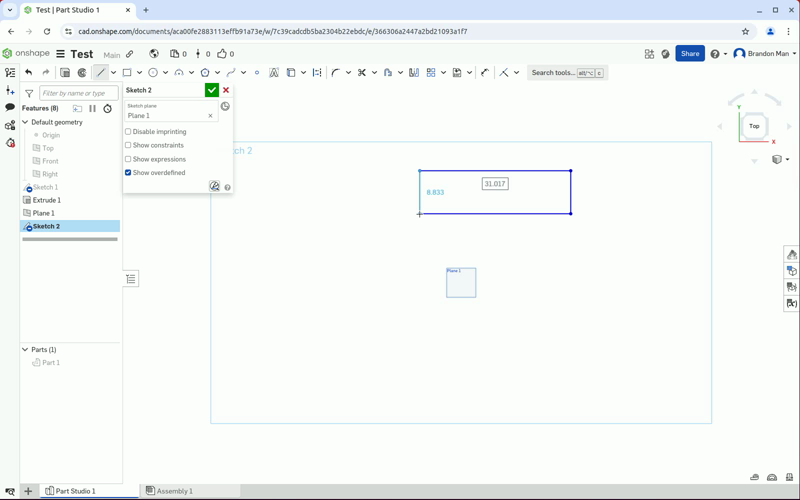
click(419, 213)
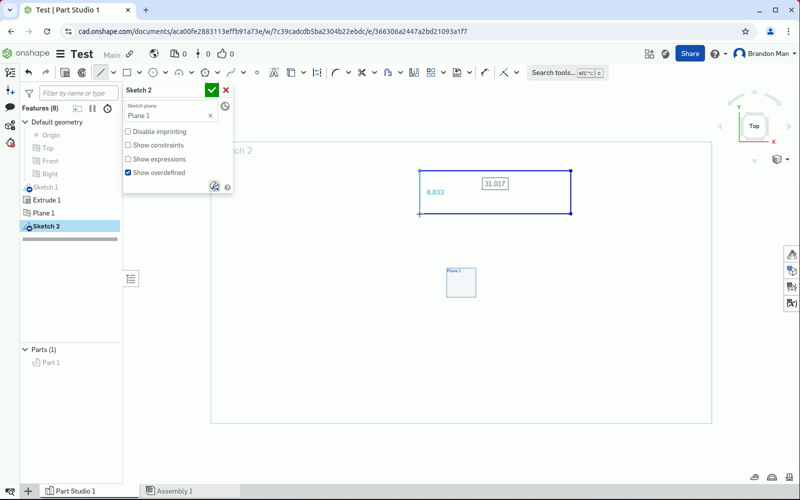
key(esc)
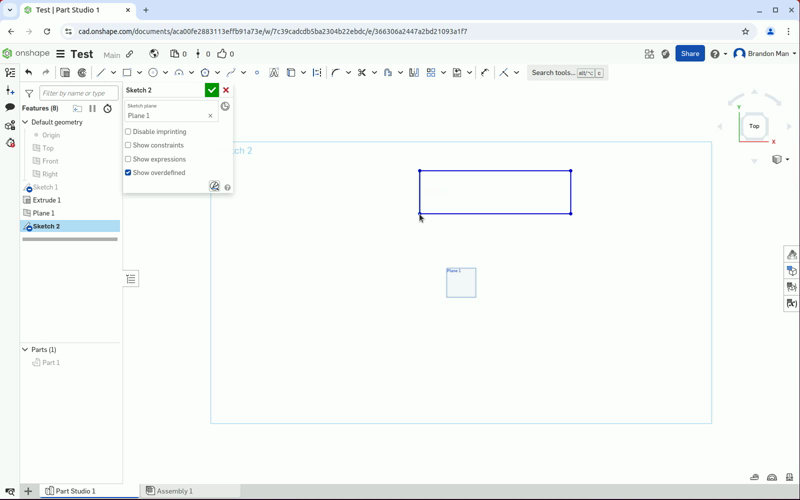
mouse_move(534, 199)
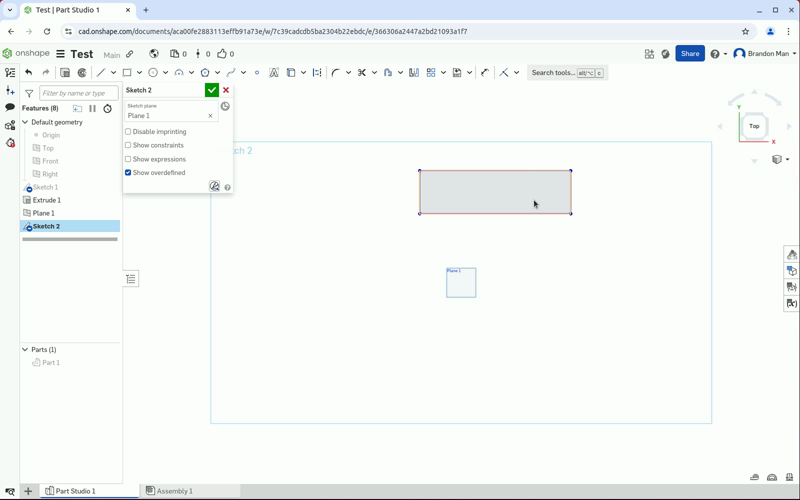
click(534, 199)
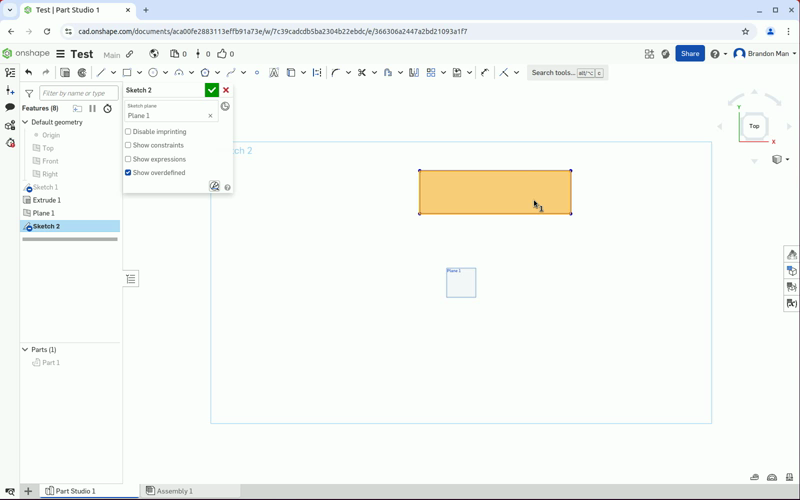
mouse_move(73, 352)
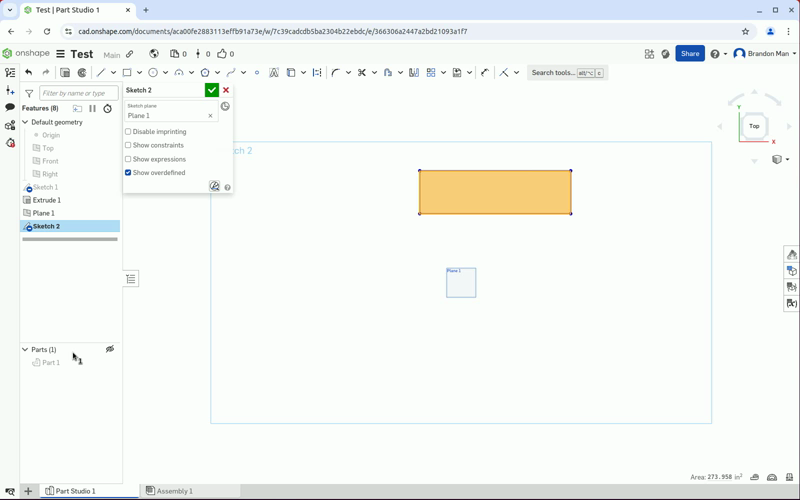
key(shift+y)
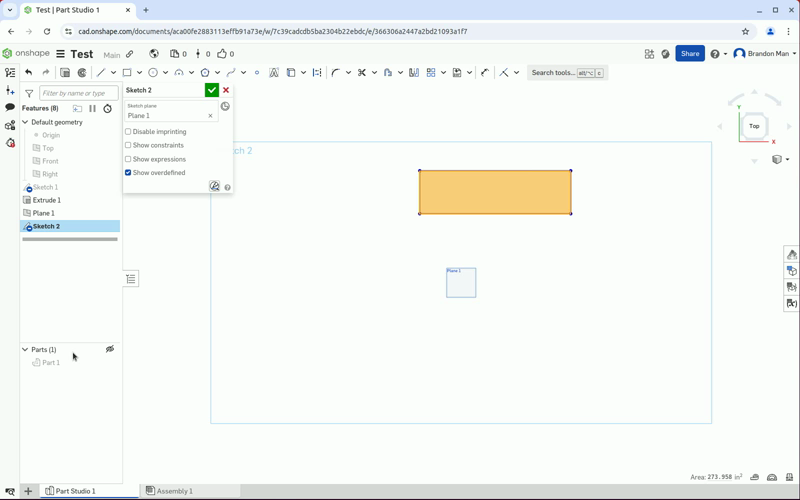
key(shift+e)
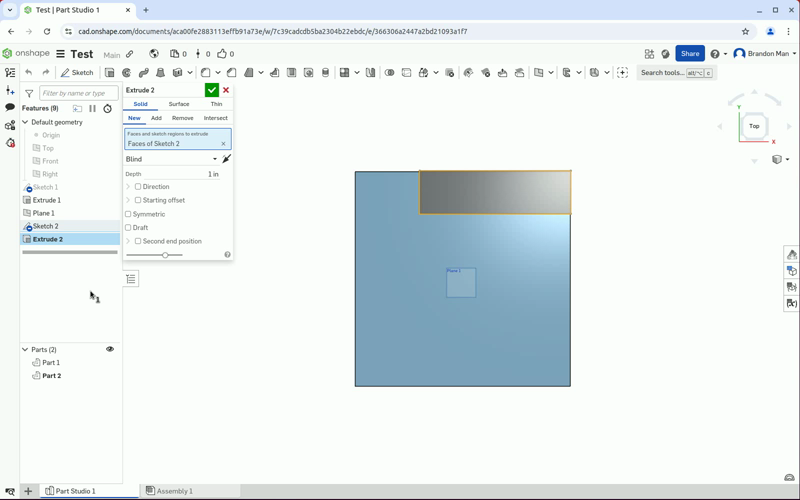
mouse_move(143, 106)
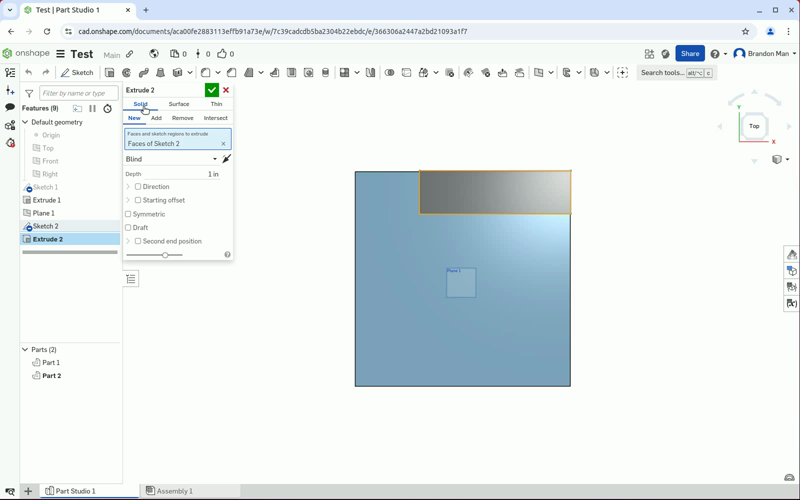
click(143, 106)
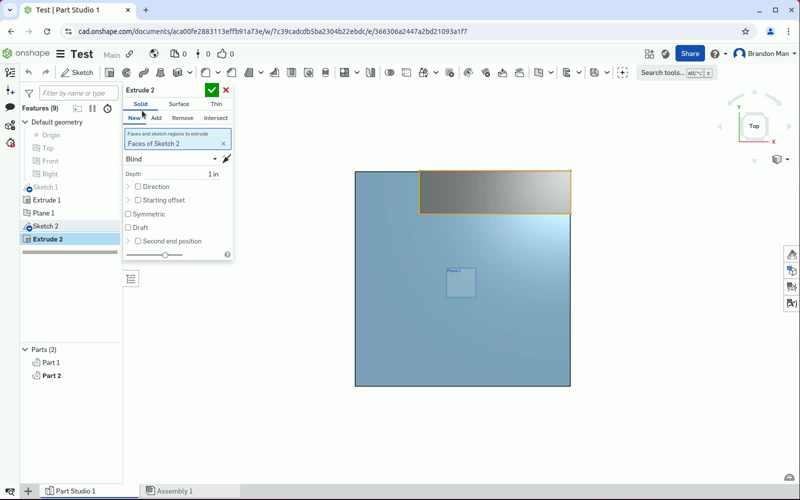
mouse_move(137, 120)
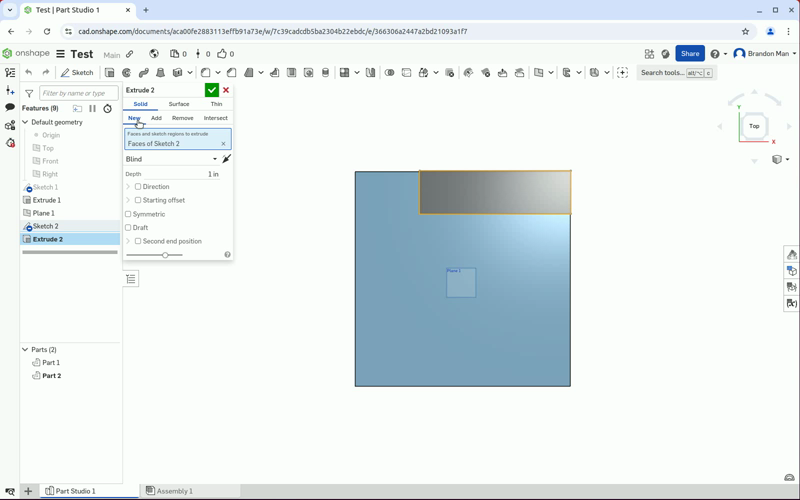
click(137, 120)
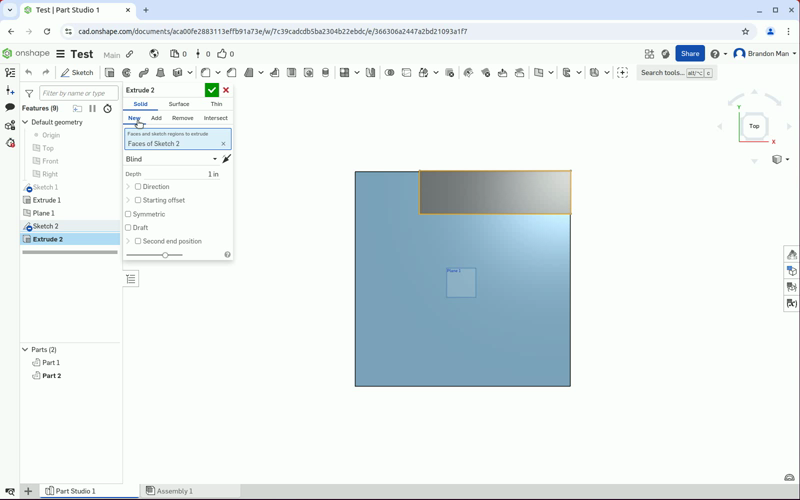
key(tab, 4)
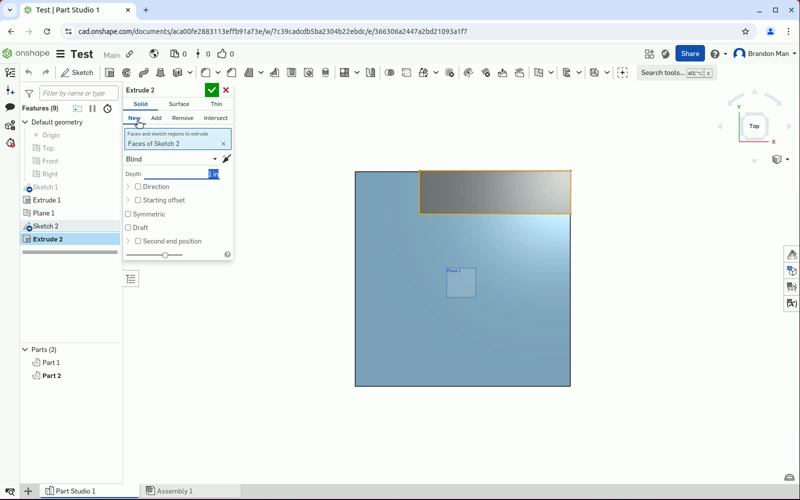
text(0.963)
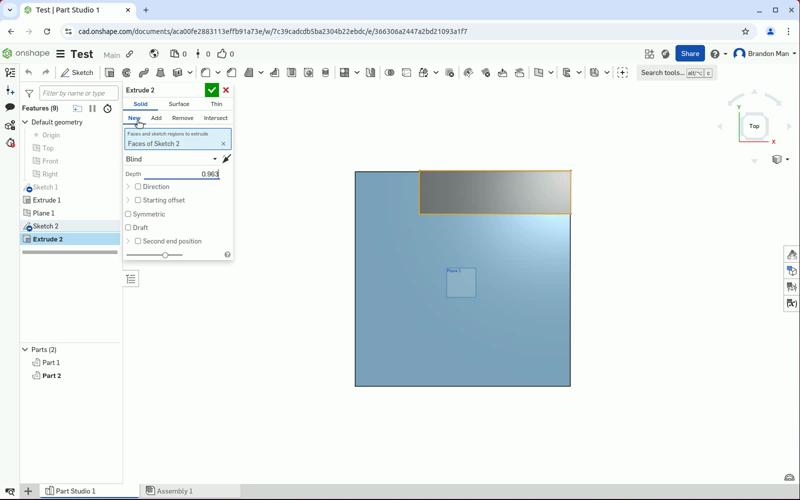
key(enter)
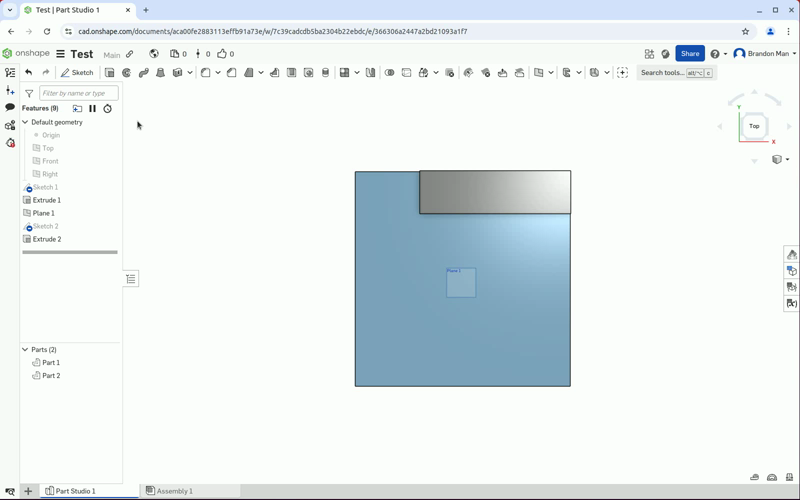
key(shift+h)
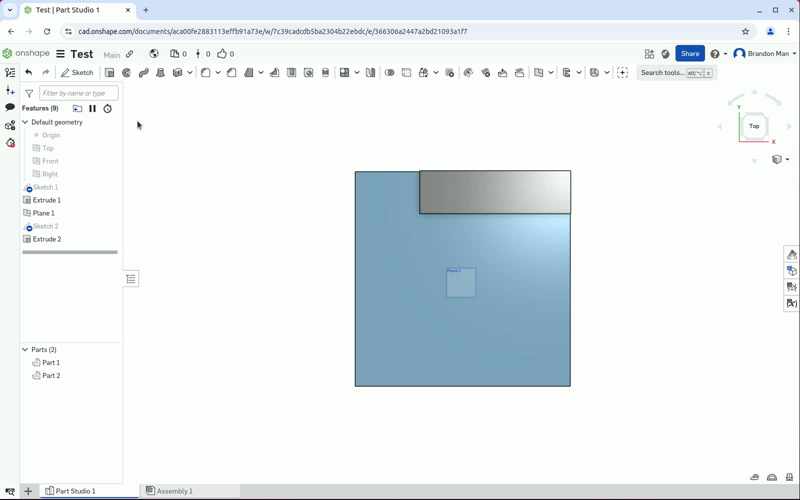
key(shift+h)
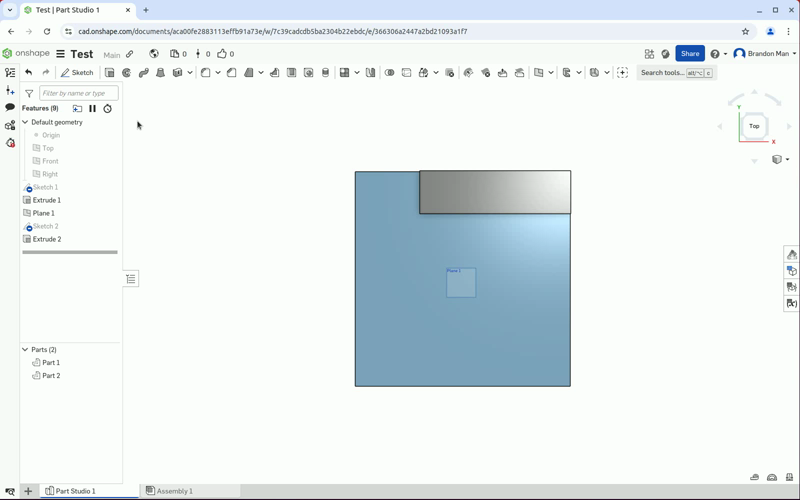
mouse_move(73, 189)
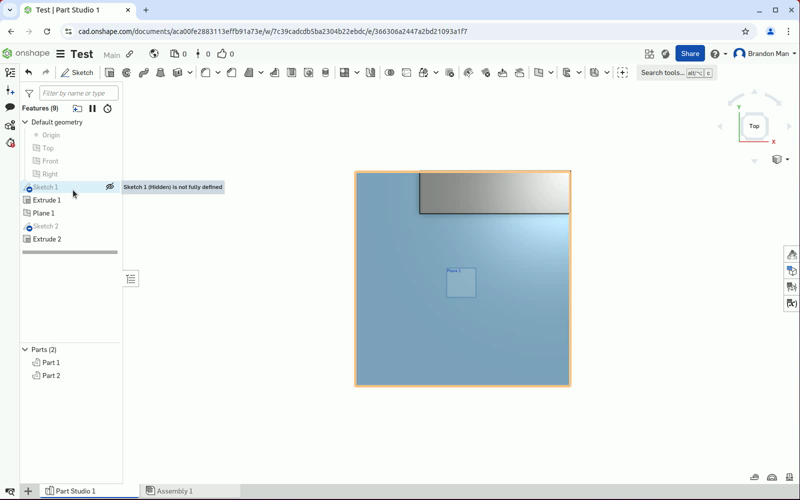
click(73, 189)
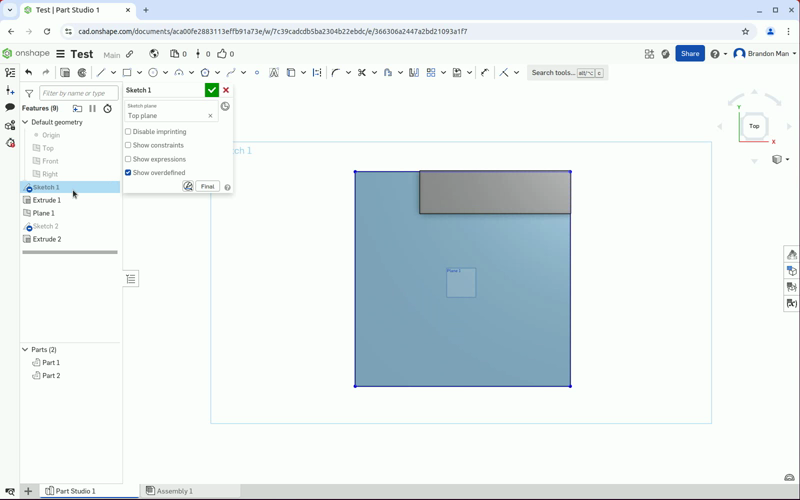
mouse_move(229, 92)
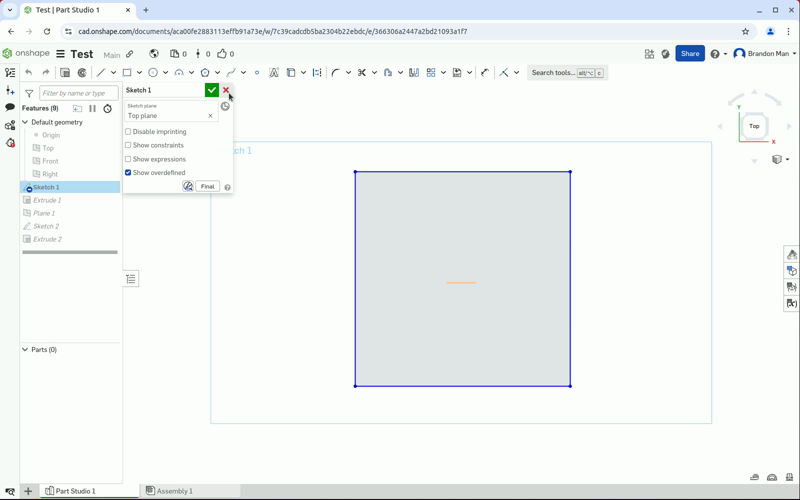
click(229, 92)
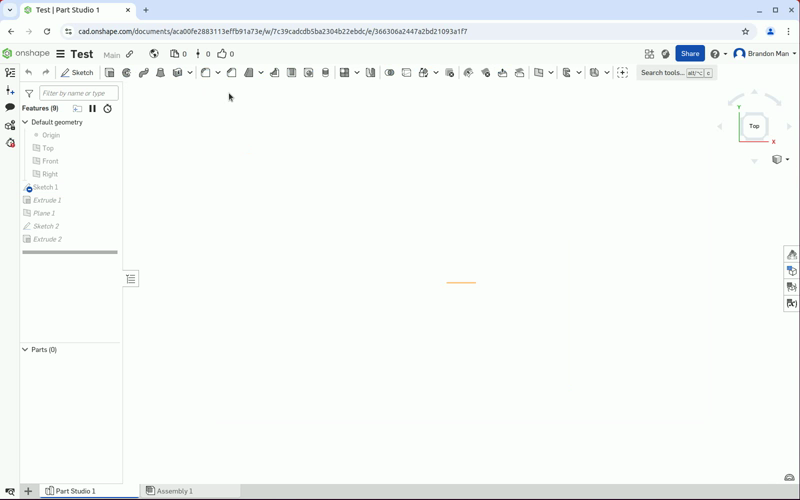
key(shift+s)
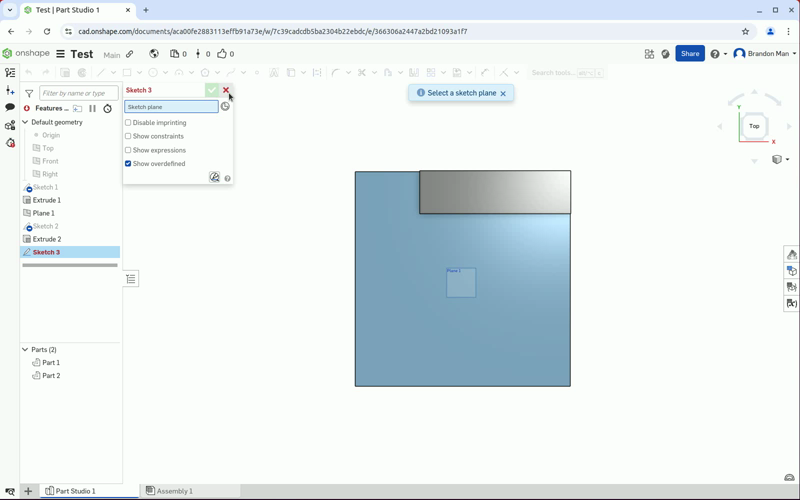
mouse_move(73, 215)
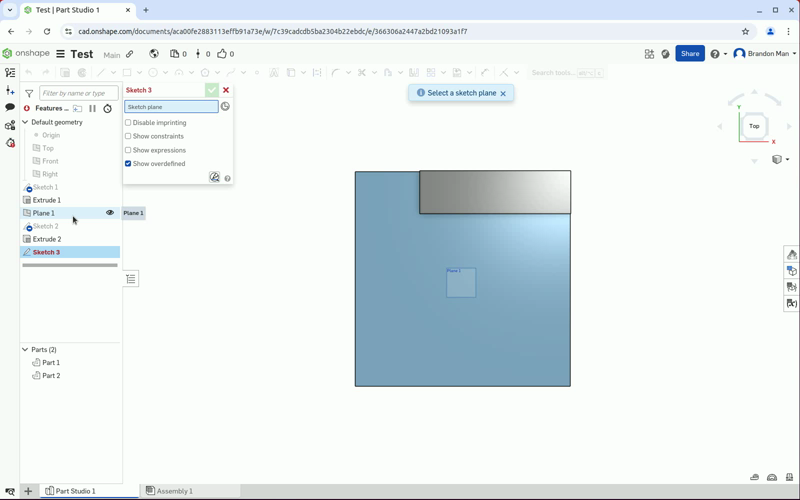
click(73, 215)
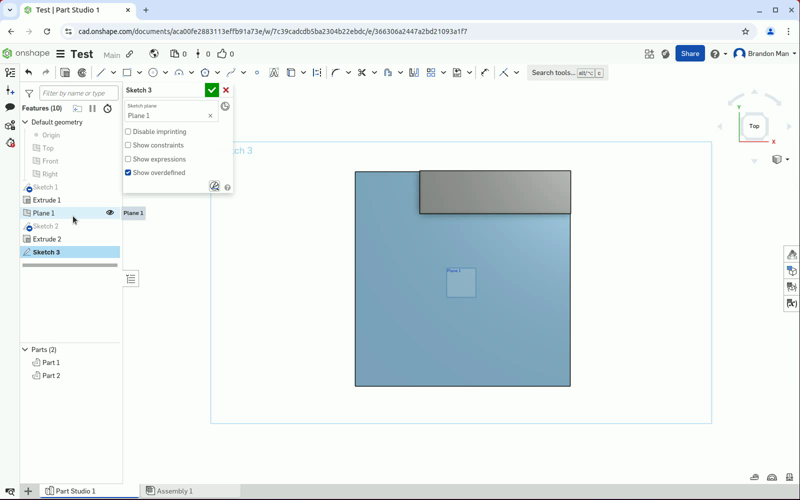
mouse_move(73, 352)
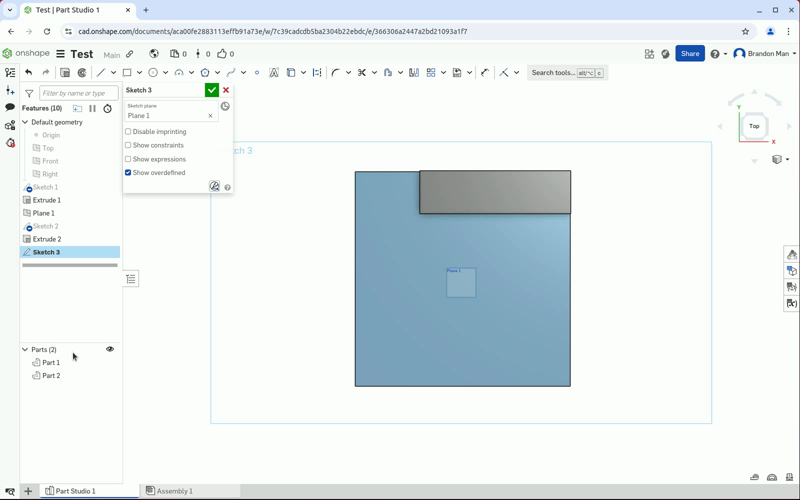
key(y)
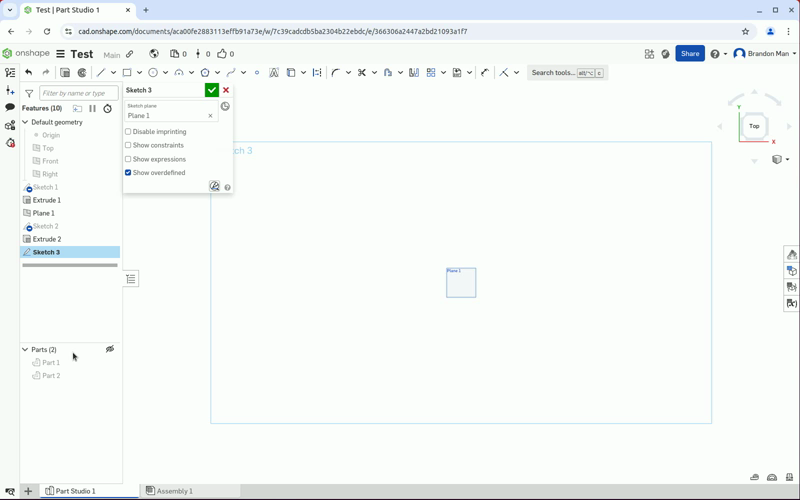
key(l)
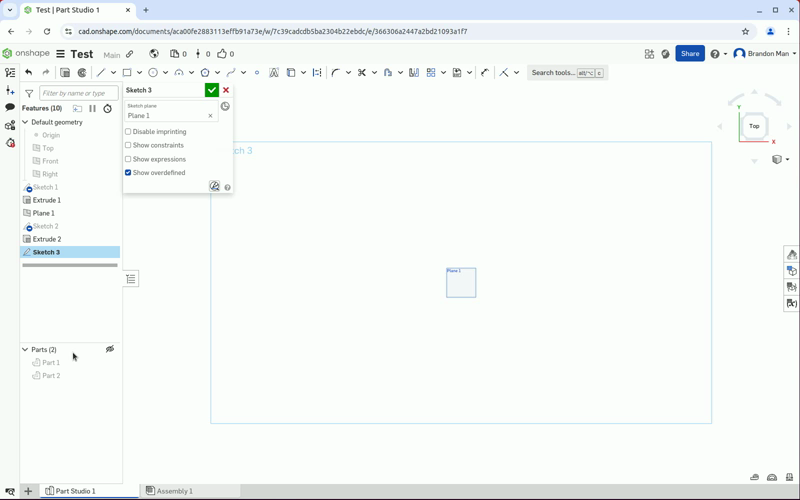
key_down(shift)
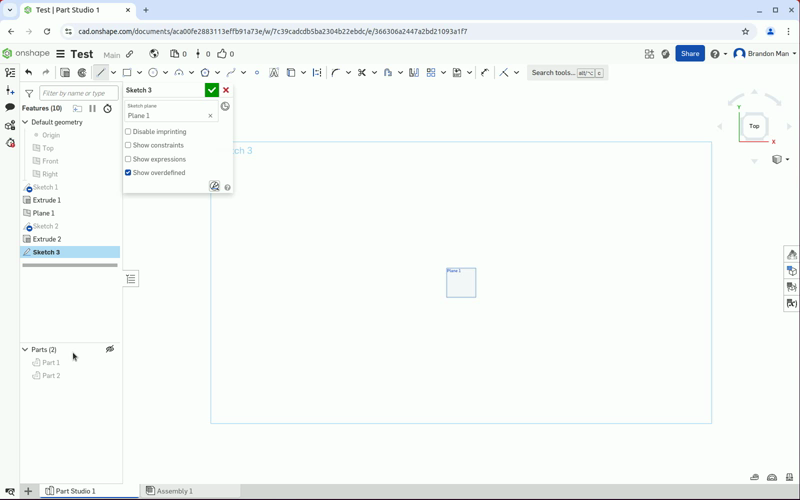
mouse_move(355, 386)
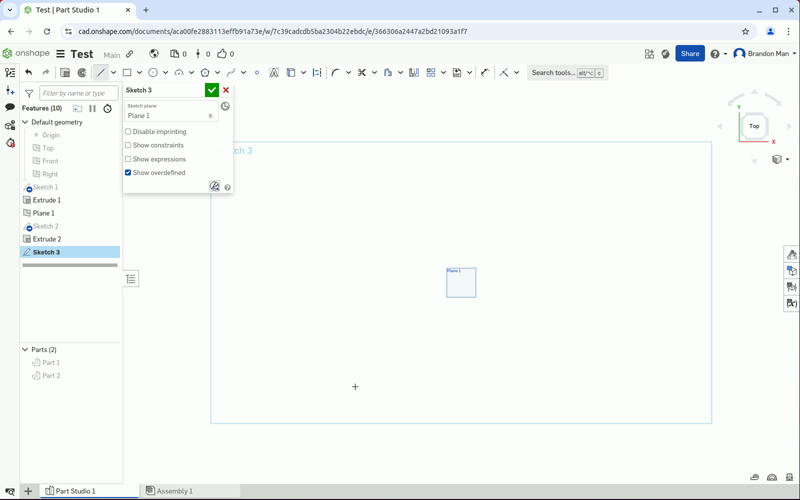
click(355, 386)
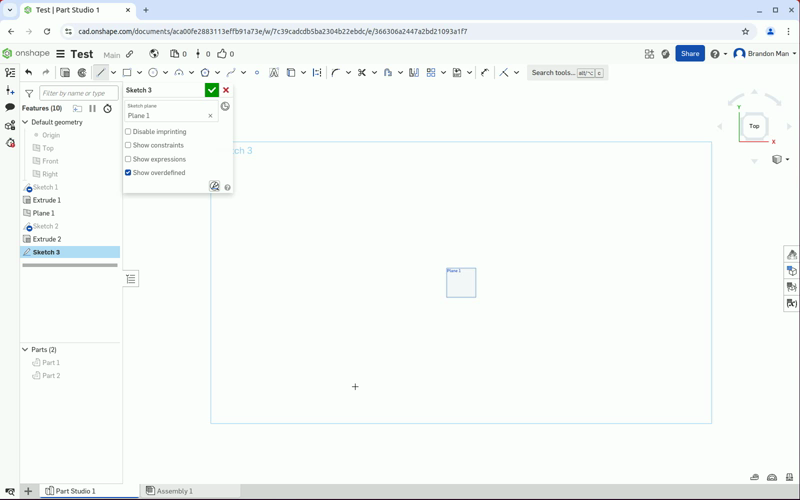
key_up(shift)
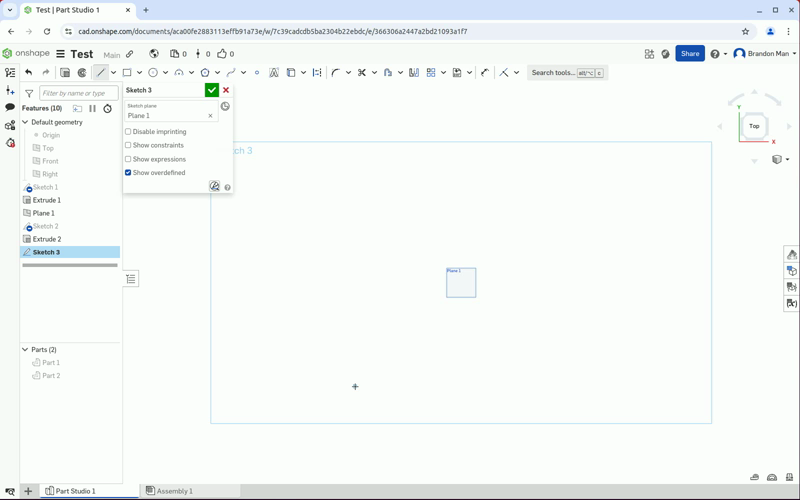
key_down(shift)
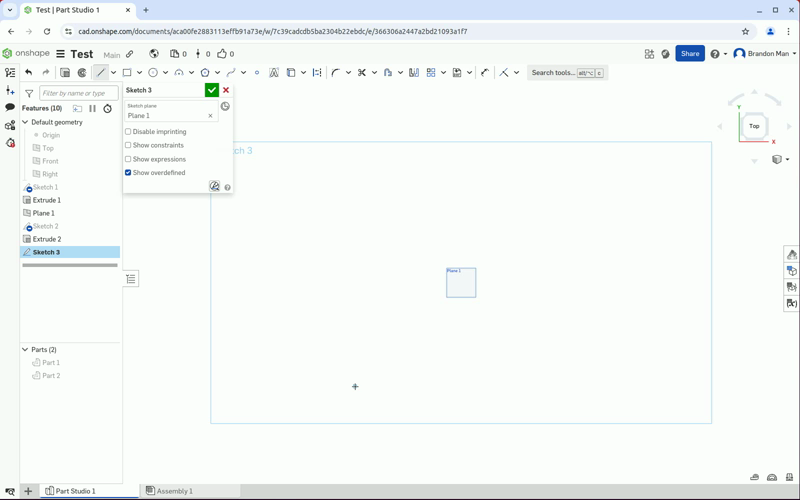
mouse_move(385, 386)
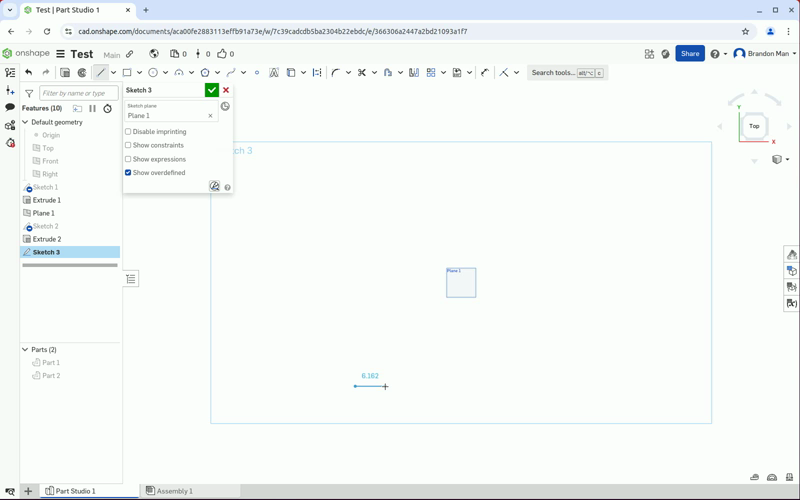
mouse_move(398, 386)
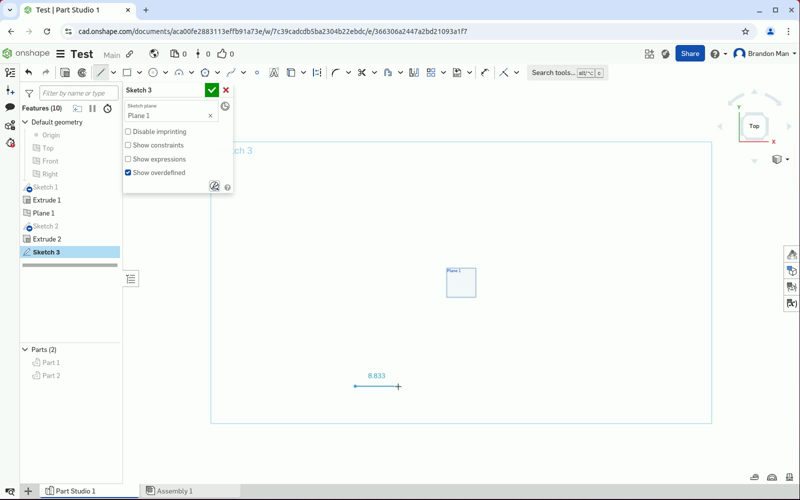
click(398, 386)
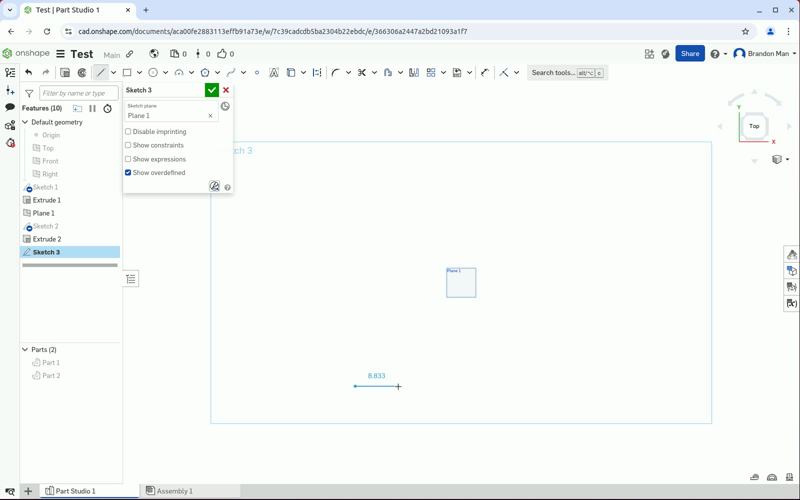
key_up(shift)
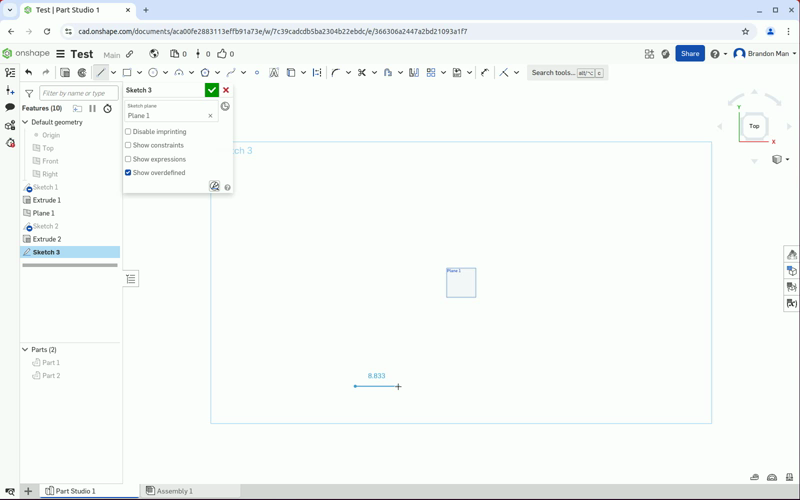
key_down(shift)
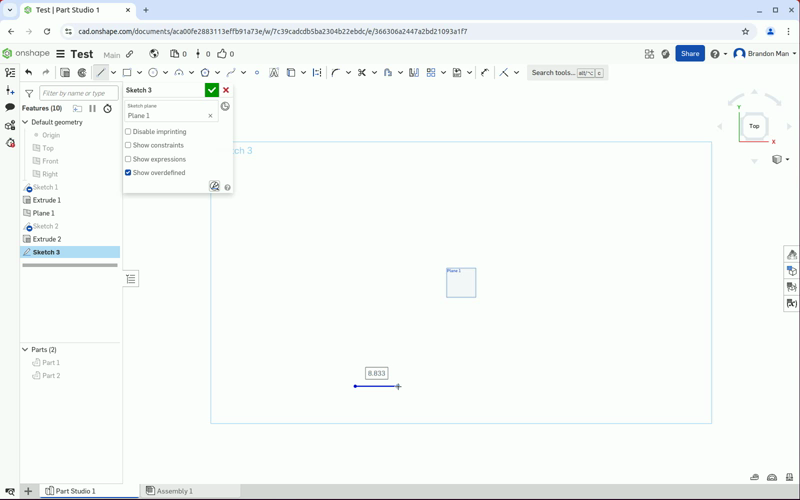
mouse_move(398, 235)
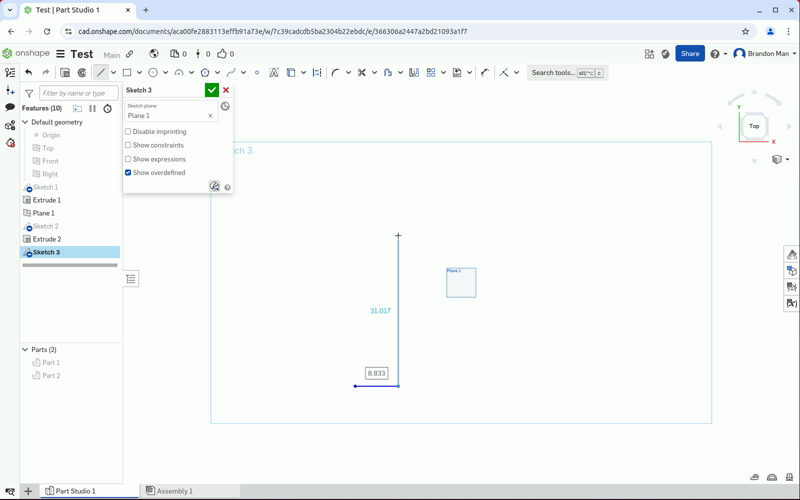
click(398, 235)
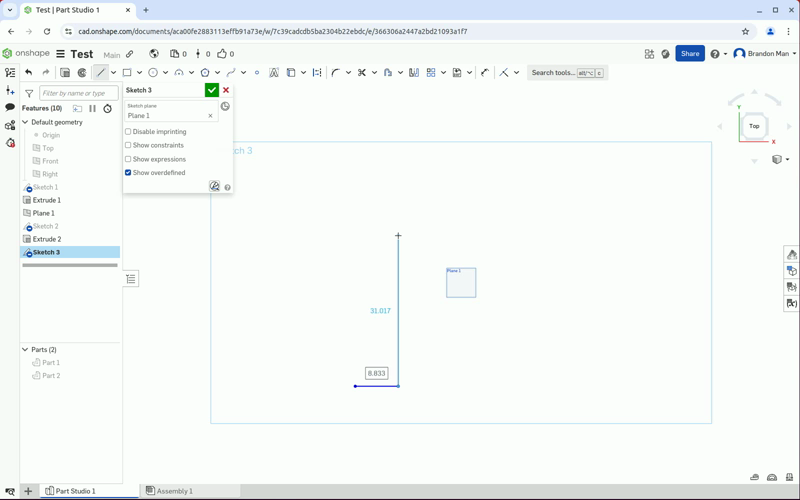
key_up(shift)
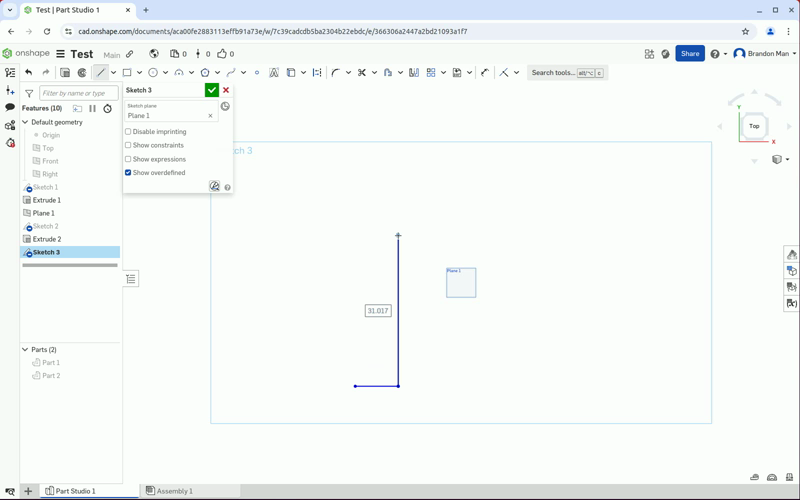
key_down(shift)
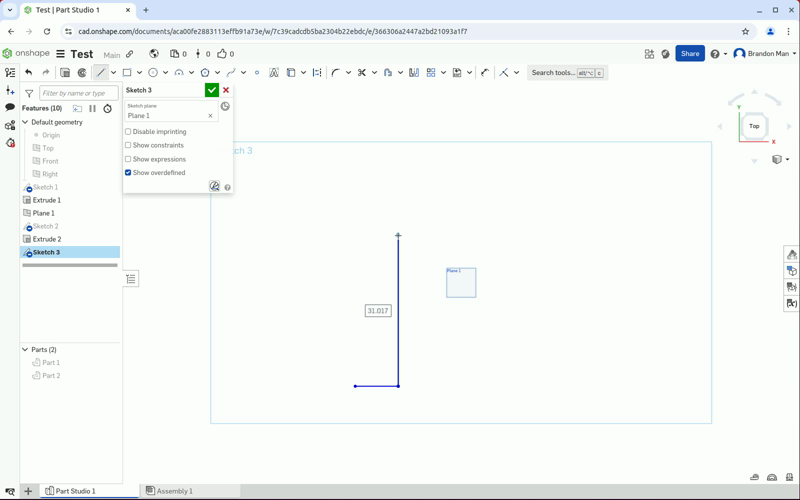
mouse_move(428, 235)
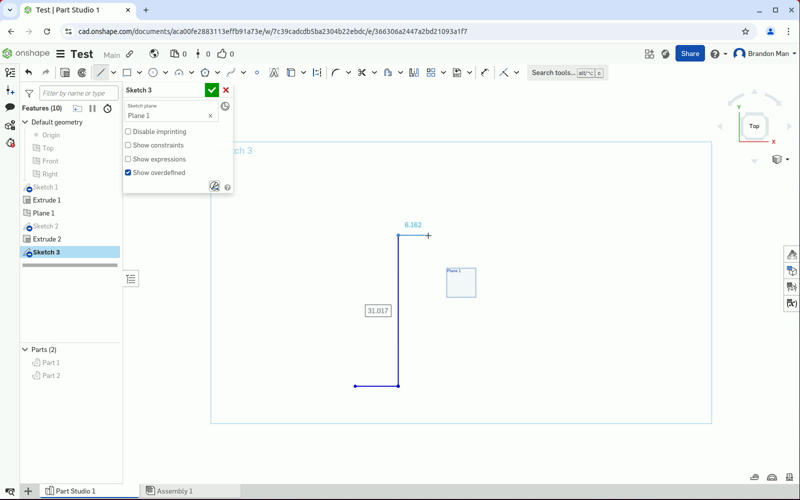
mouse_move(355, 235)
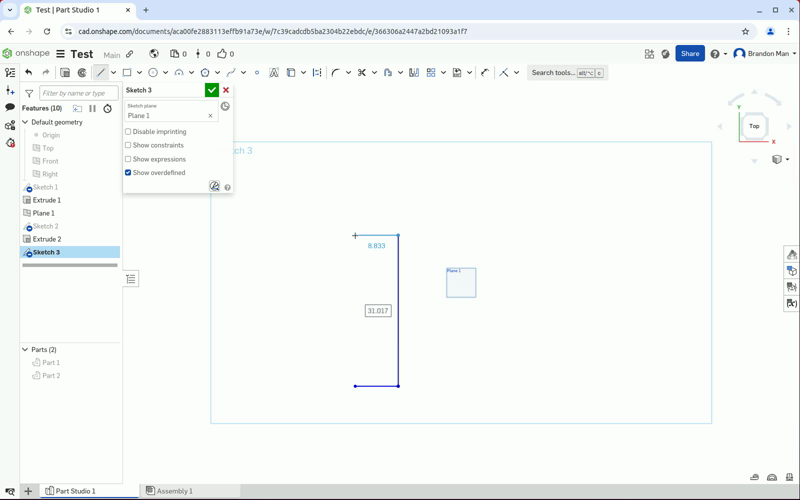
click(355, 235)
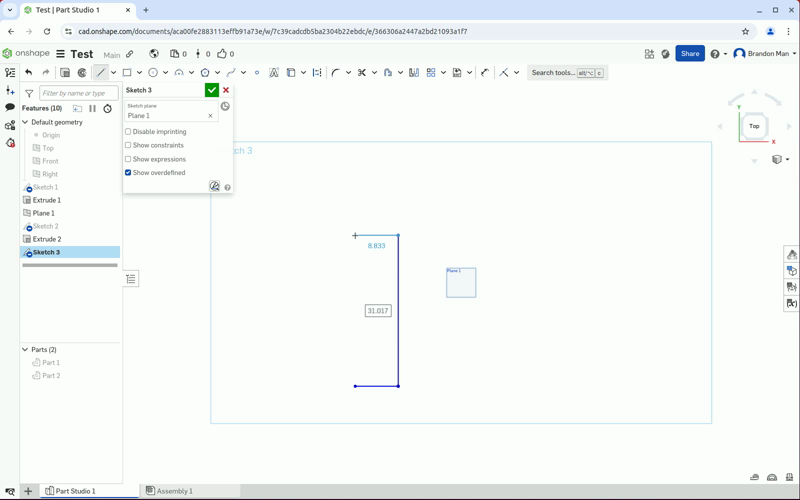
key_up(shift)
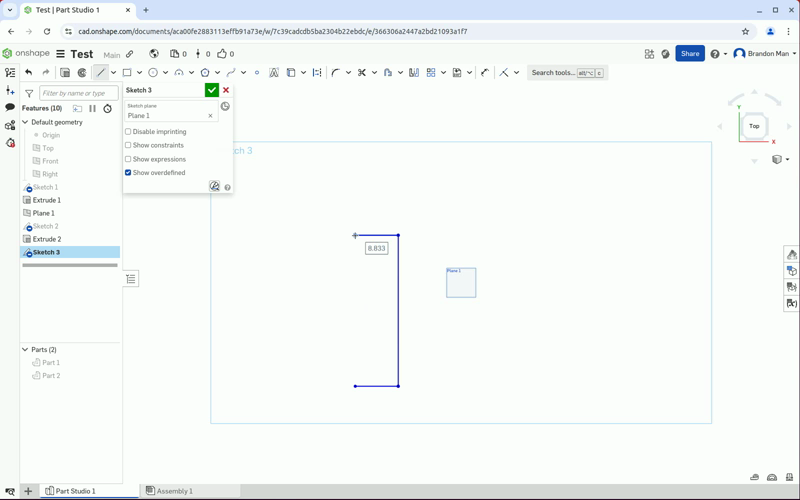
key_down(shift)
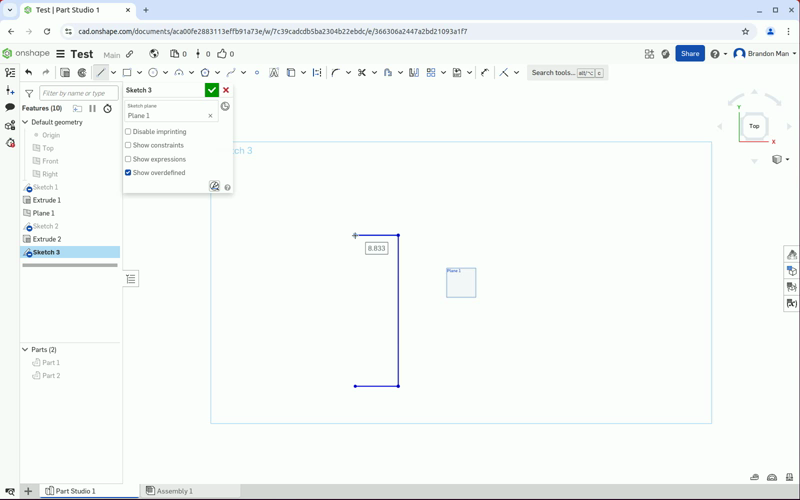
mouse_move(355, 386)
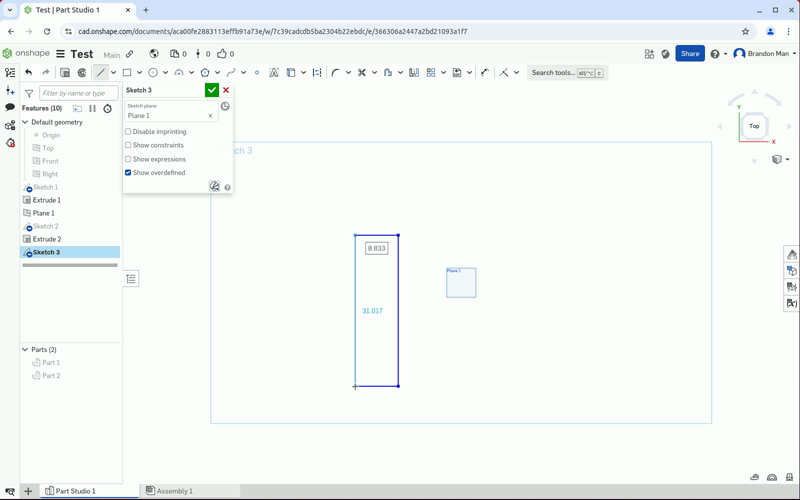
key_up(shift)
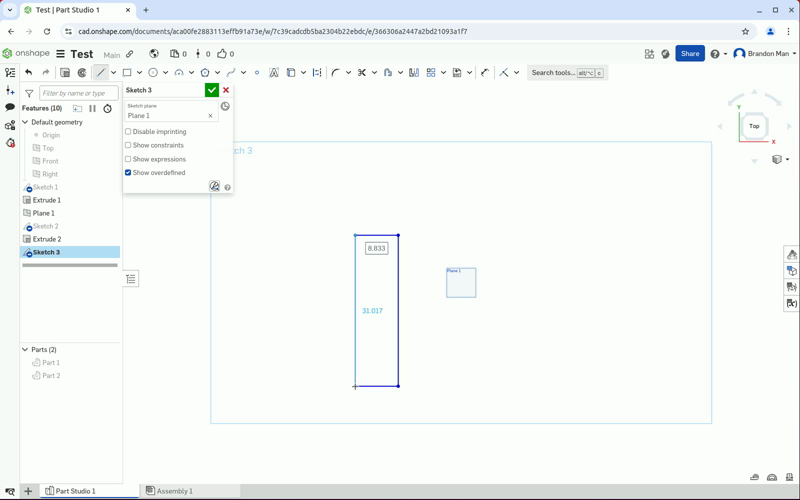
click(355, 386)
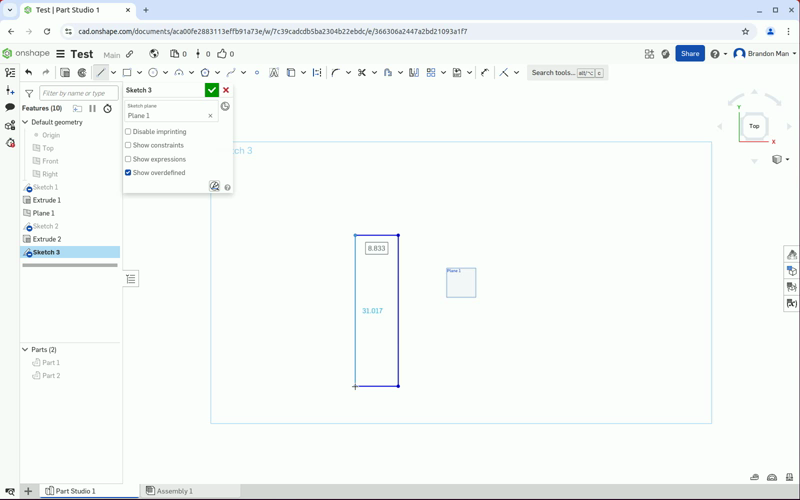
key(esc)
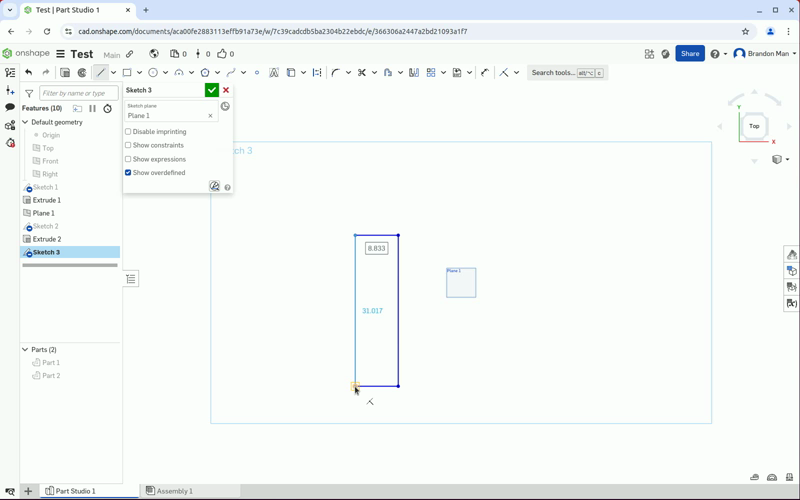
mouse_move(382, 323)
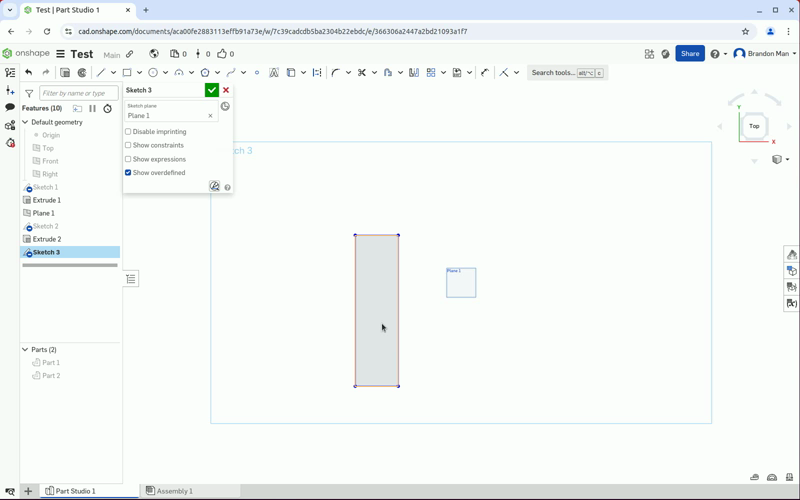
click(382, 323)
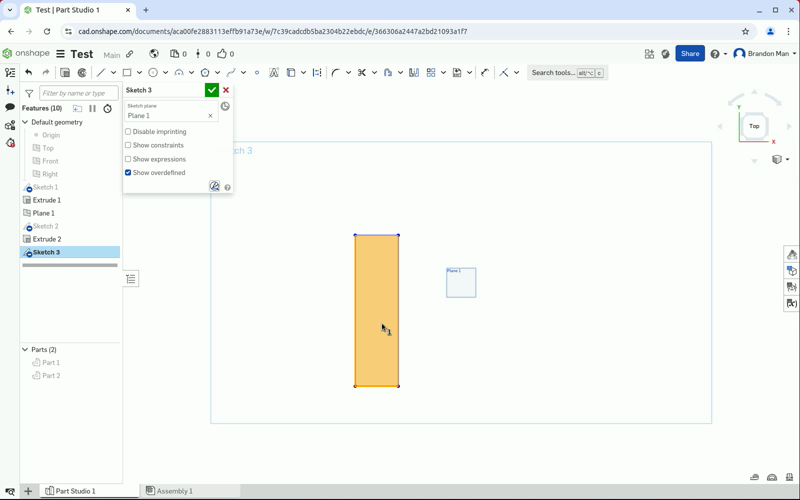
mouse_move(73, 352)
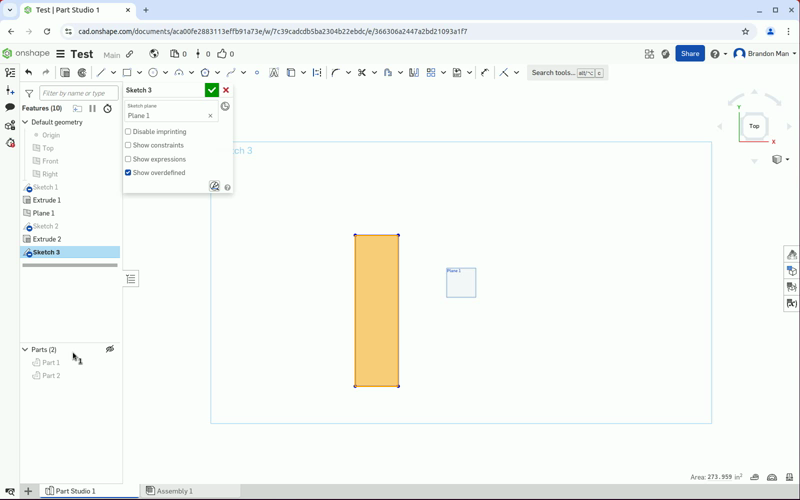
key(shift+y)
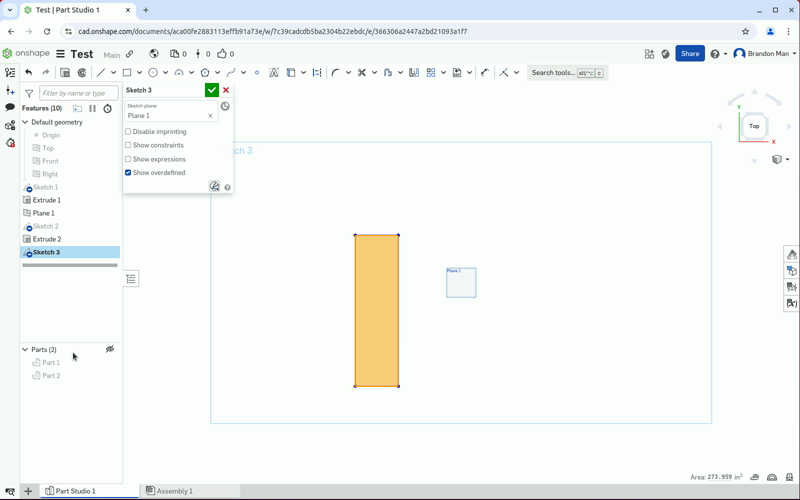
key(shift+e)
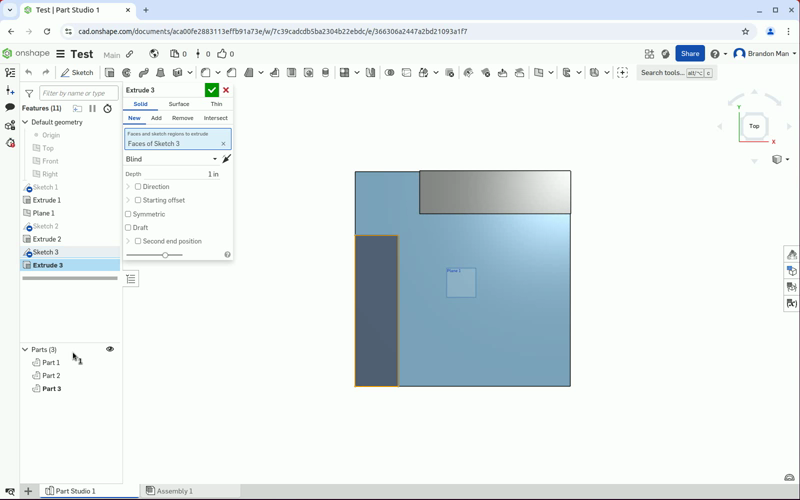
mouse_move(143, 106)
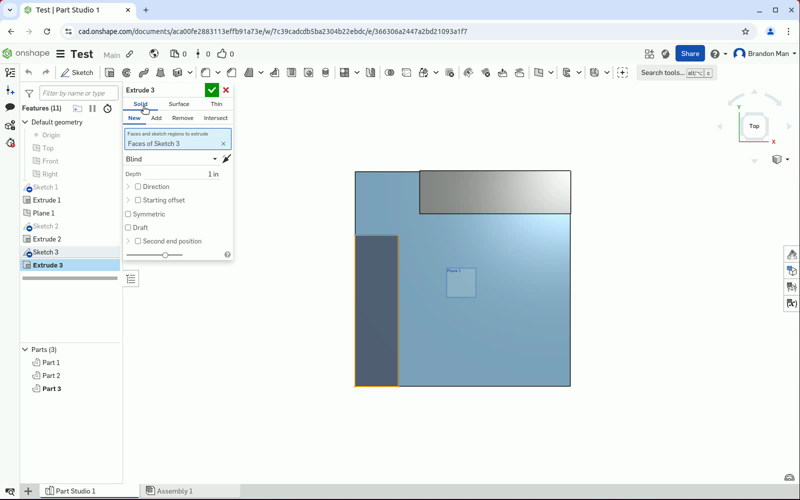
click(143, 106)
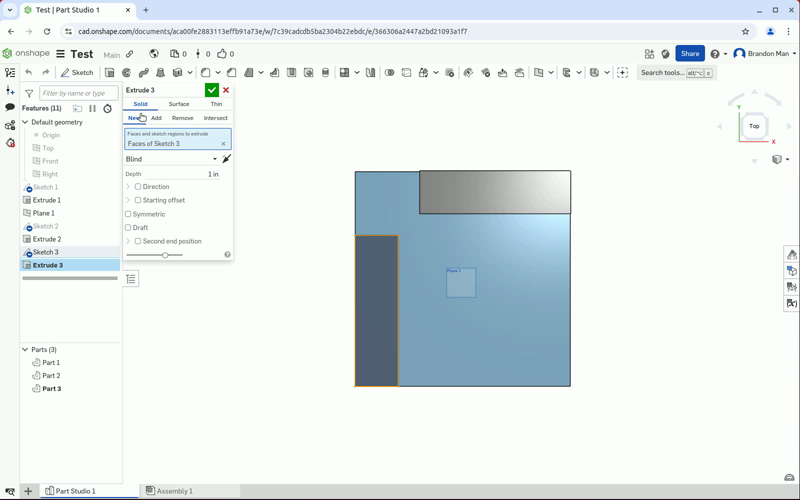
mouse_move(137, 120)
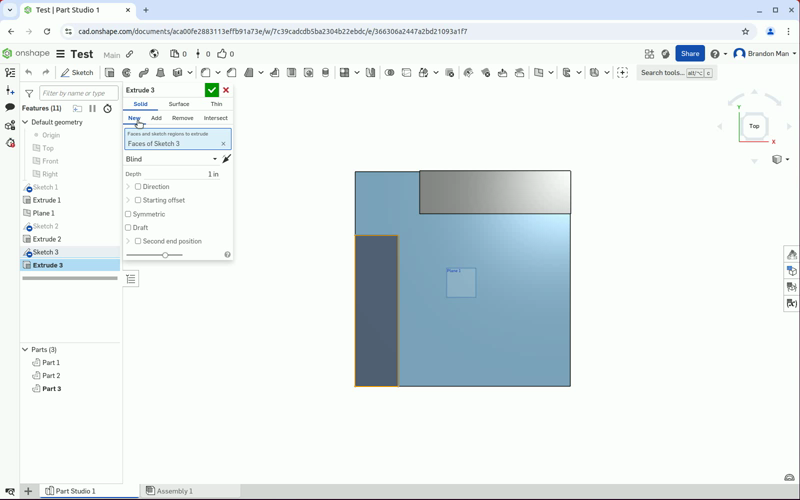
click(137, 120)
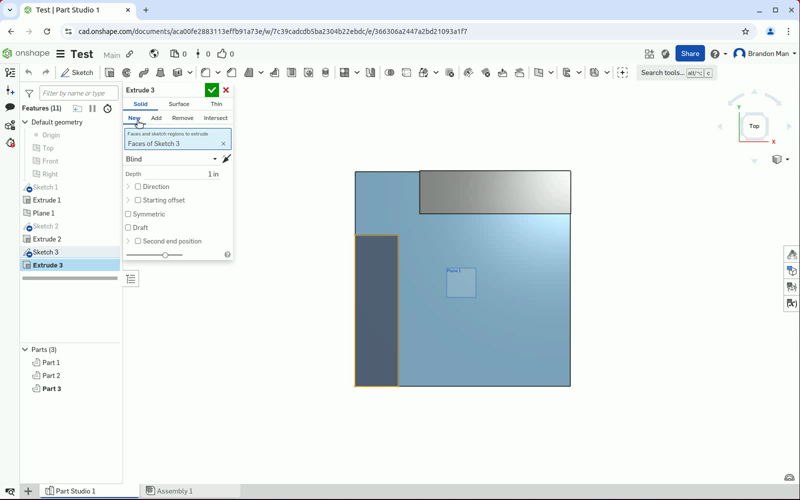
key(tab, 4)
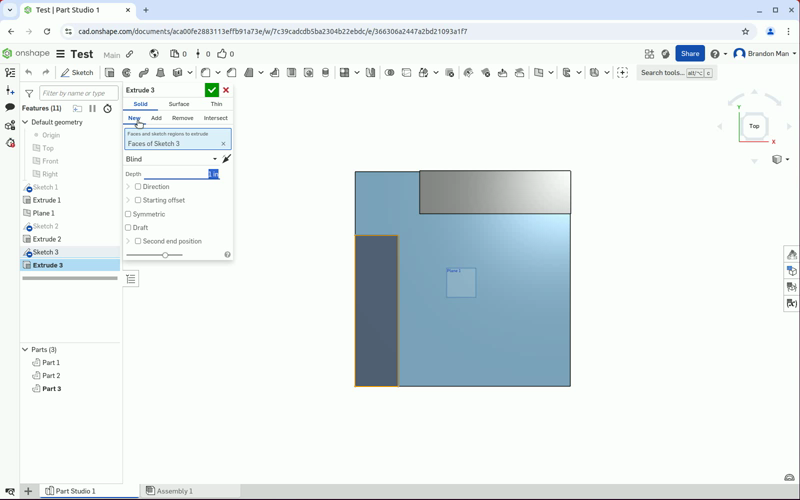
text(0.963)
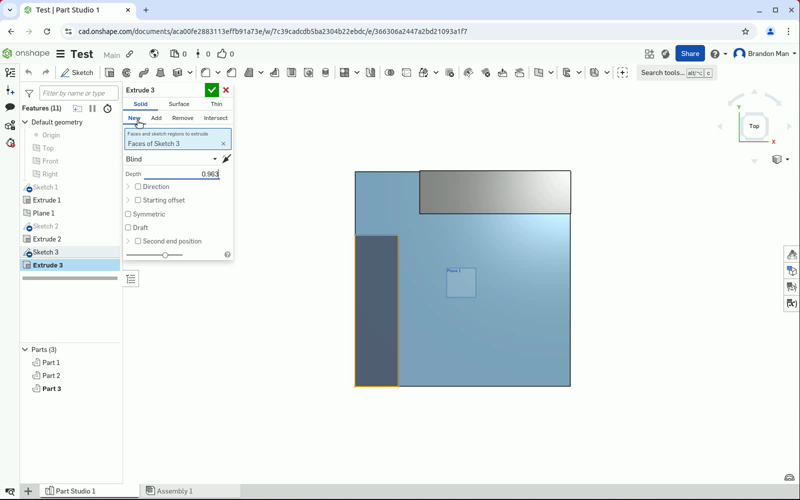
key(enter)
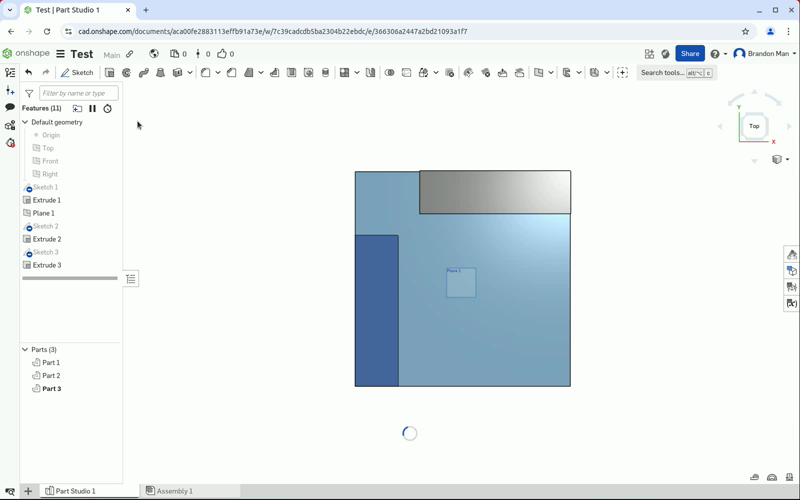
key(shift+h)
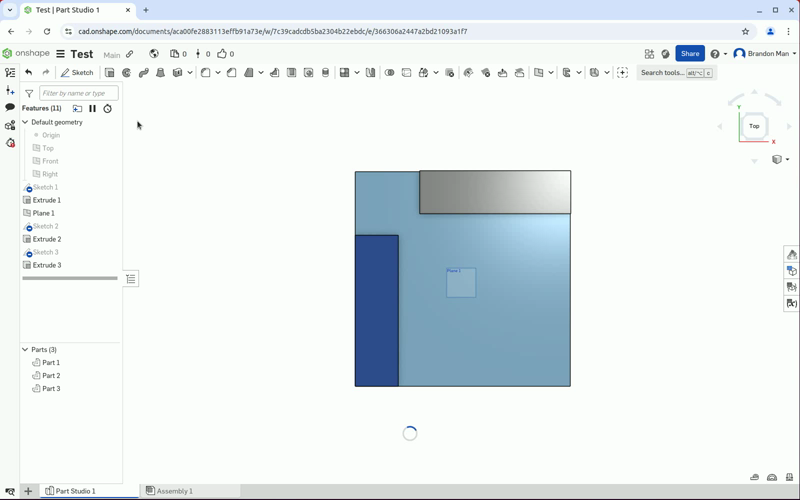
key(shift+h)
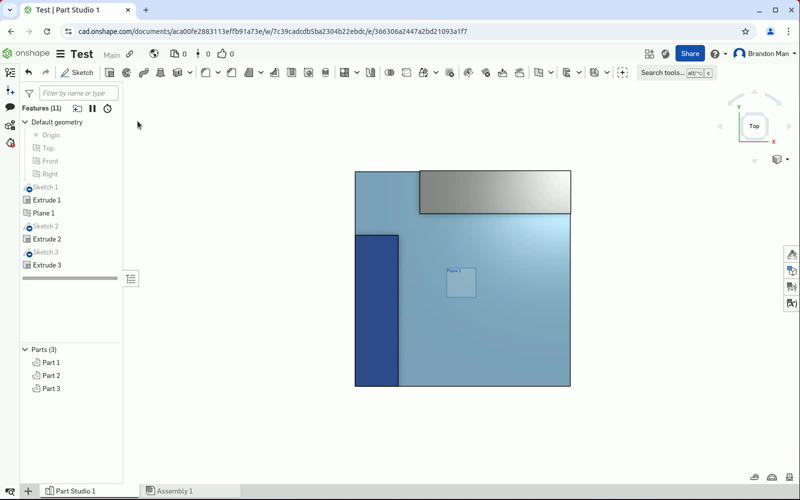
mouse_move(73, 189)
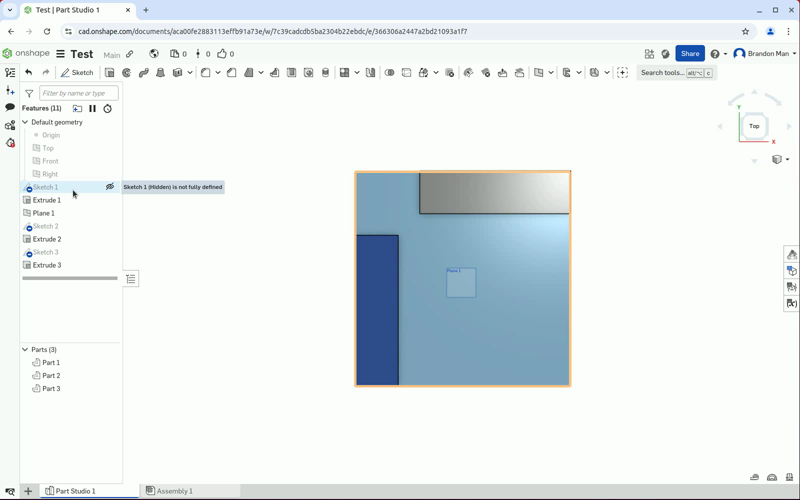
click(73, 189)
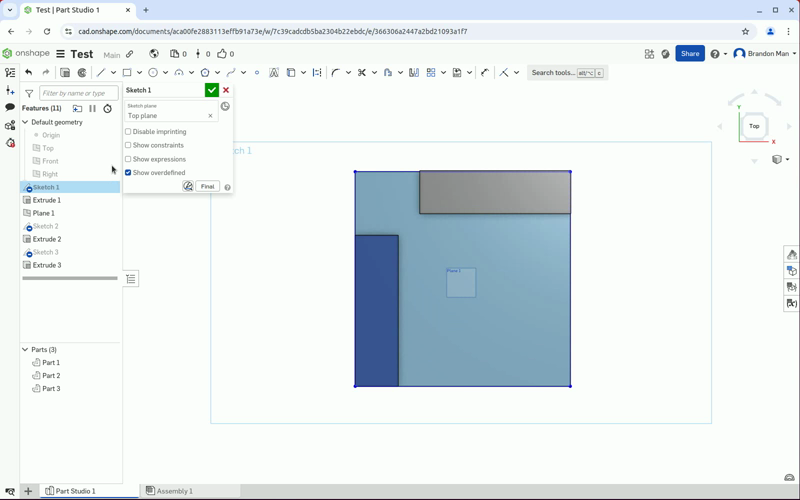
mouse_move(229, 92)
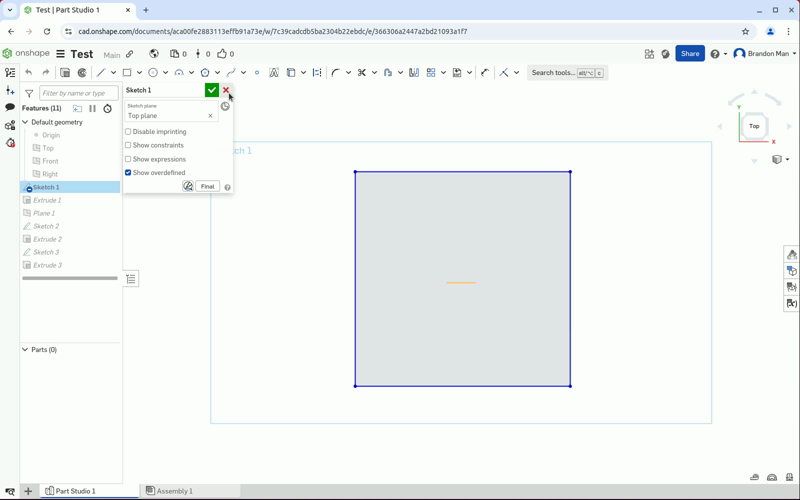
click(229, 92)
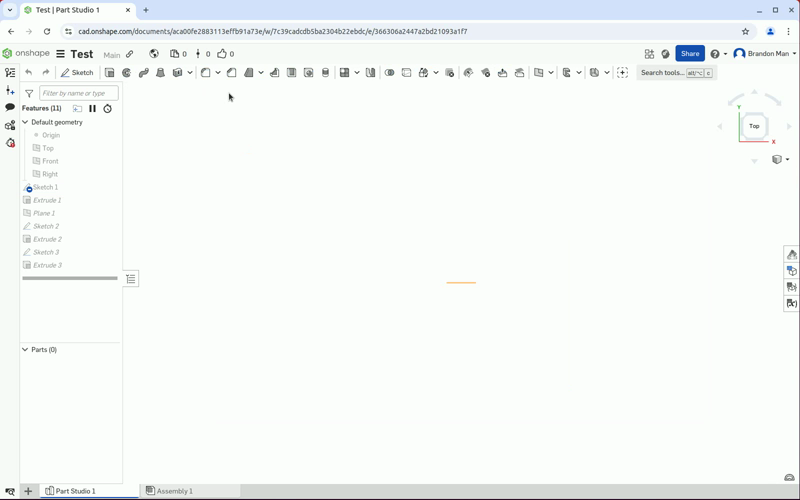
mouse_move(541, 75)
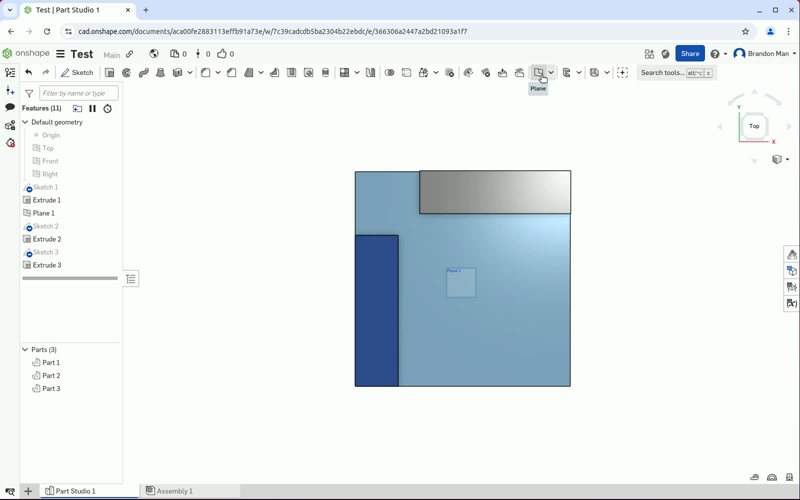
click(541, 75)
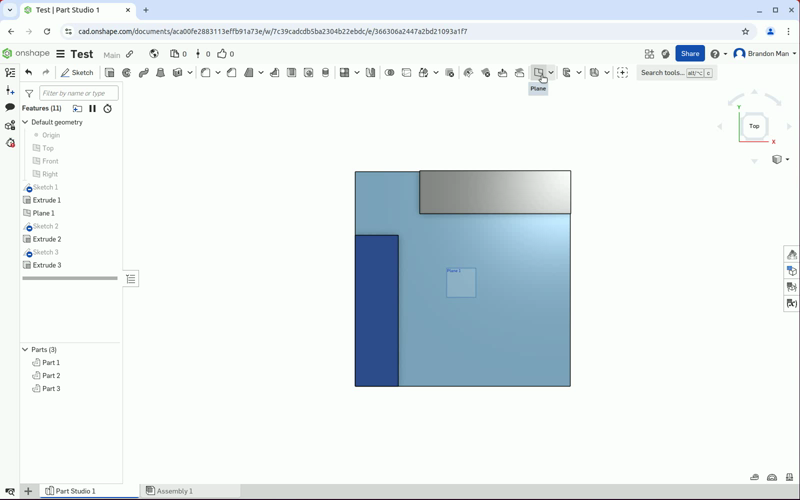
mouse_move(73, 150)
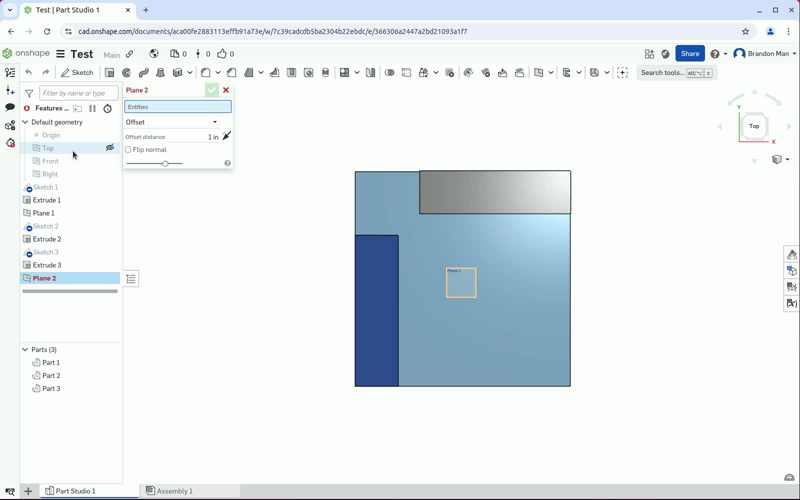
click(73, 150)
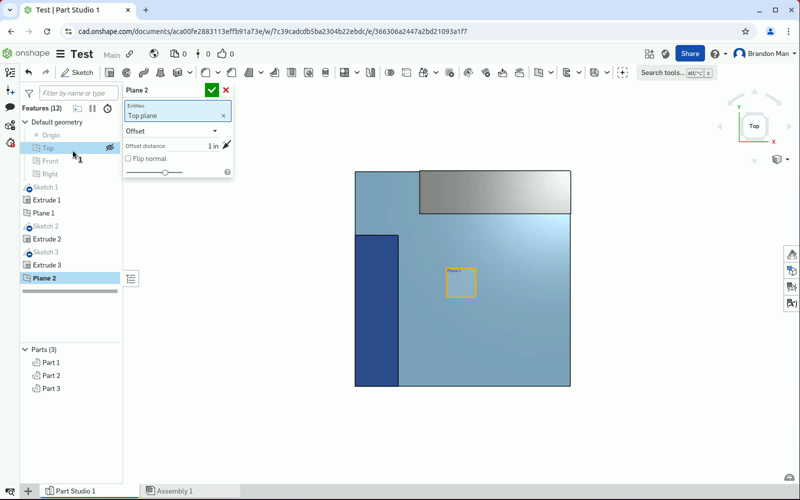
key(tab, 2)
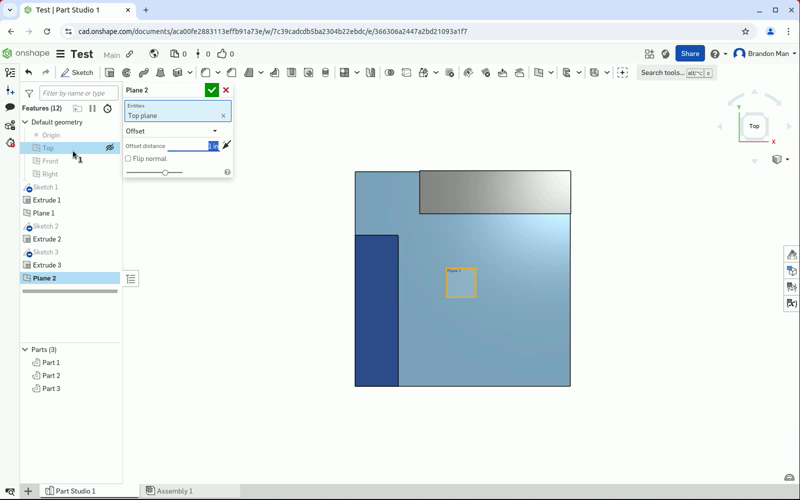
text(2.157)
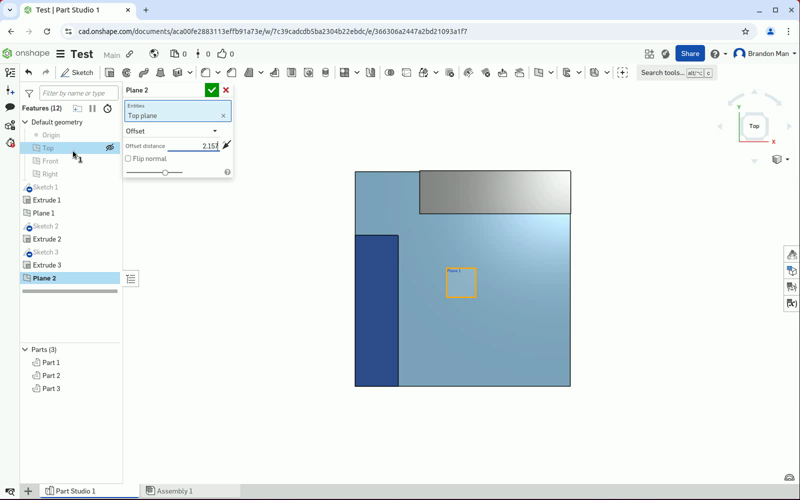
key(enter, 2)
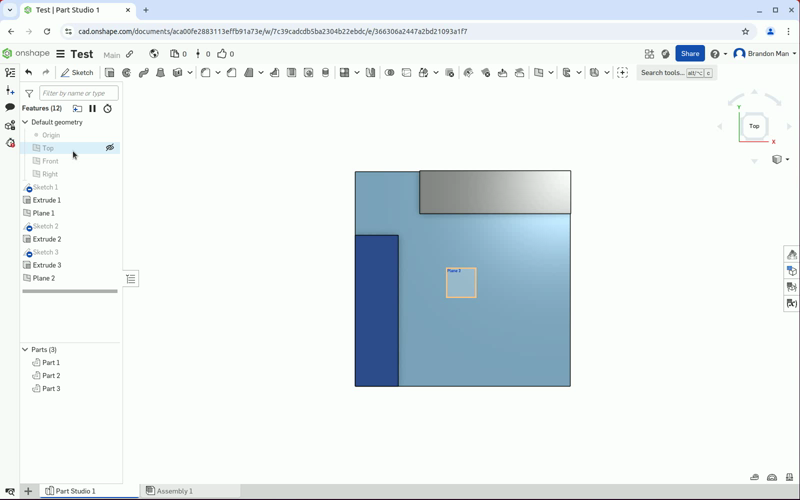
key(shift+s)
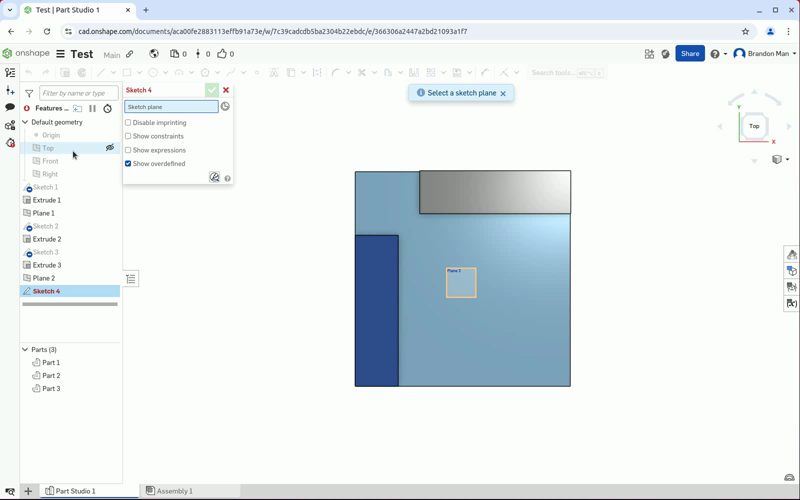
mouse_move(73, 280)
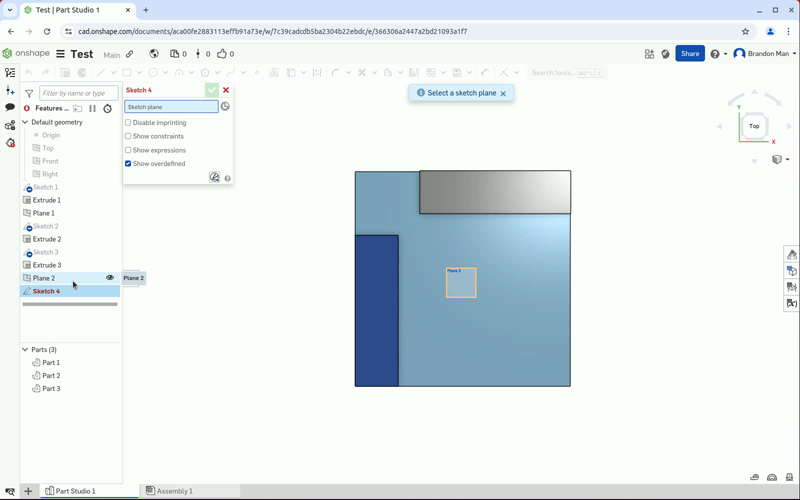
click(73, 280)
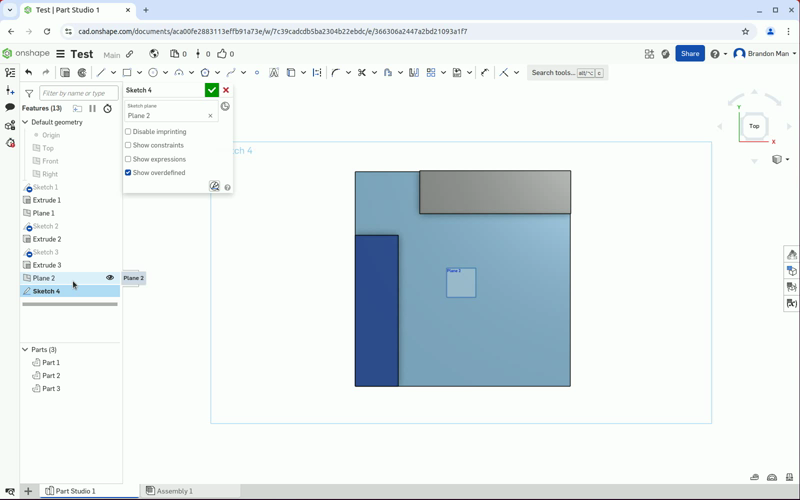
mouse_move(73, 352)
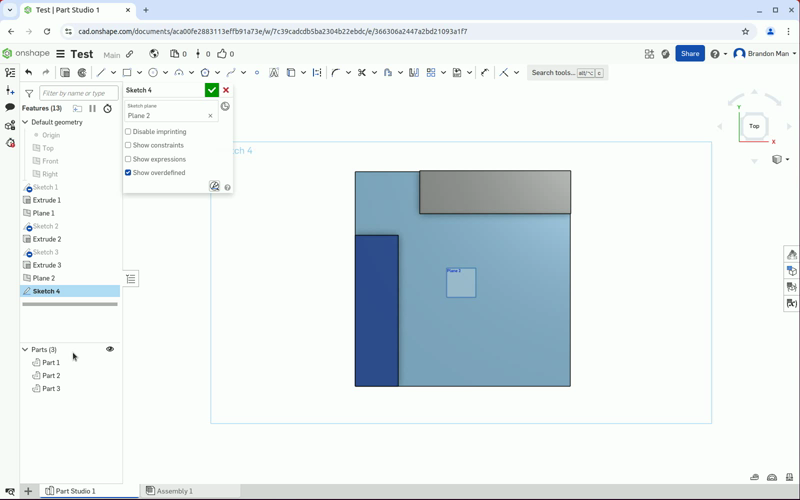
key(y)
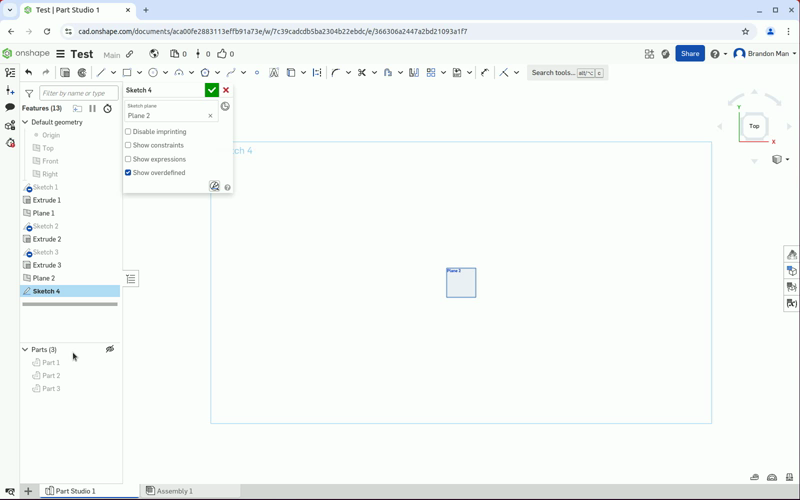
key(l)
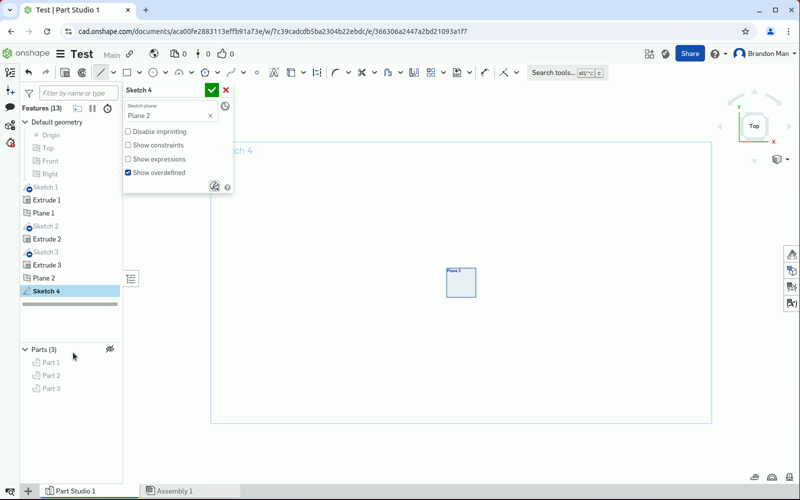
key_down(shift)
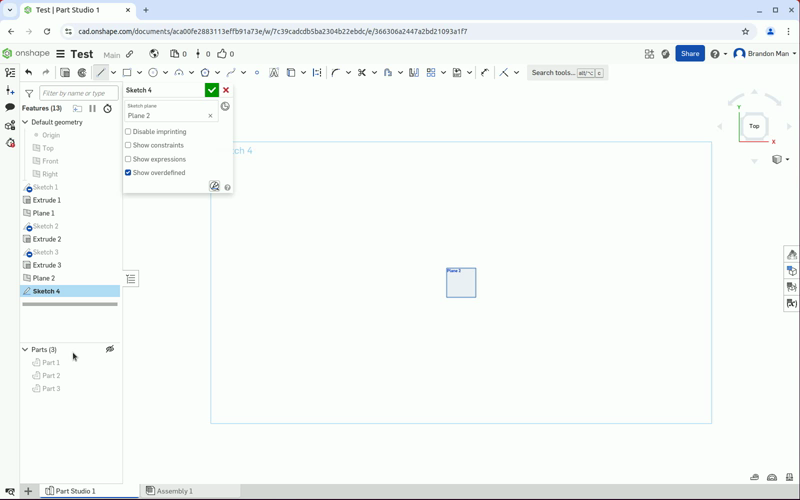
mouse_move(419, 213)
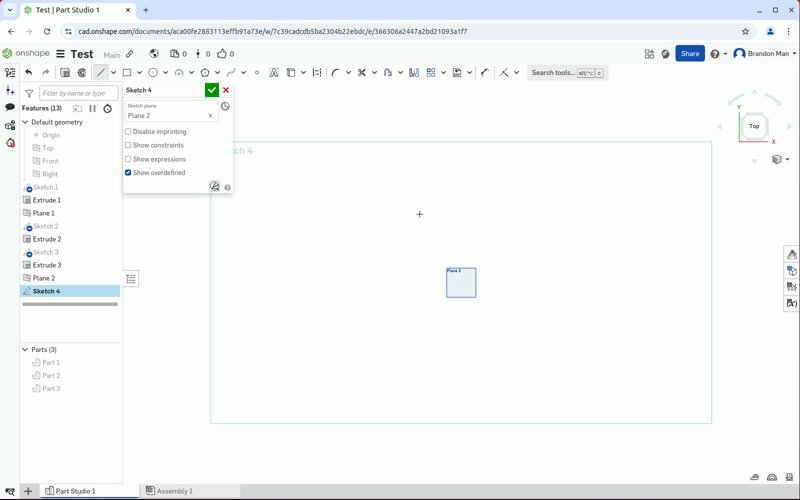
click(419, 213)
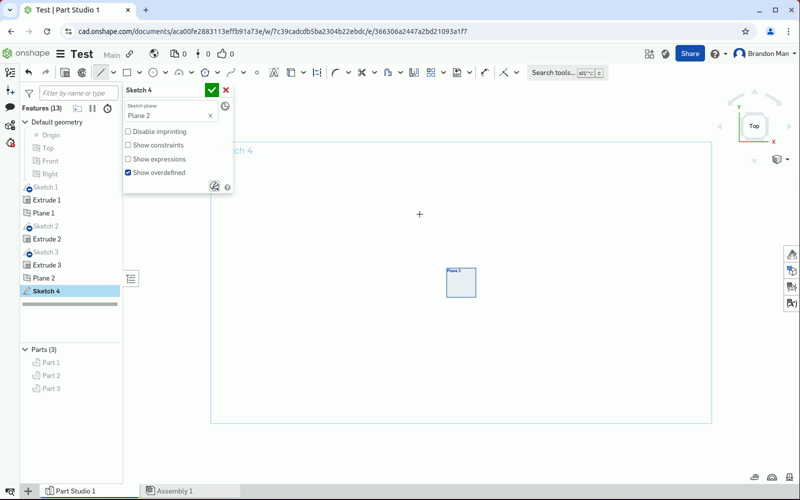
key_up(shift)
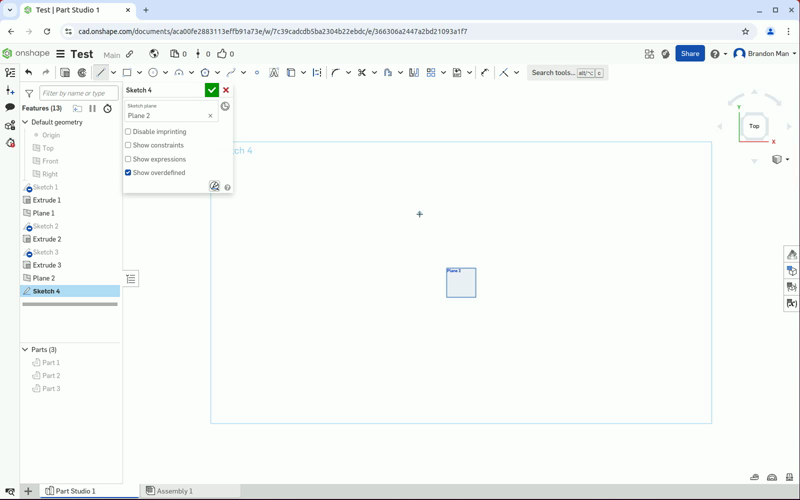
key_down(shift)
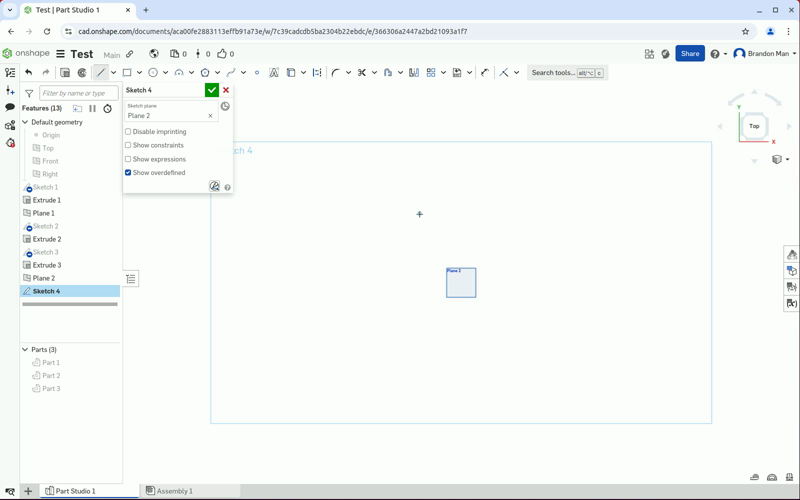
mouse_move(570, 213)
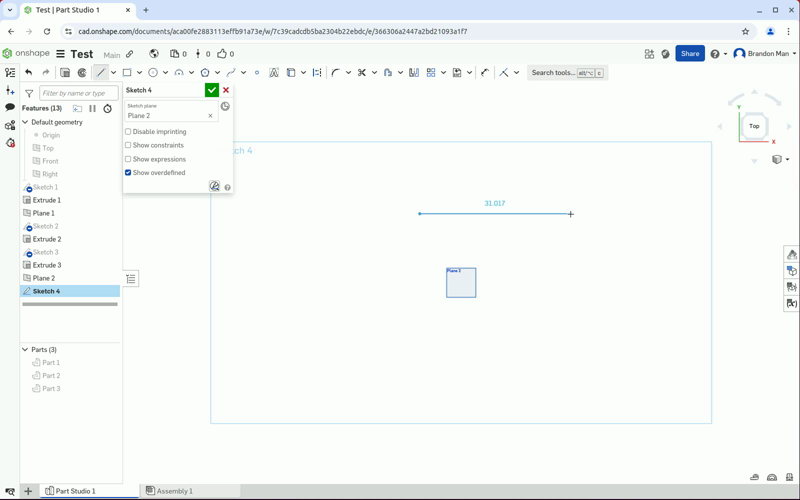
click(570, 213)
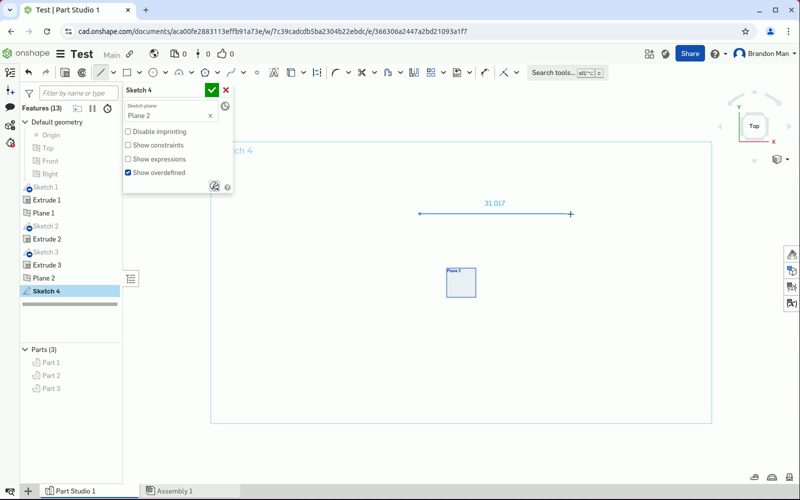
key_up(shift)
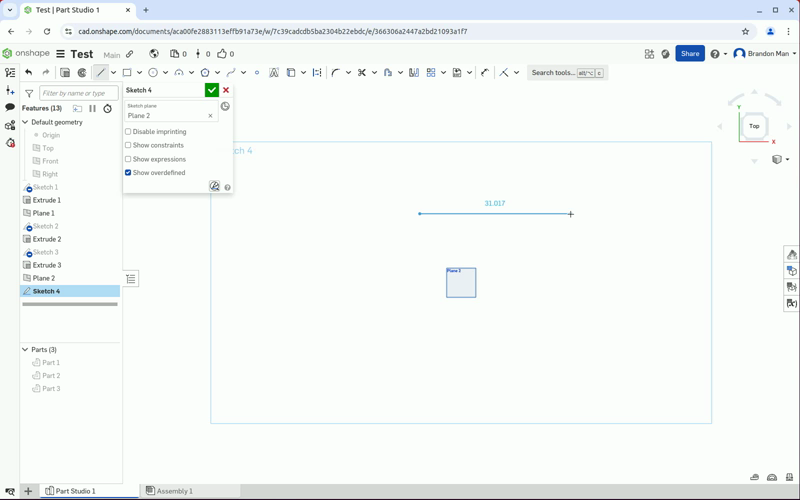
key_down(shift)
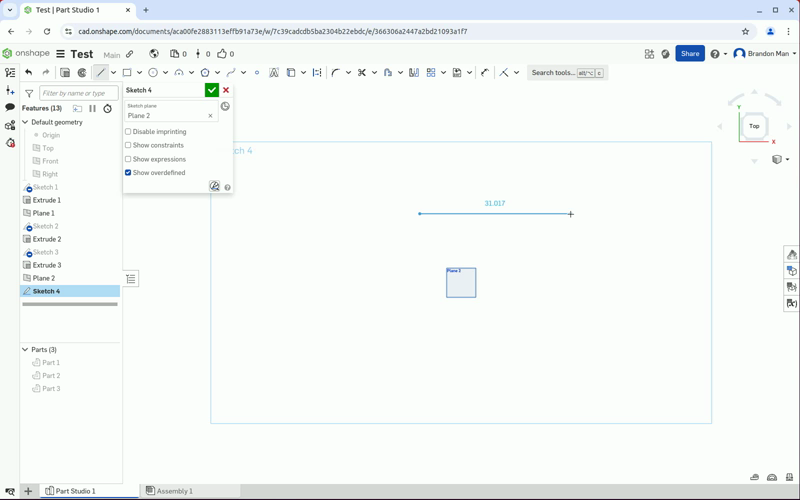
mouse_move(589, 213)
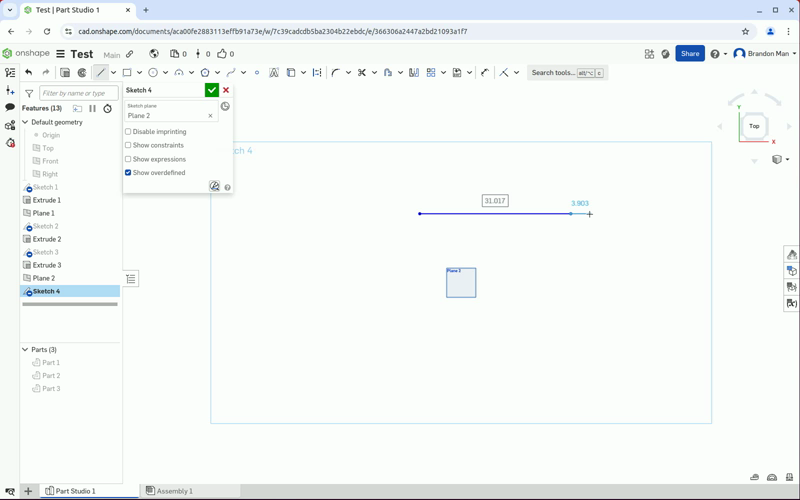
mouse_move(570, 202)
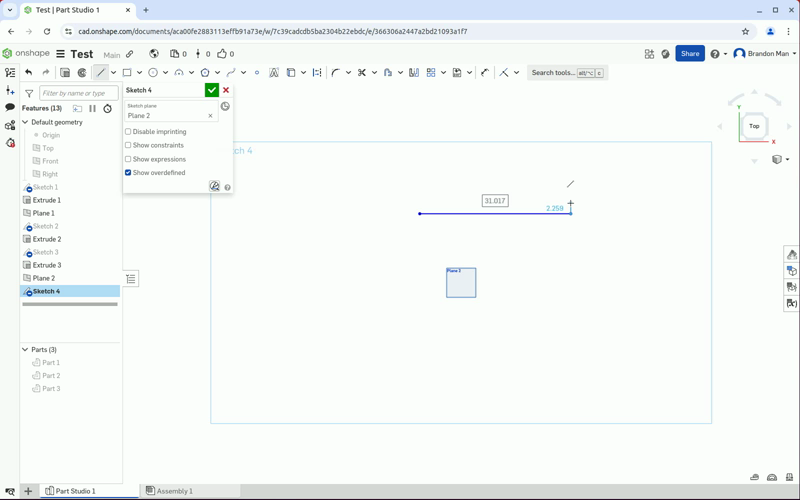
click(570, 202)
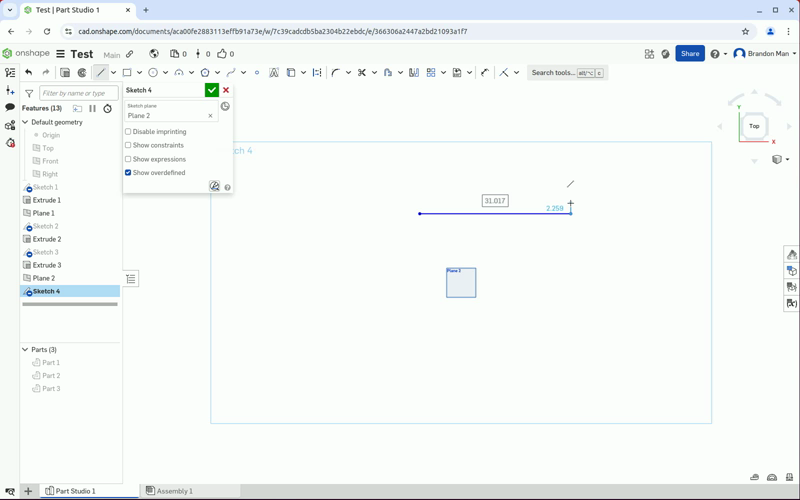
key_up(shift)
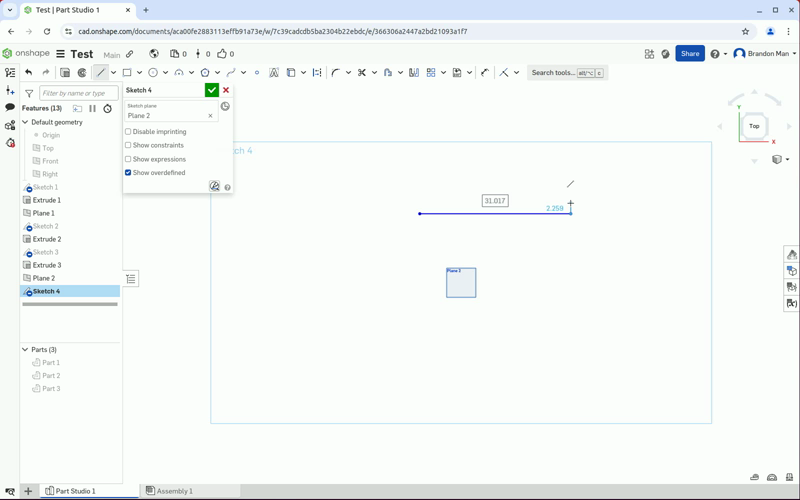
key_down(shift)
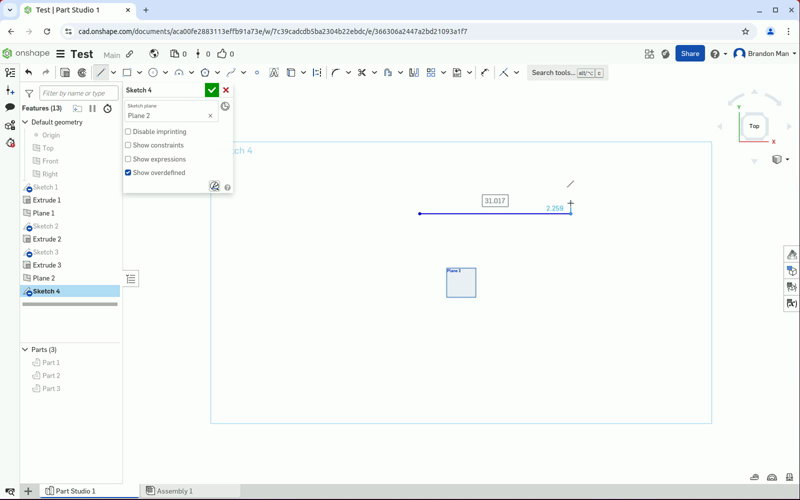
mouse_move(419, 202)
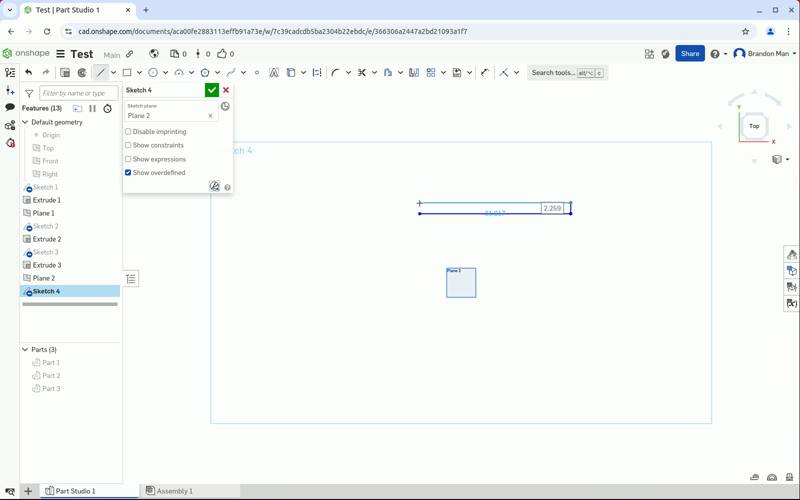
click(419, 202)
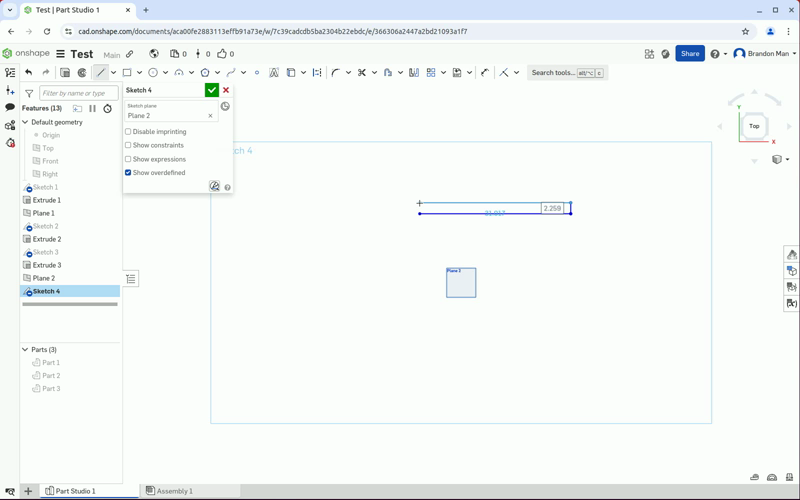
key_up(shift)
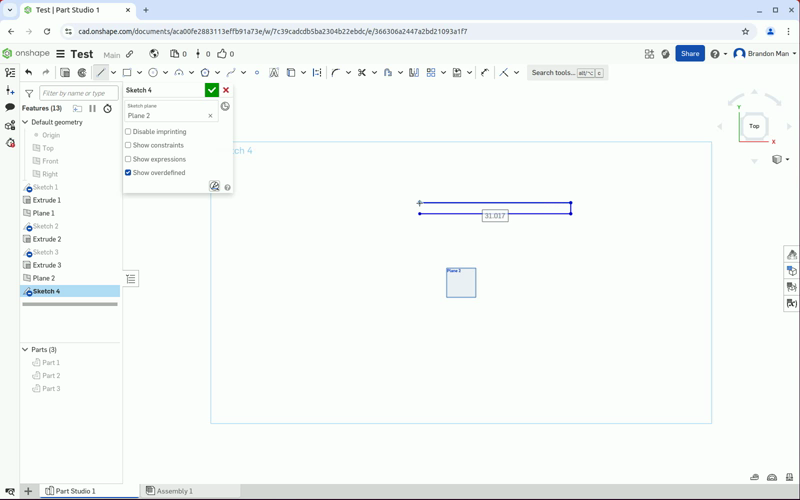
mouse_move(449, 202)
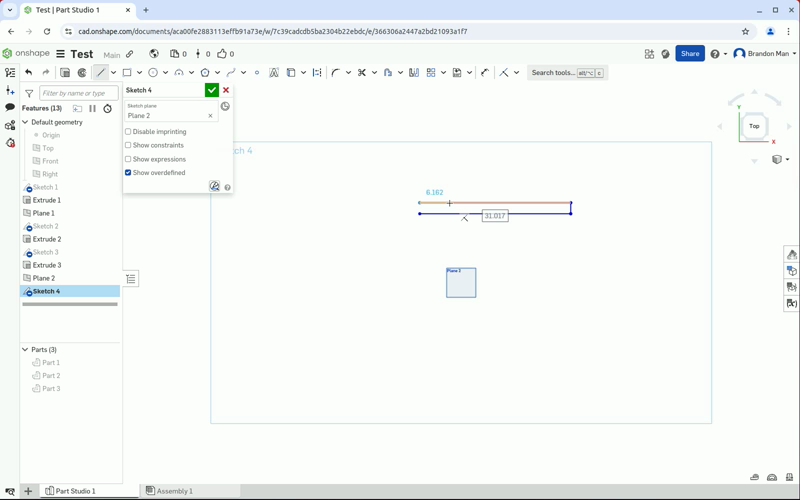
key_down(shift)
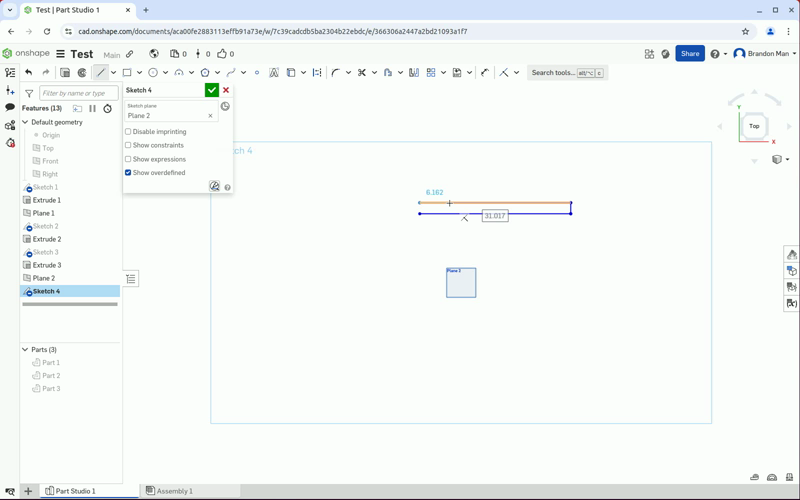
mouse_move(419, 213)
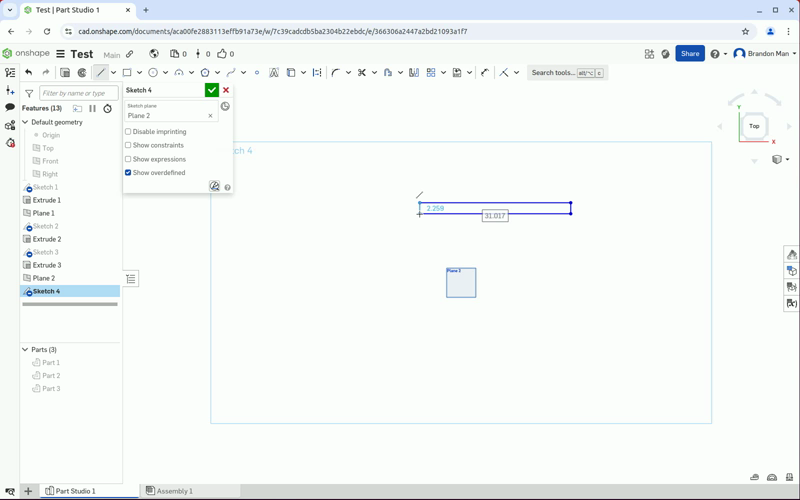
key_up(shift)
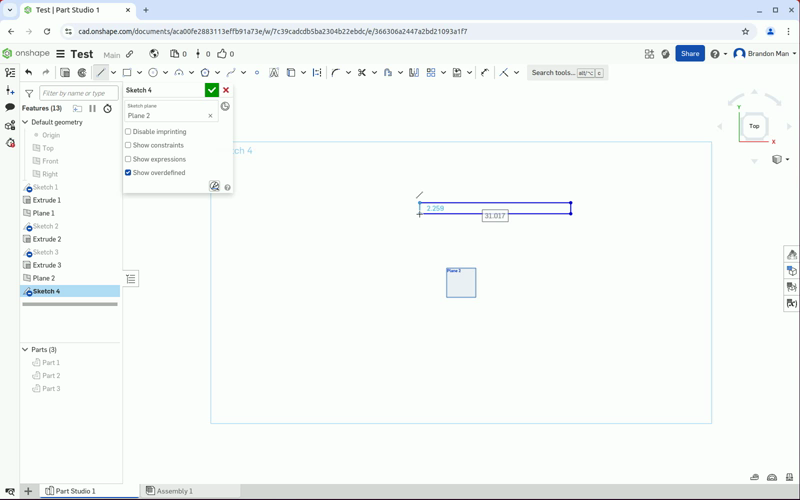
click(419, 213)
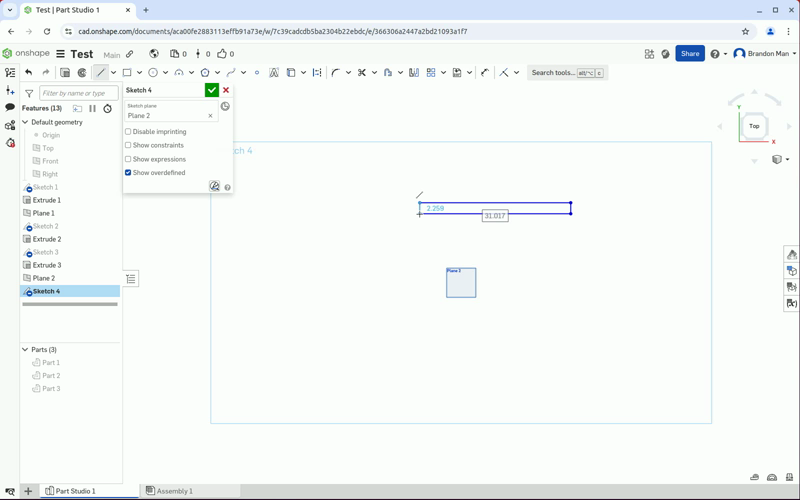
key(esc)
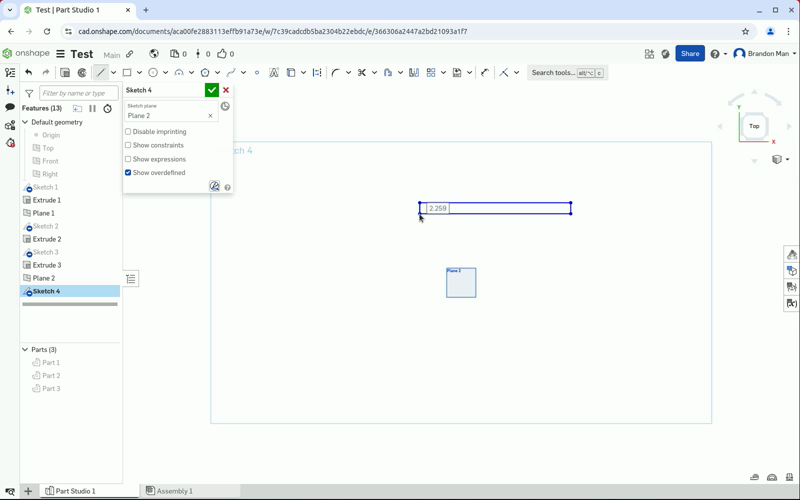
mouse_move(560, 204)
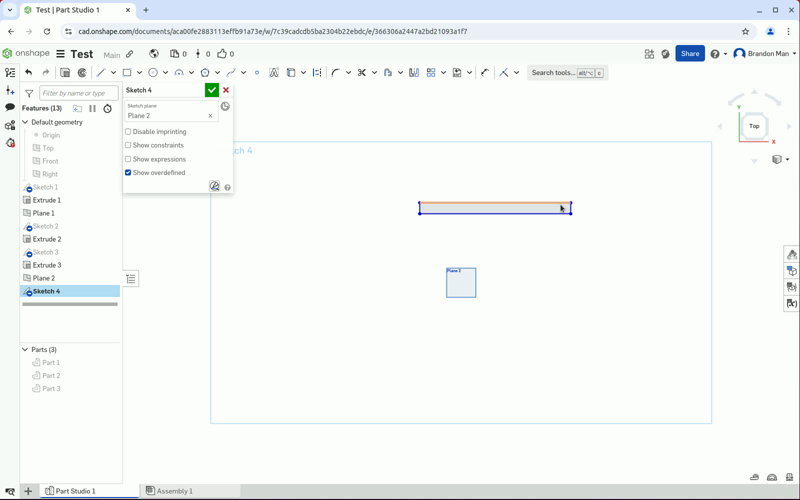
scroll(6)
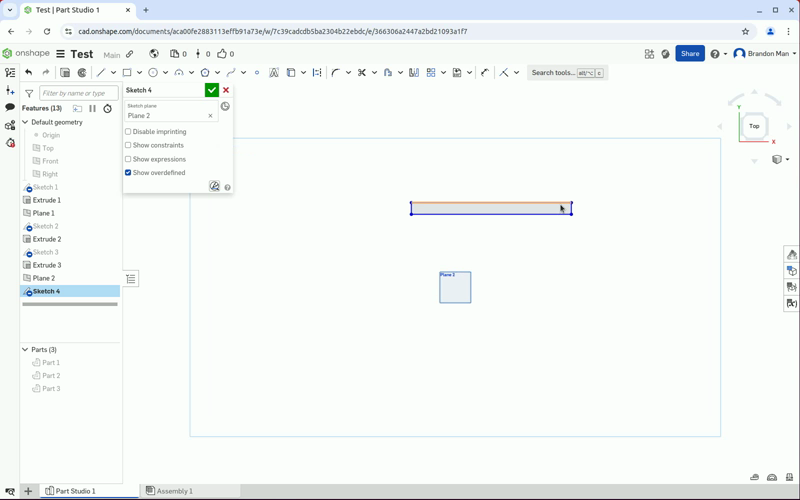
scroll(6)
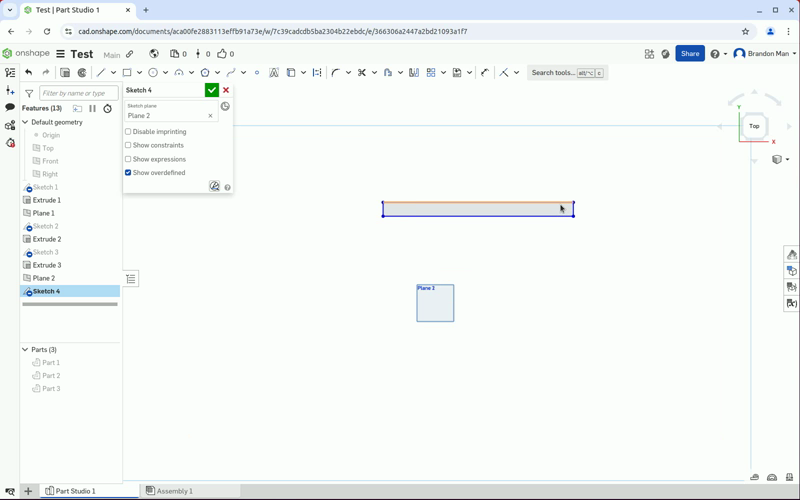
scroll(6)
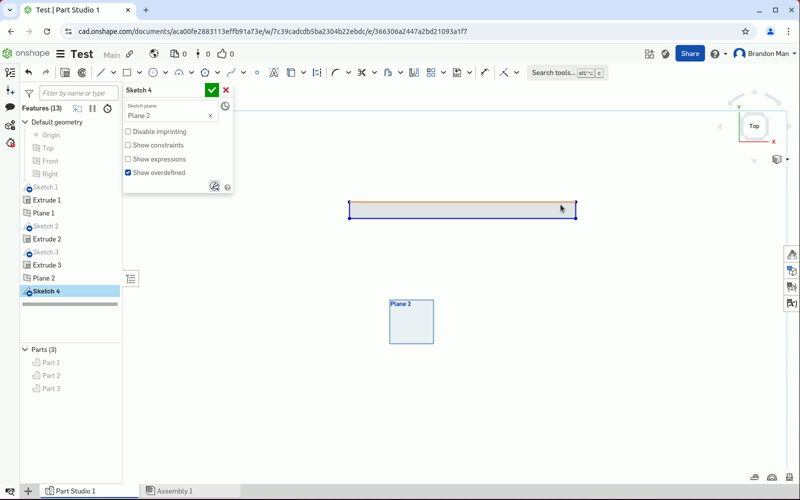
scroll(6)
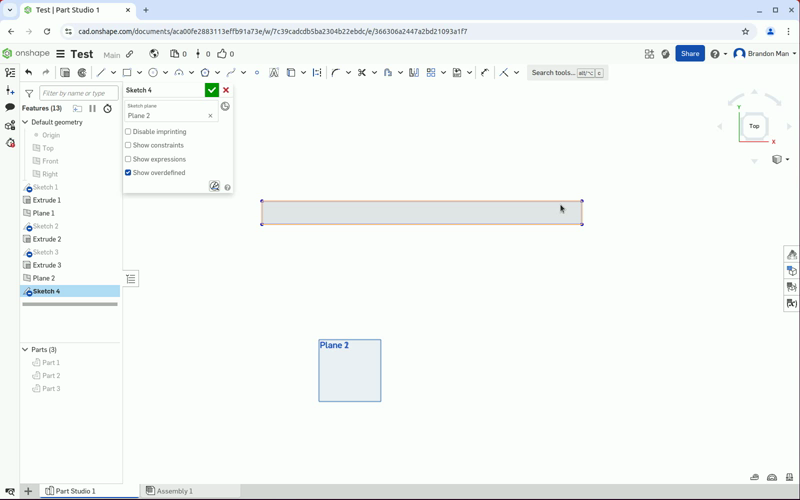
scroll(6)
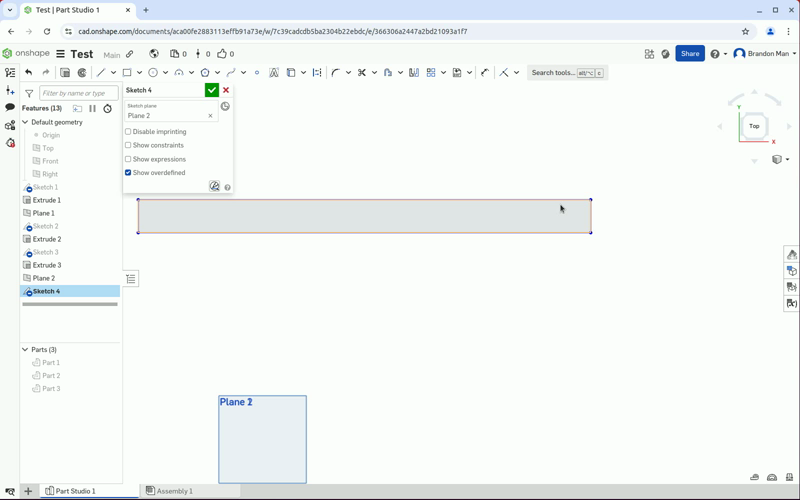
scroll(6)
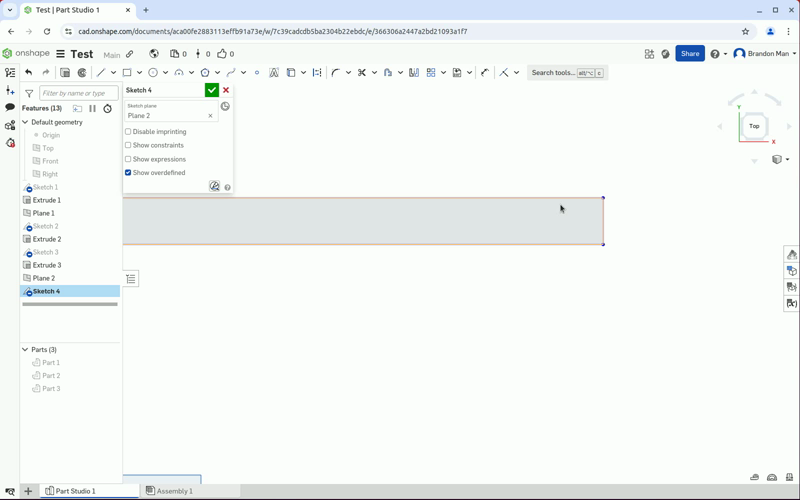
scroll(6)
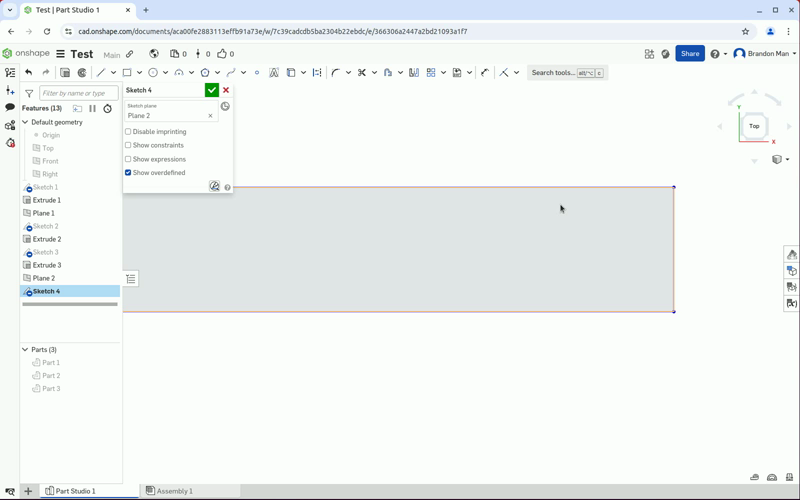
click(560, 204)
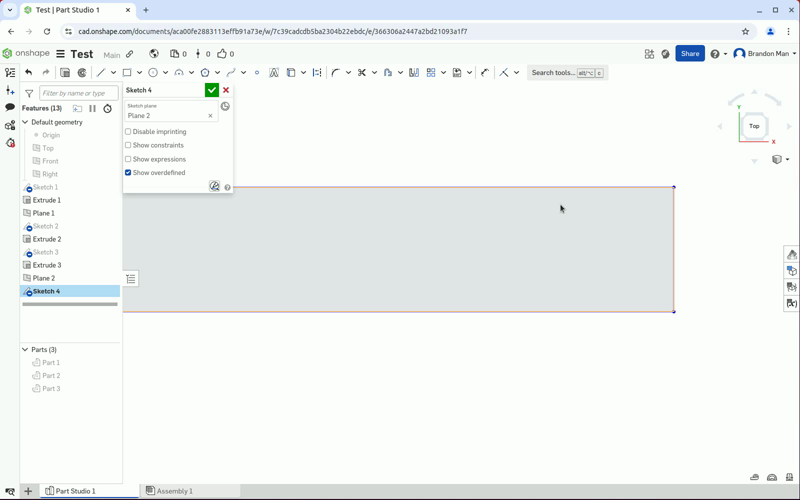
scroll(-6)
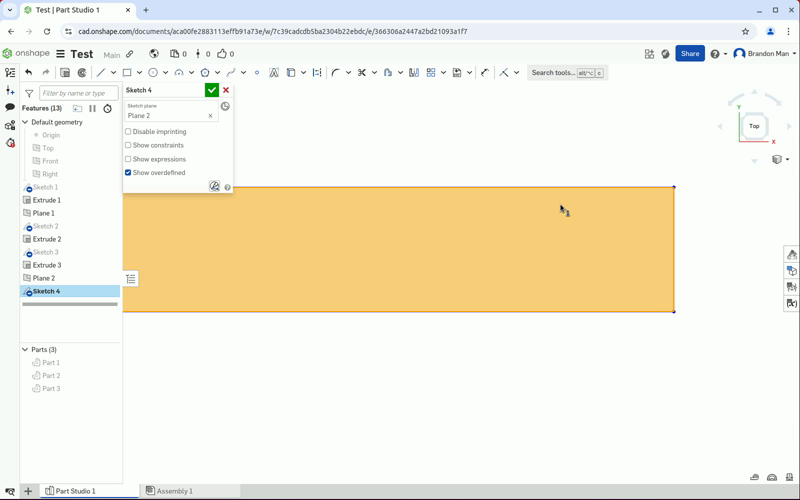
scroll(-6)
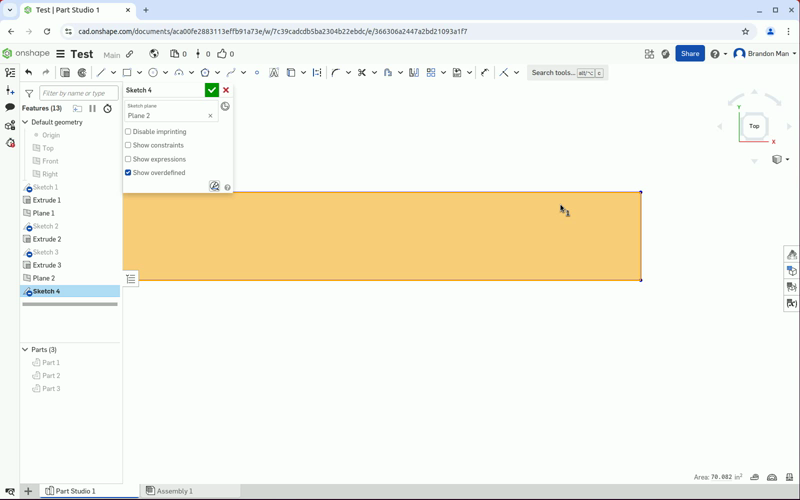
scroll(-6)
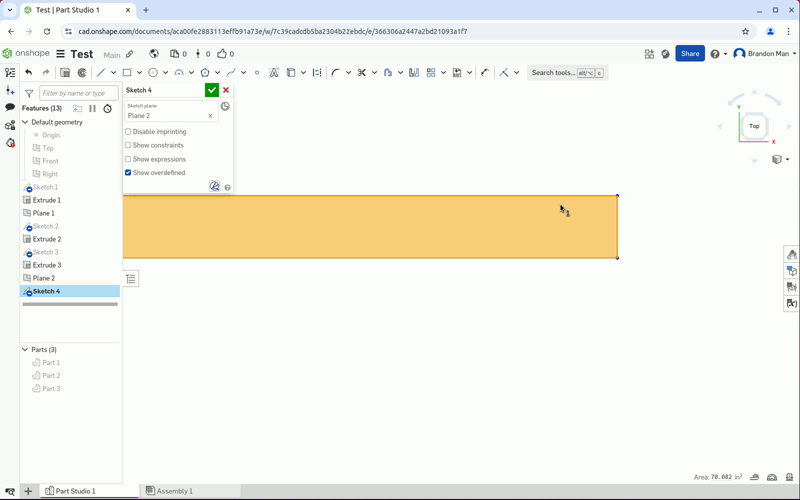
scroll(-6)
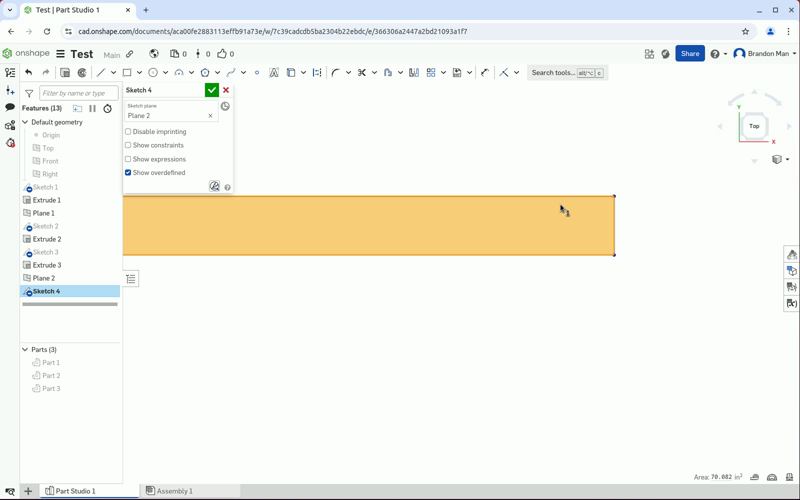
scroll(-6)
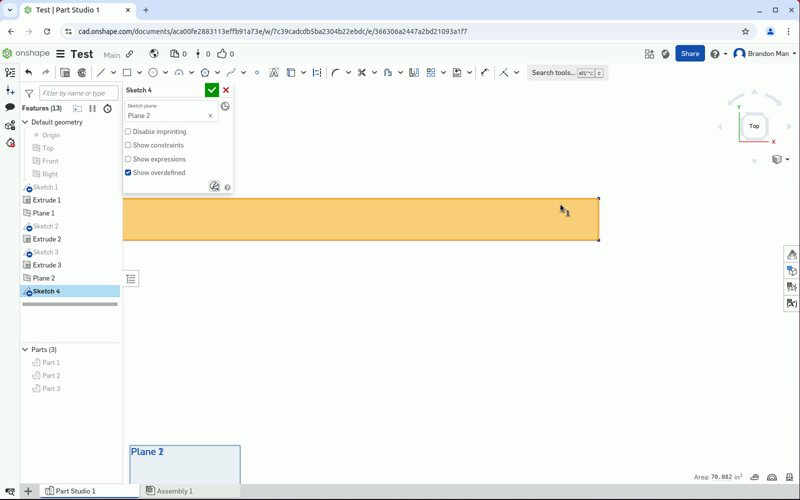
scroll(-6)
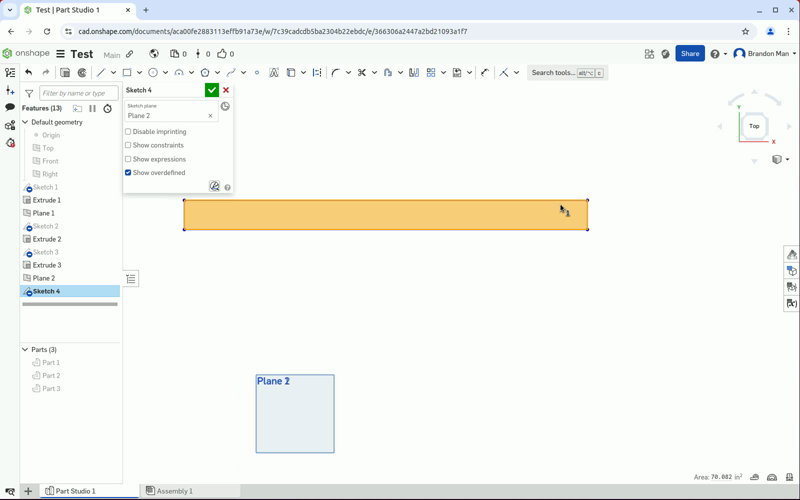
scroll(-6)
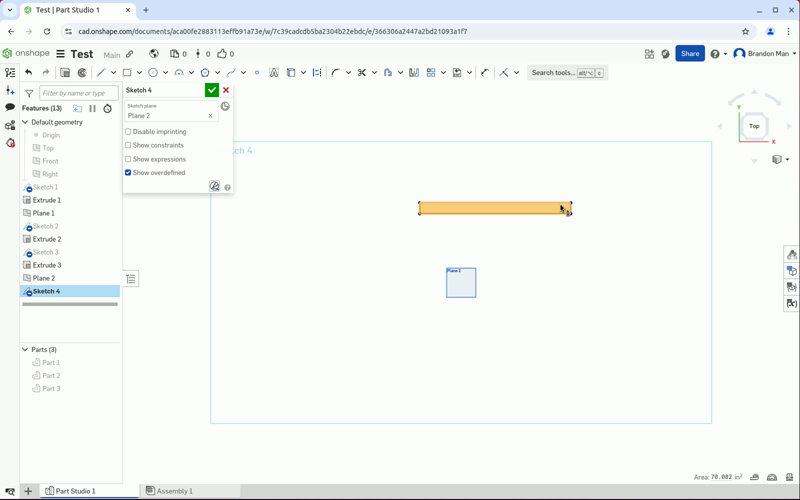
mouse_move(73, 352)
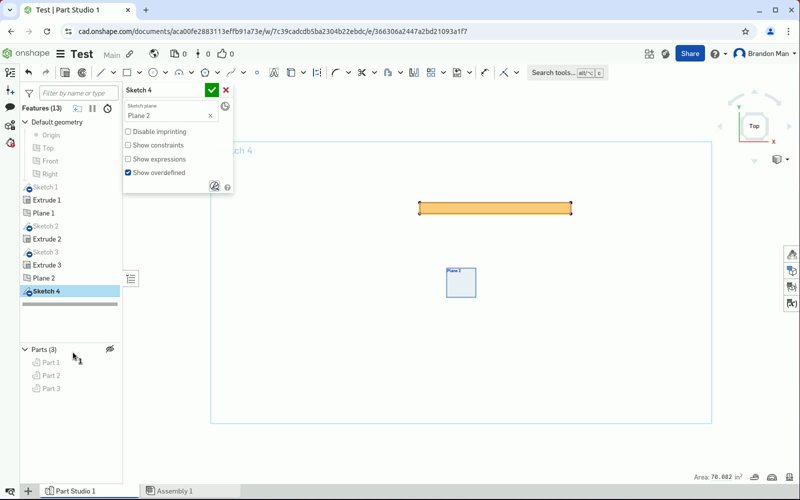
key(shift+y)
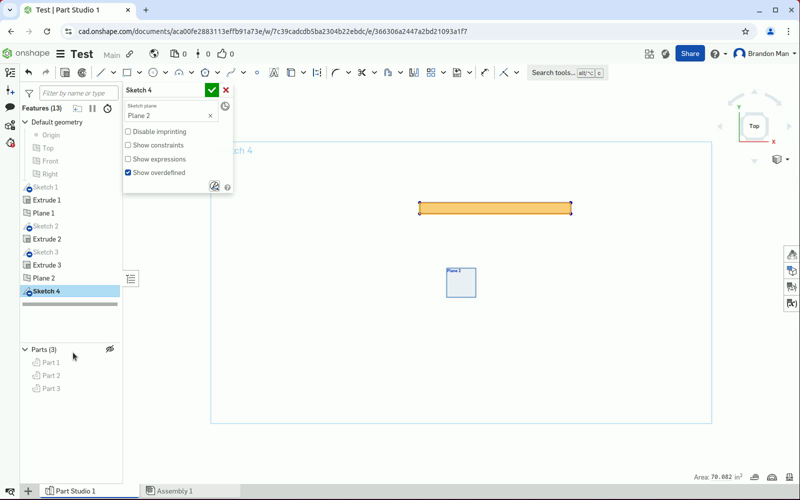
key(shift+e)
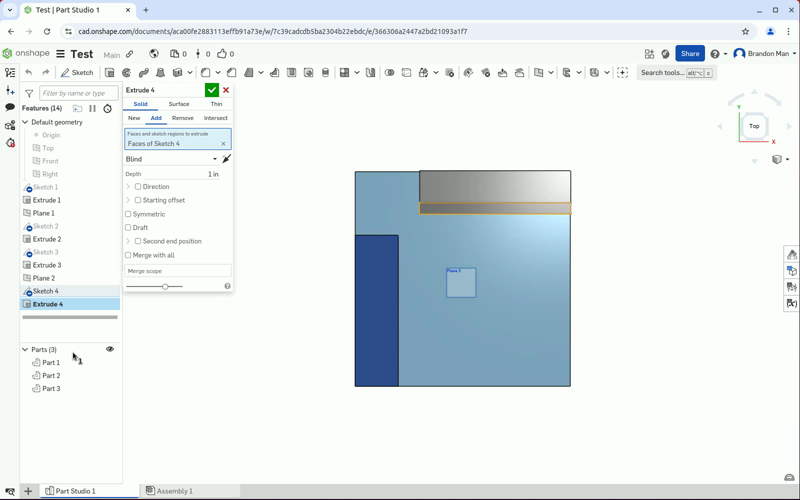
mouse_move(143, 106)
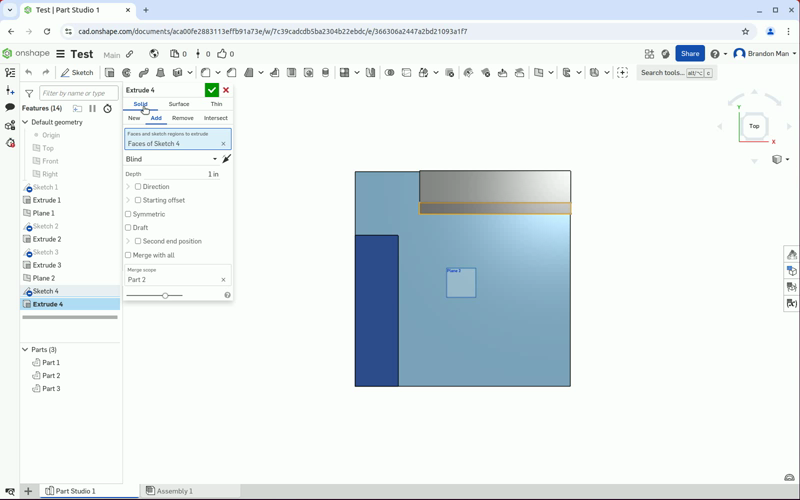
click(143, 106)
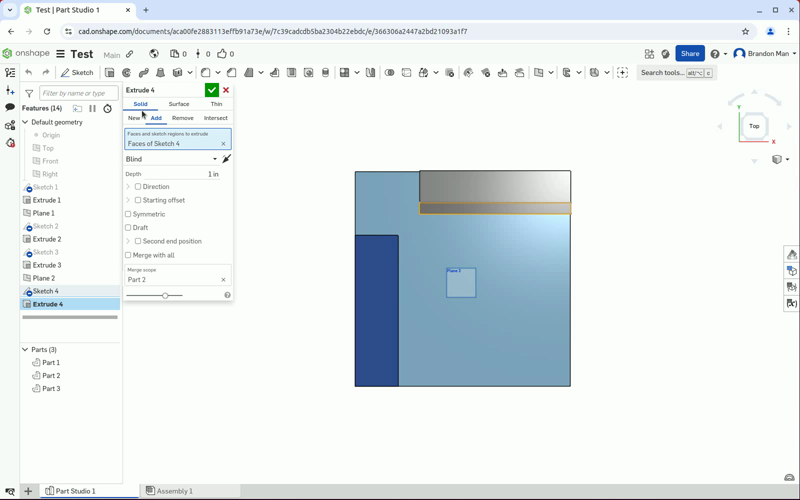
mouse_move(137, 120)
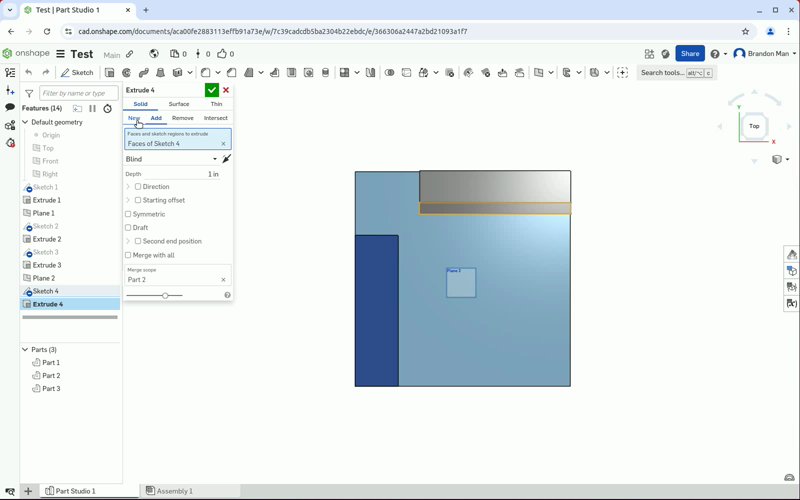
click(137, 120)
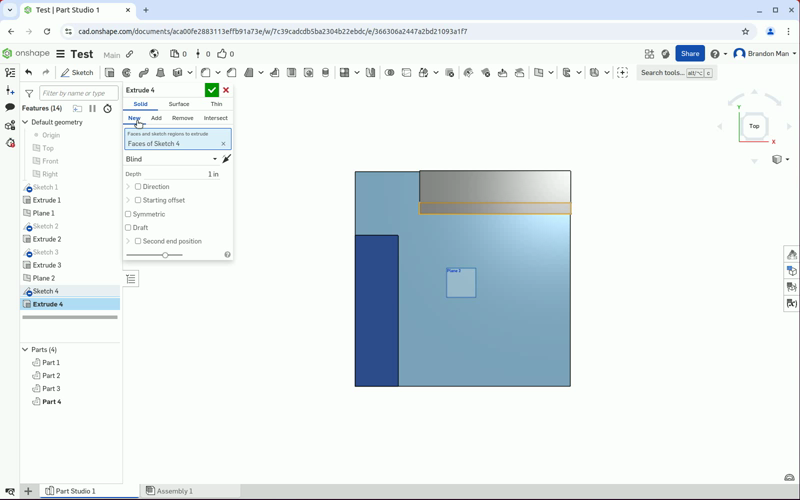
key(tab, 4)
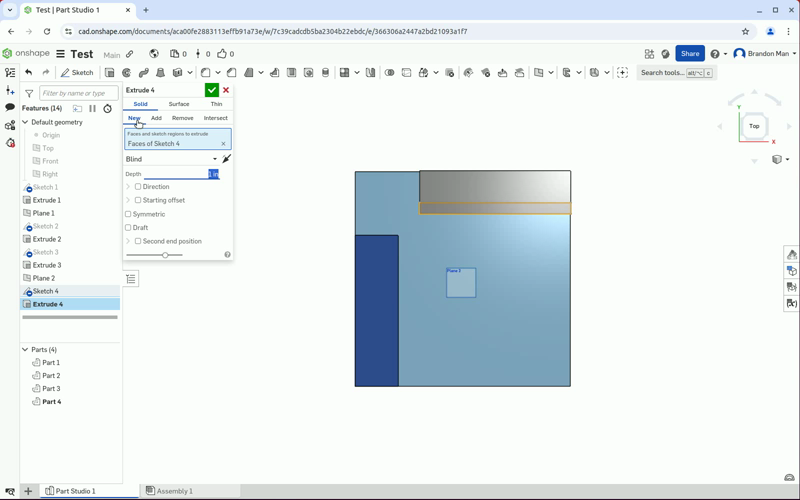
text(8.906)
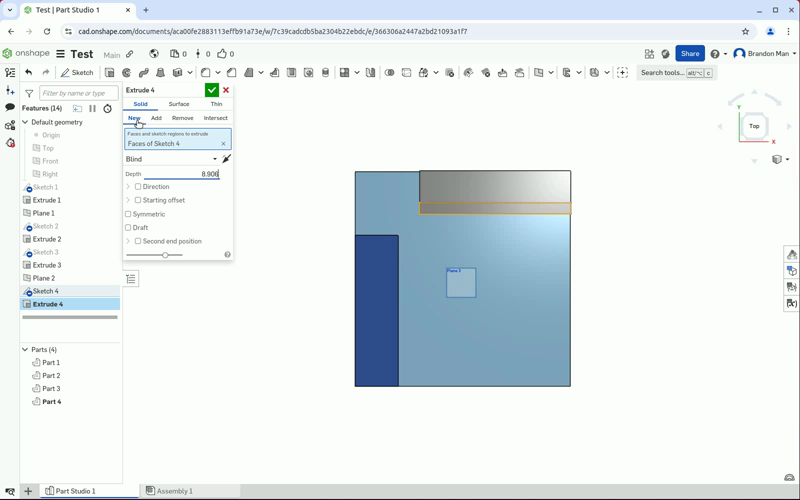
key(enter)
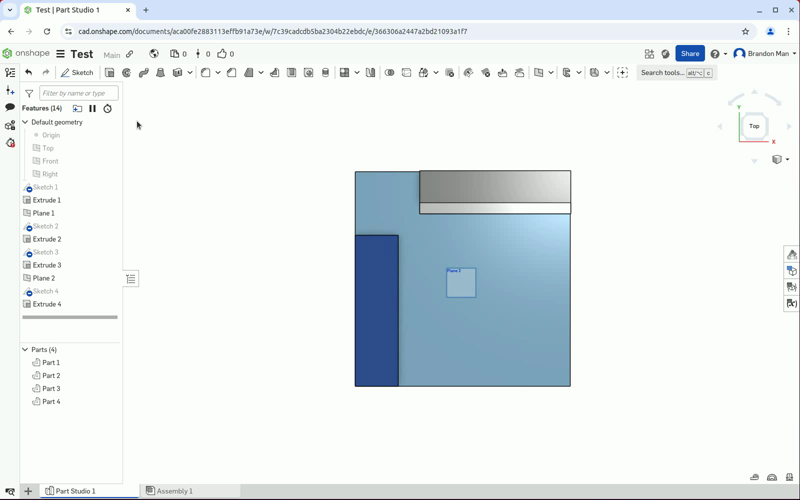
key(shift+h)
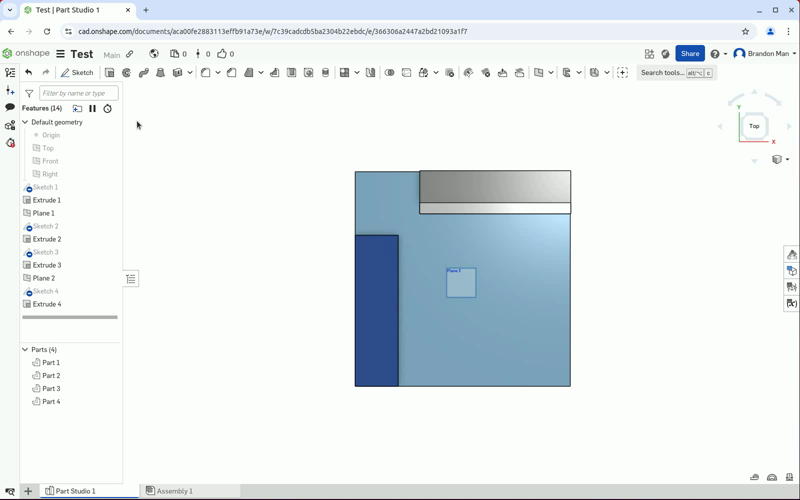
key(shift+h)
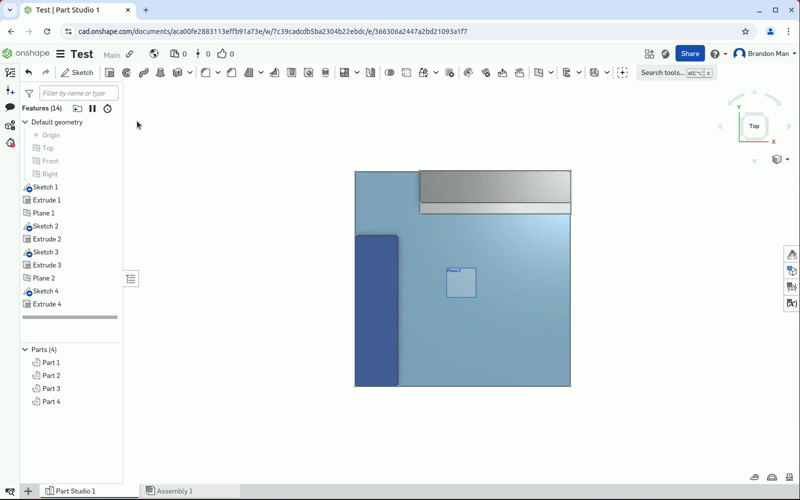
key(shift+7)
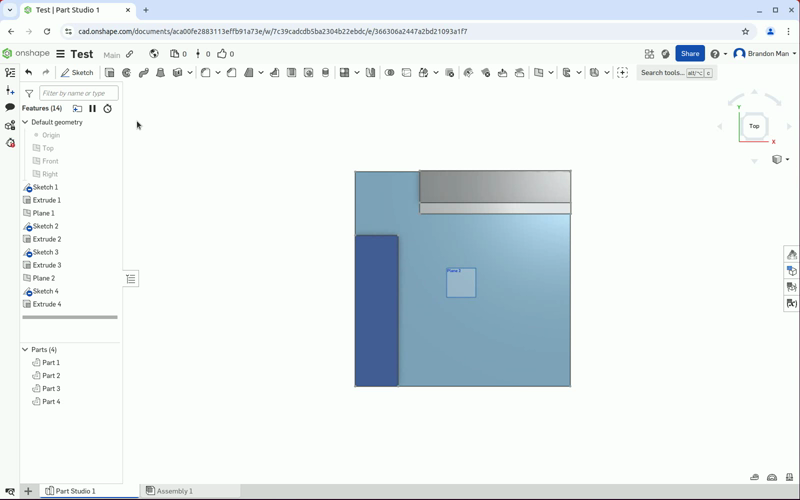
key(up, 3)
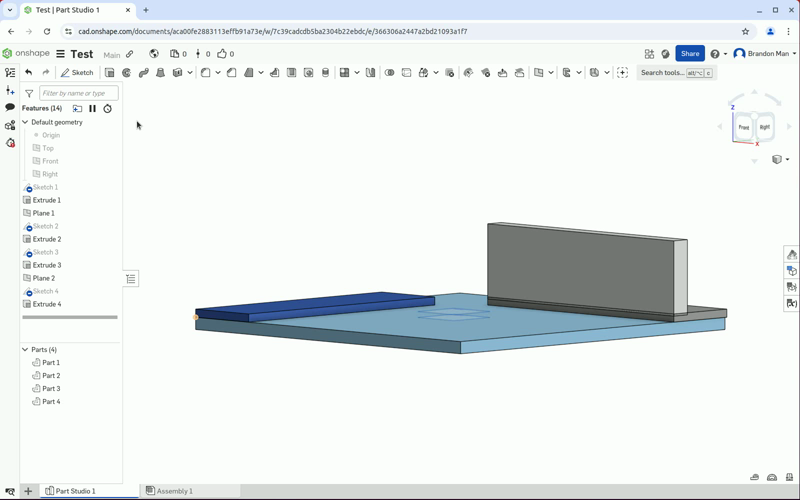
key(left, 3)
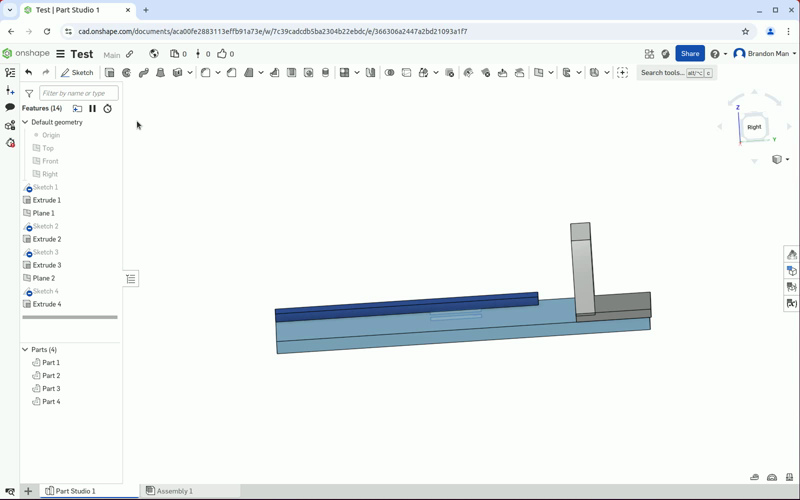
key(right, 3)
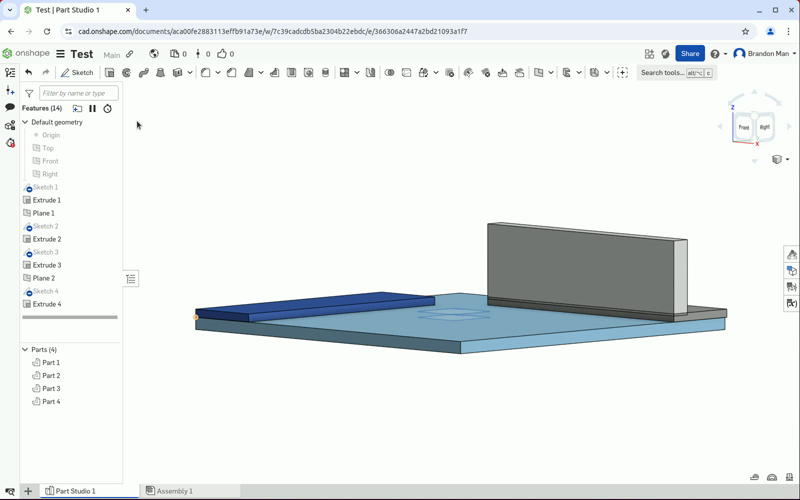
key(down, 3)
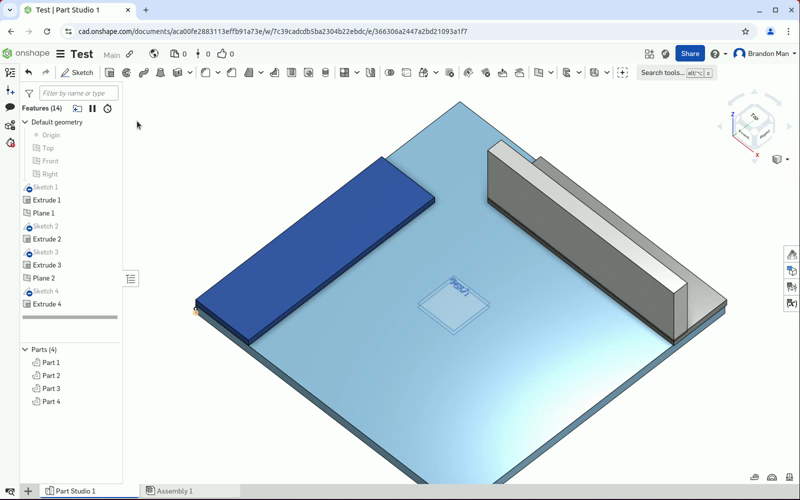
mouse_move(73, 189)
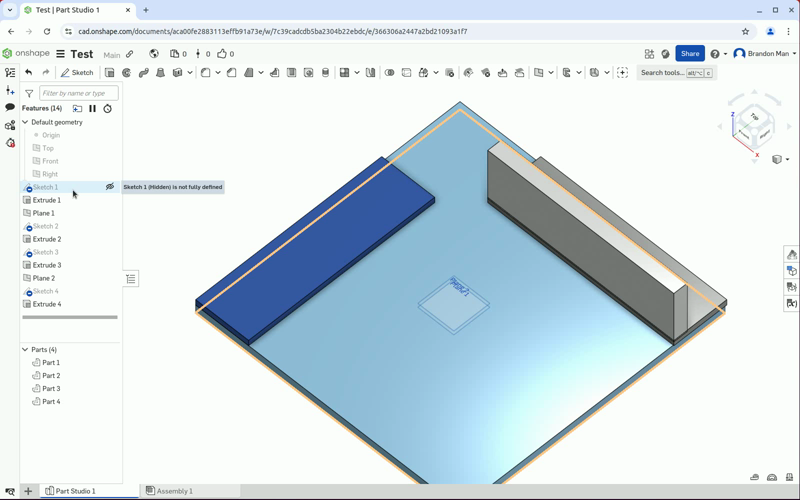
click(73, 189)